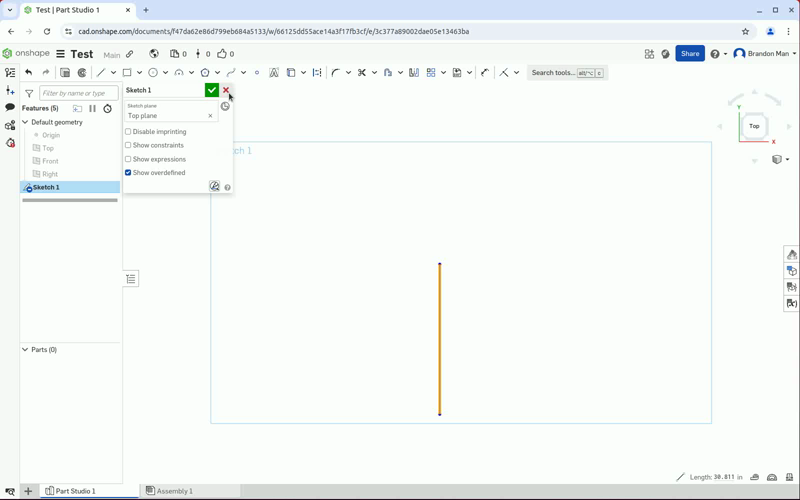
key(shift+h)
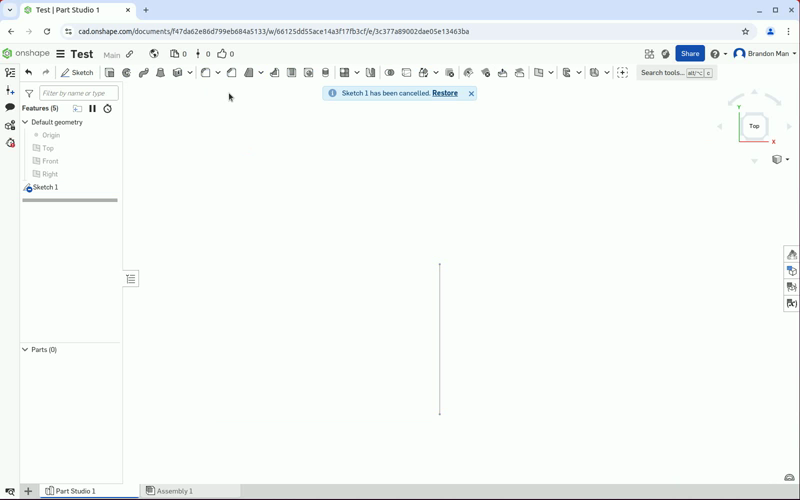
key(shift+s)
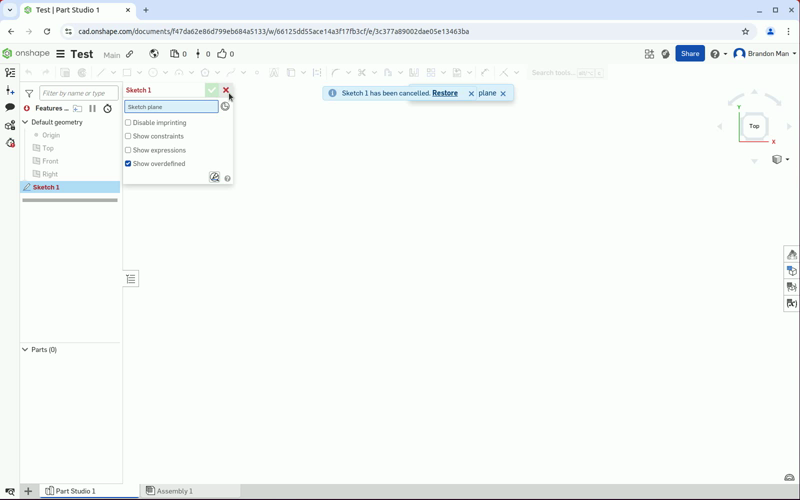
mouse_move(73, 150)
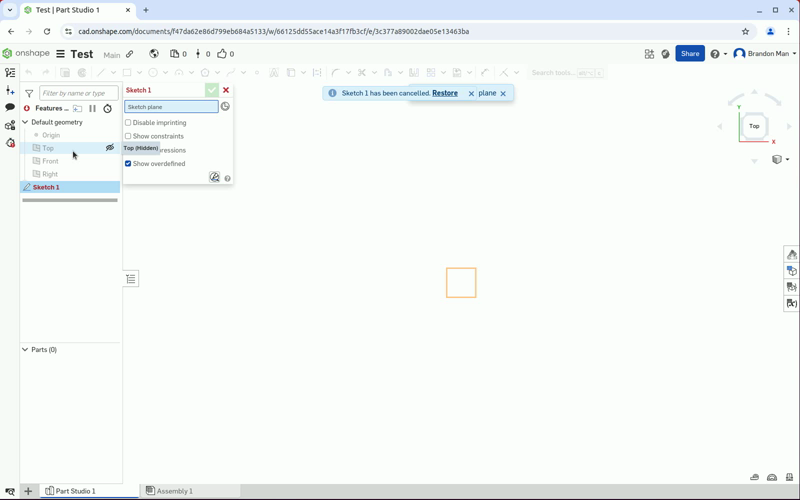
click(73, 150)
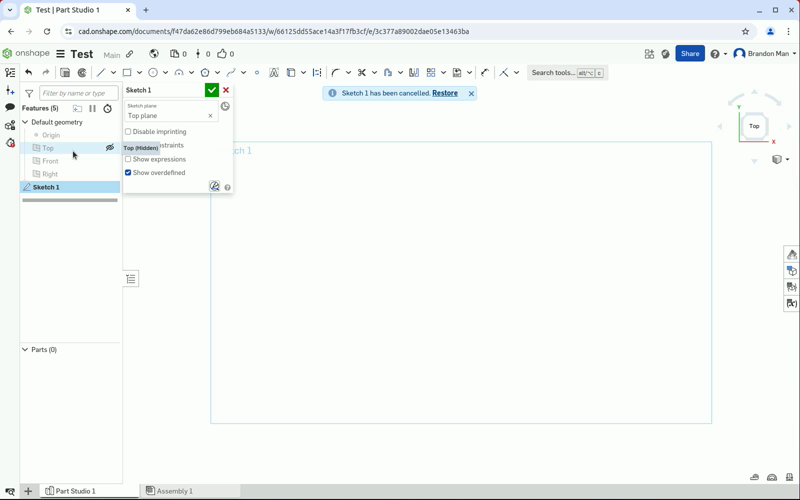
mouse_move(73, 352)
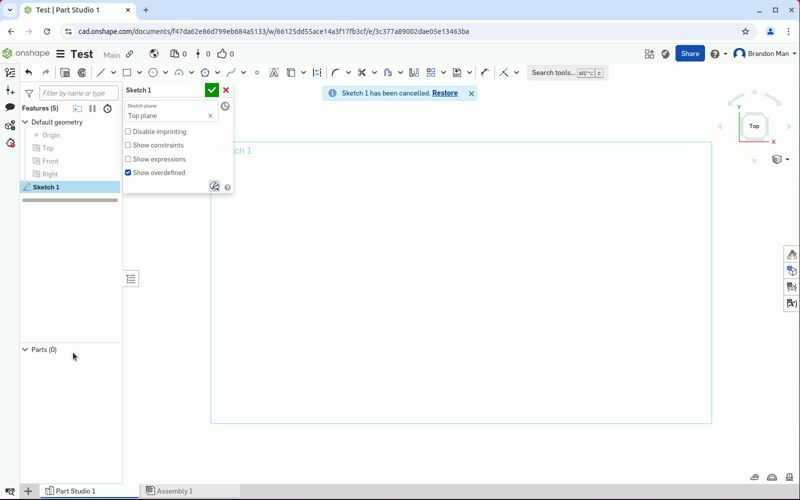
key(y)
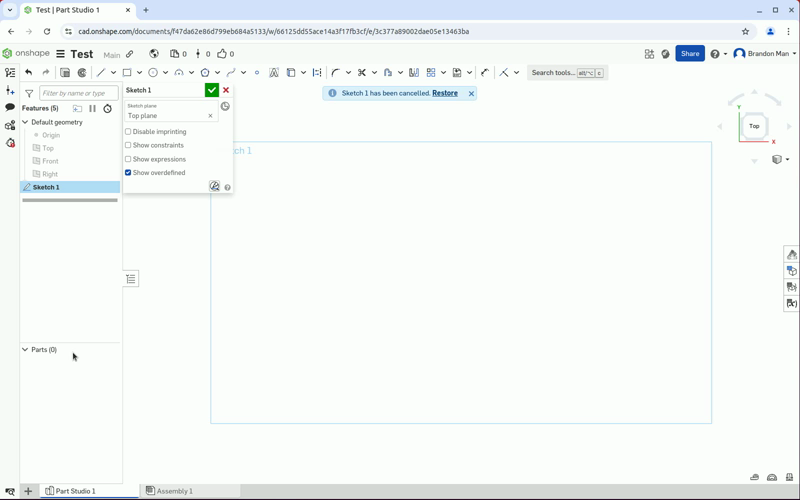
key(l)
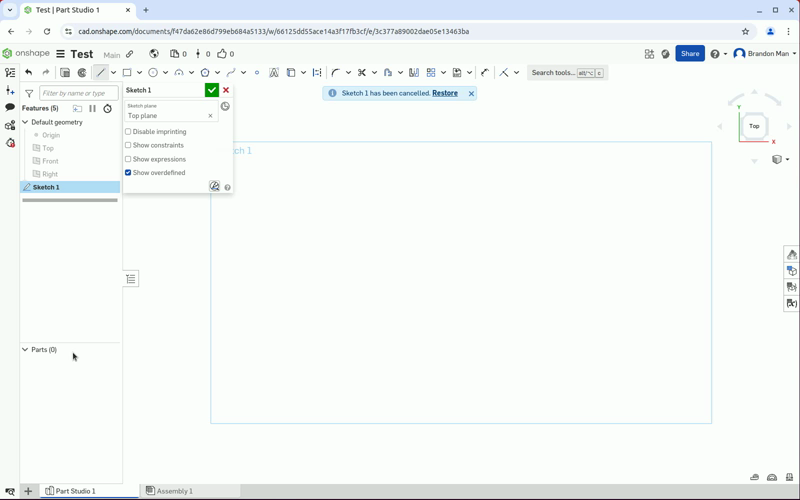
key_down(shift)
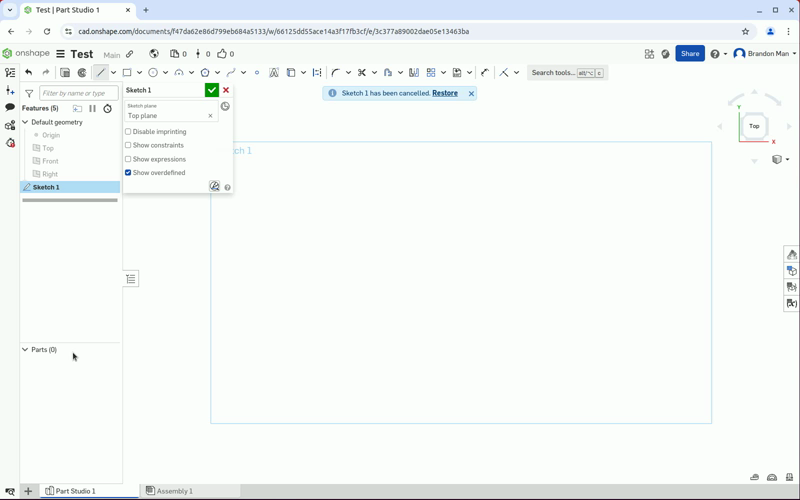
mouse_move(429, 281)
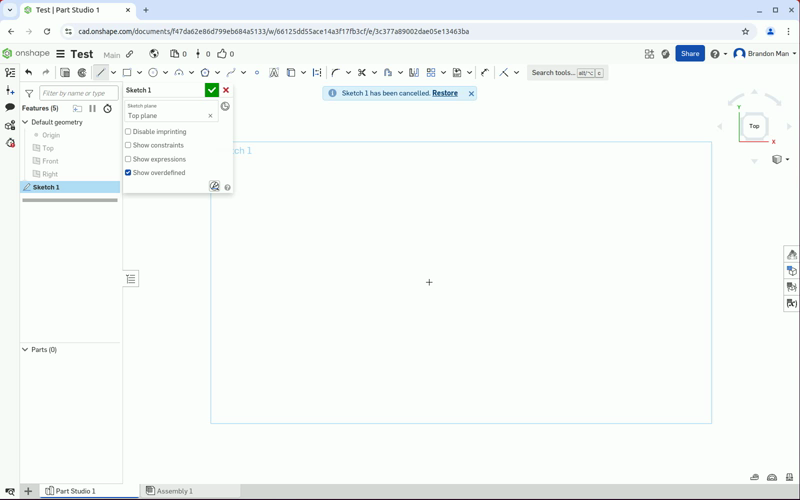
click(429, 281)
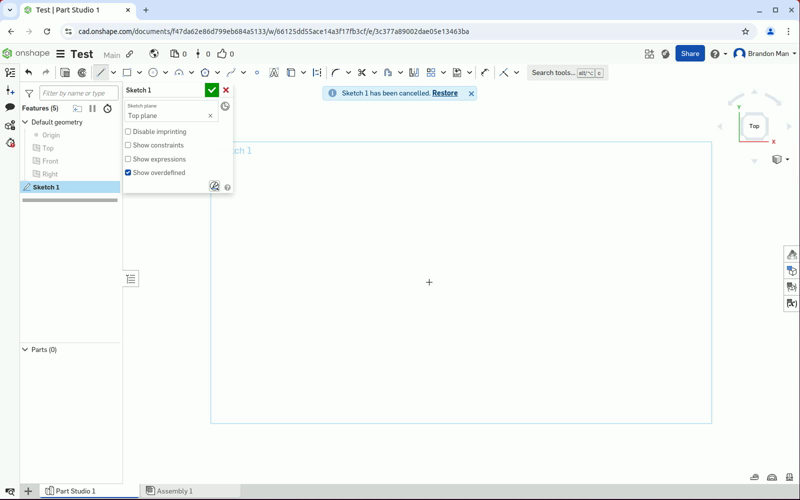
key_up(shift)
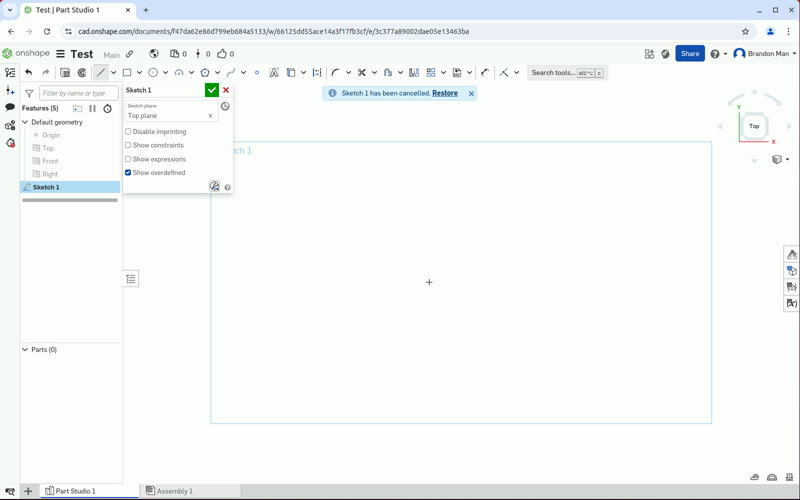
key_down(shift)
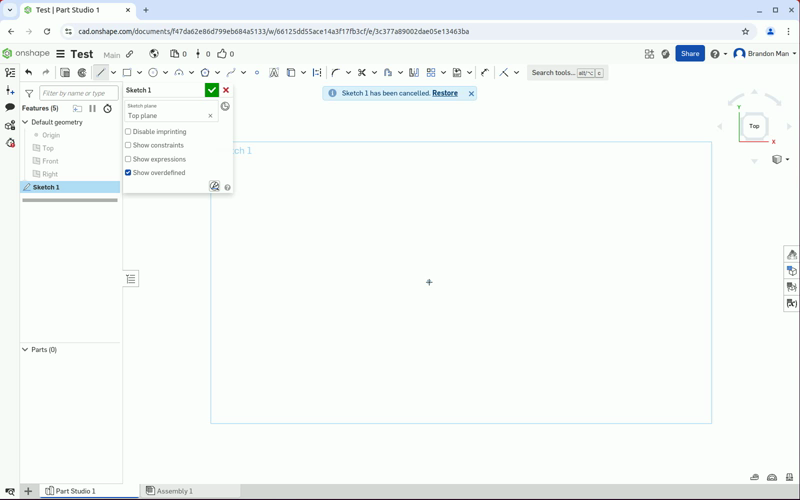
mouse_move(459, 281)
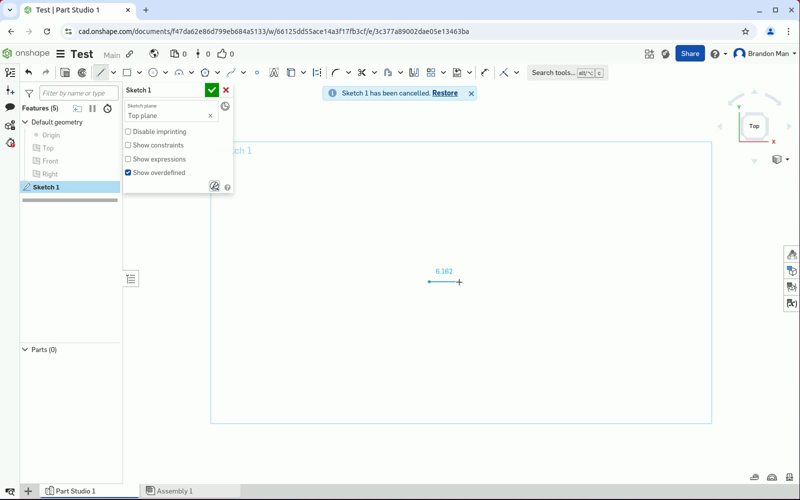
mouse_move(459, 281)
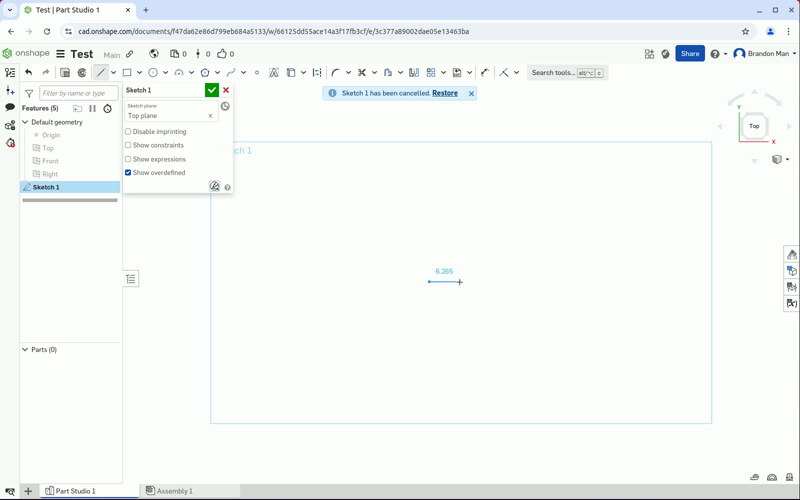
click(459, 281)
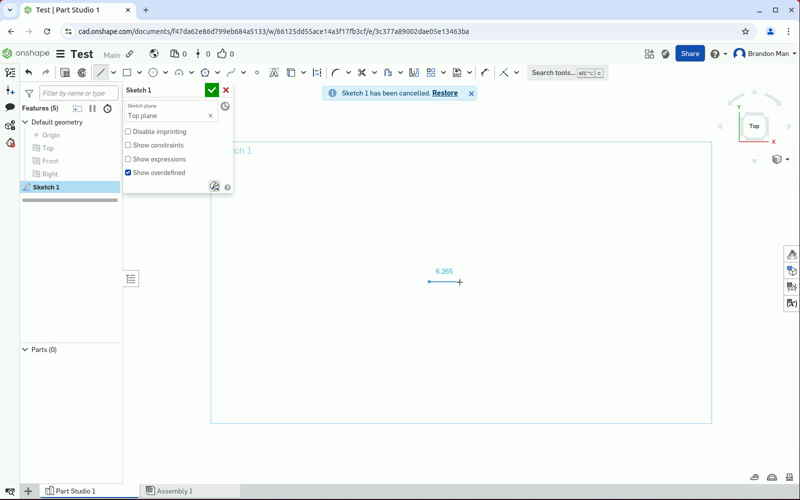
key_up(shift)
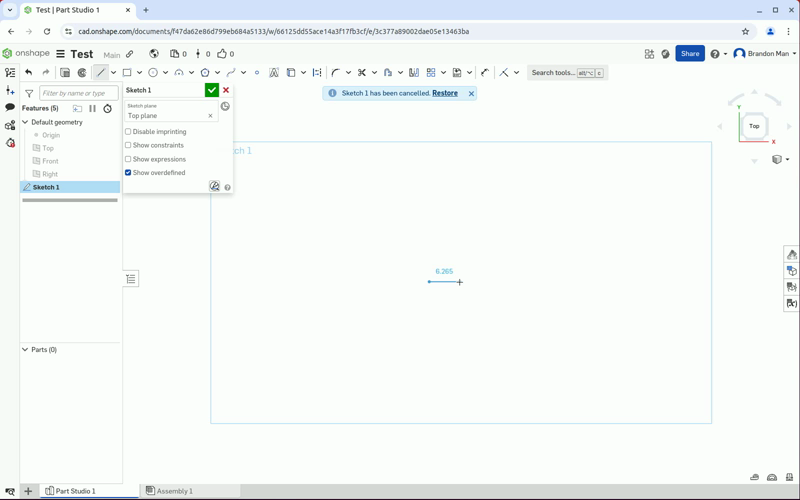
key_down(shift)
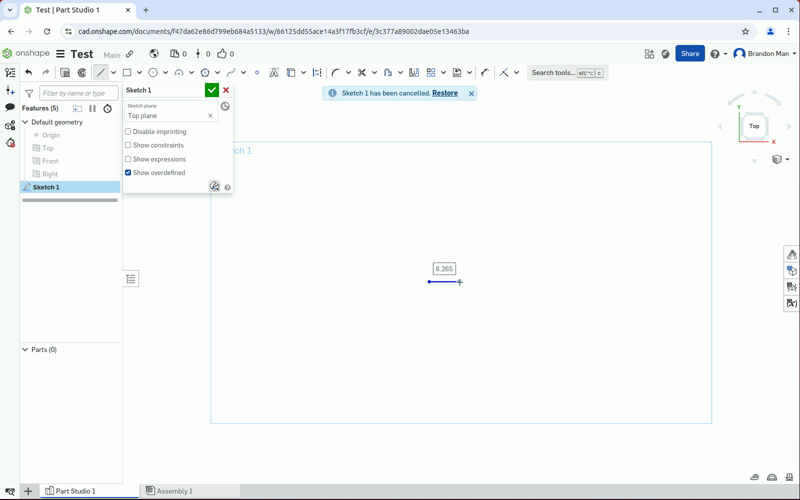
mouse_move(459, 178)
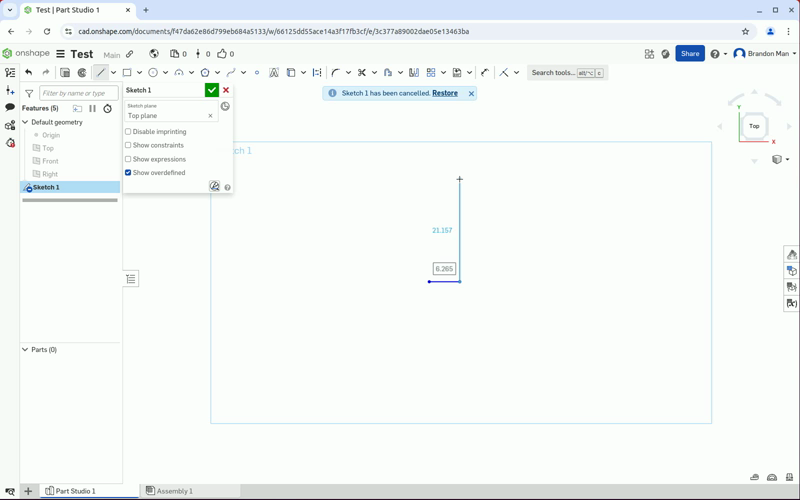
click(459, 178)
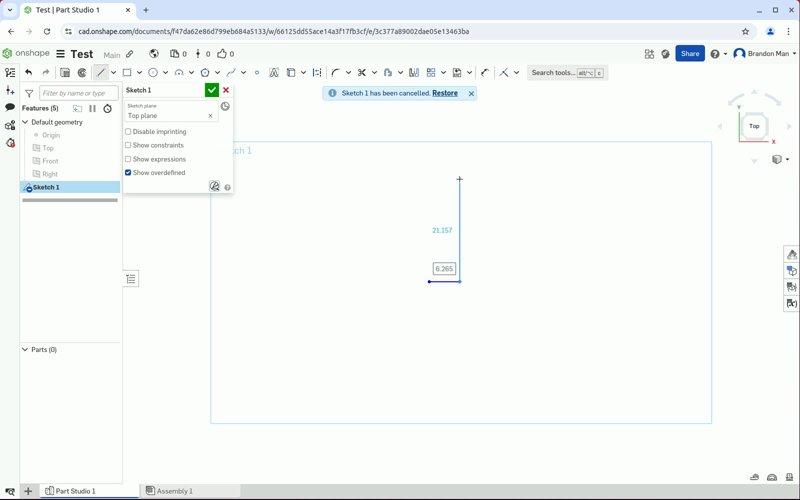
key_up(shift)
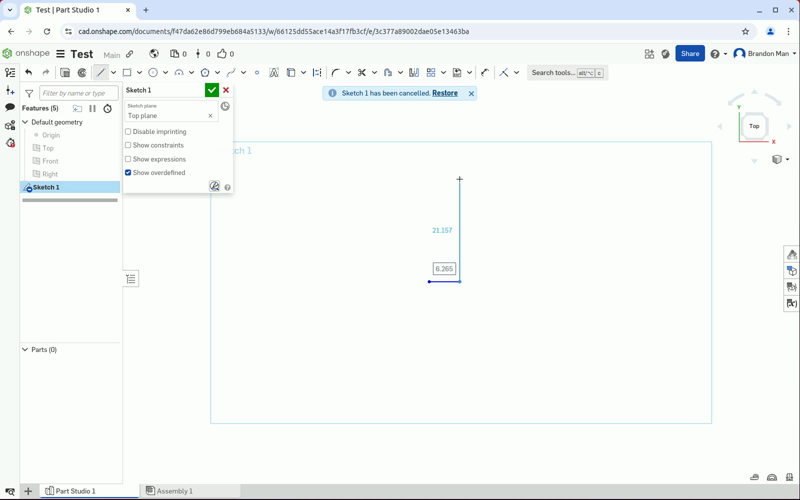
key_down(shift)
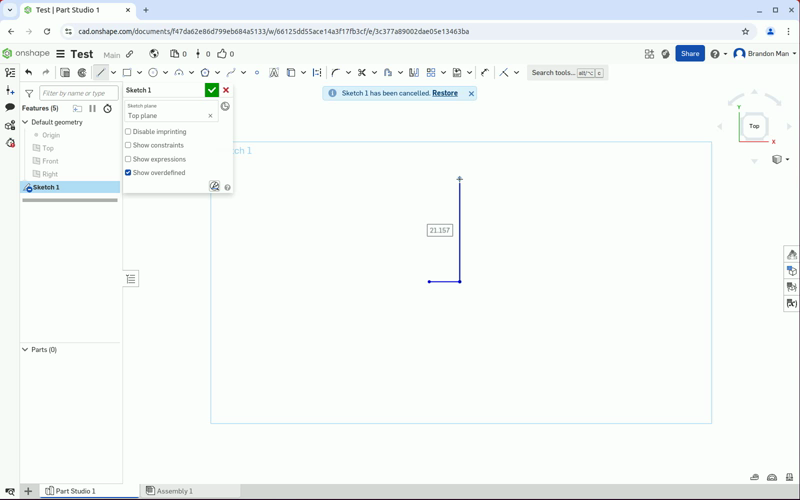
mouse_move(489, 178)
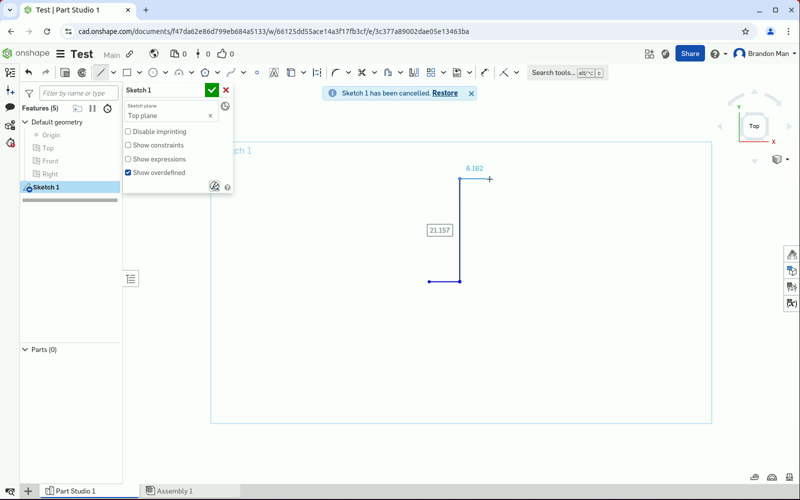
mouse_move(429, 178)
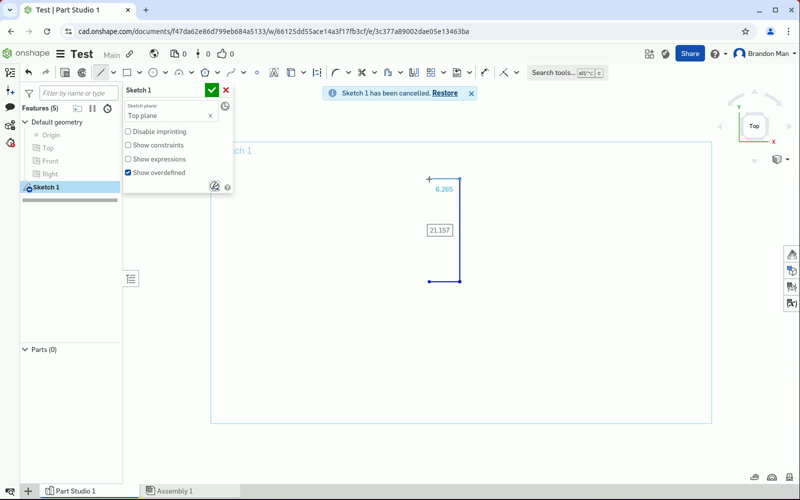
click(429, 178)
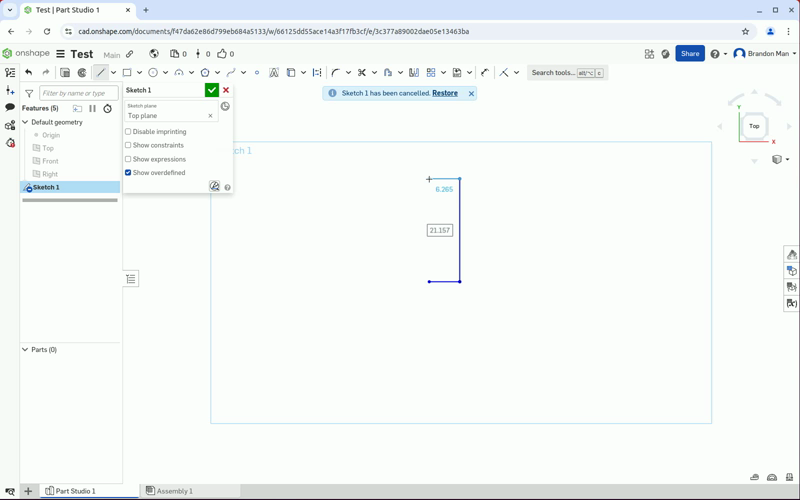
key_up(shift)
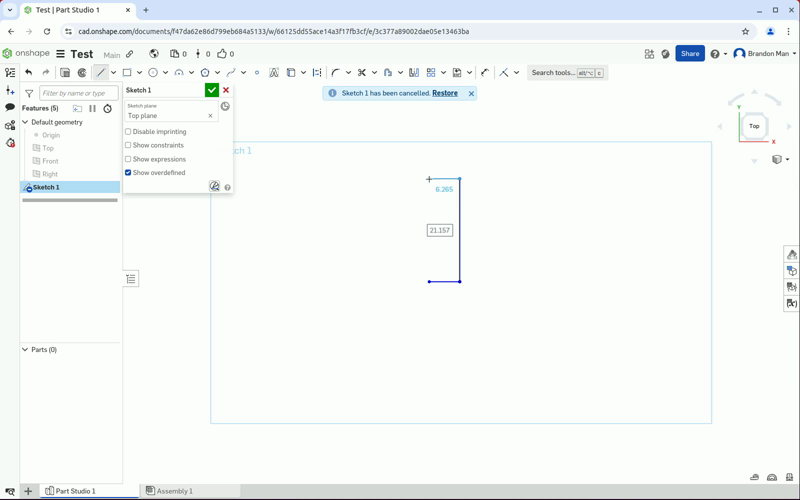
key_down(shift)
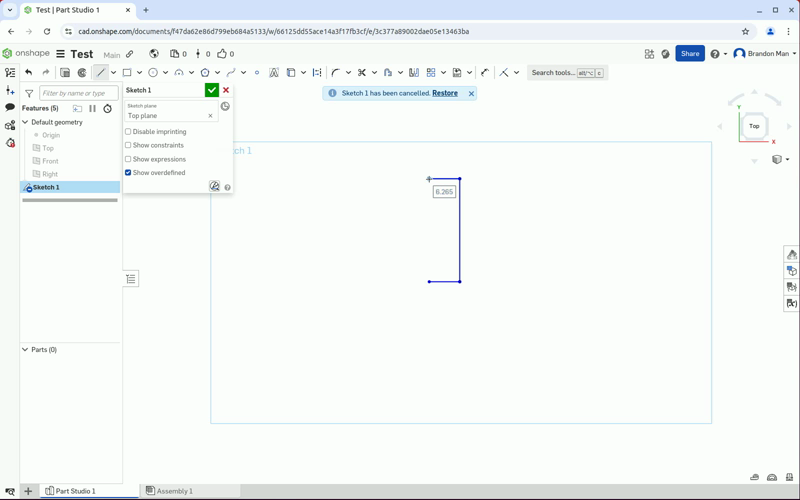
mouse_move(429, 281)
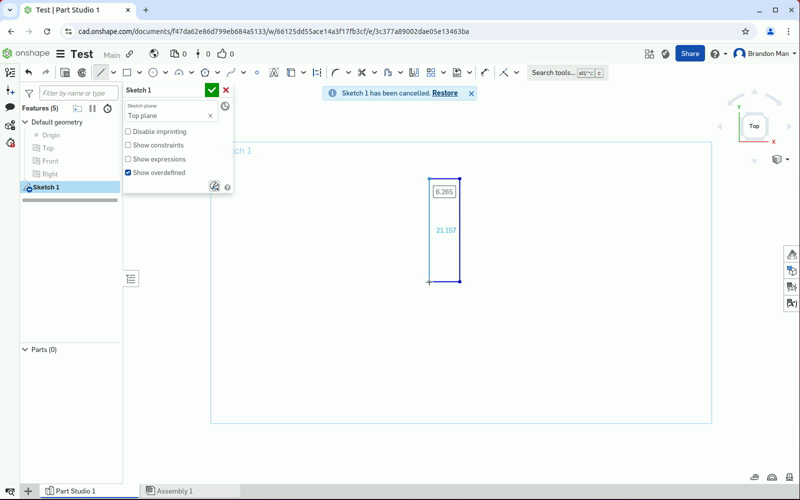
key_up(shift)
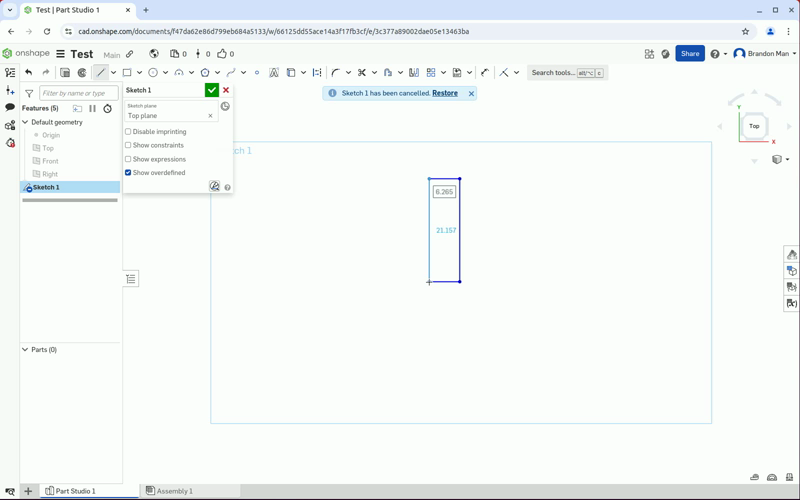
click(429, 281)
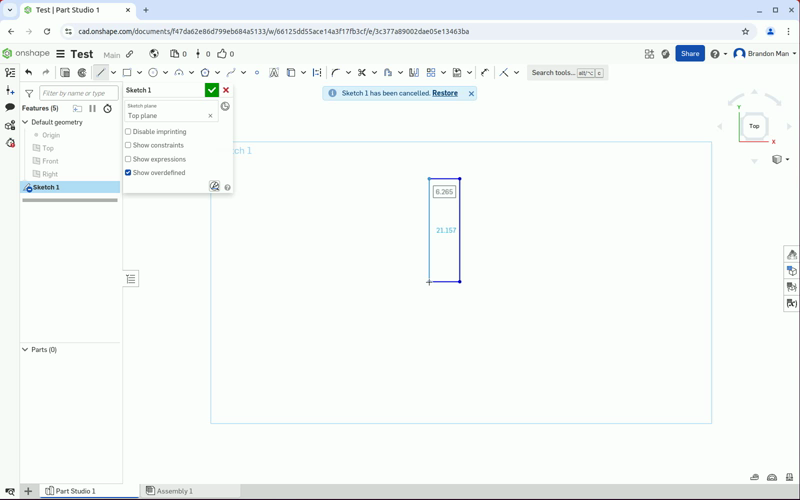
key(esc)
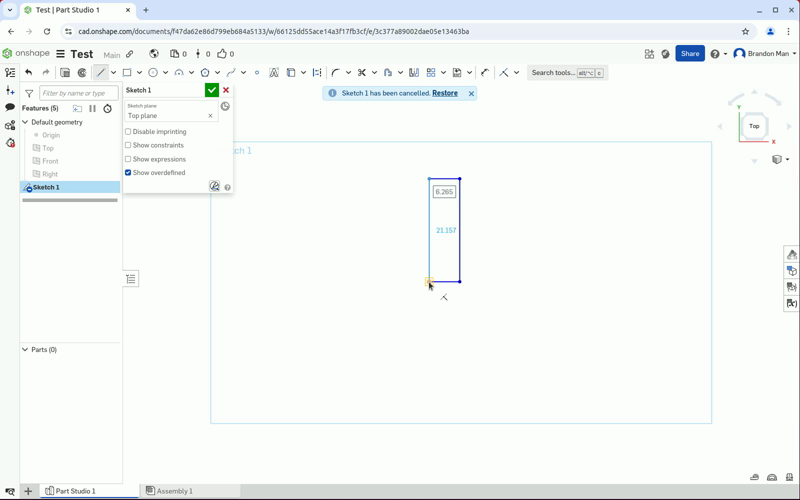
mouse_move(439, 208)
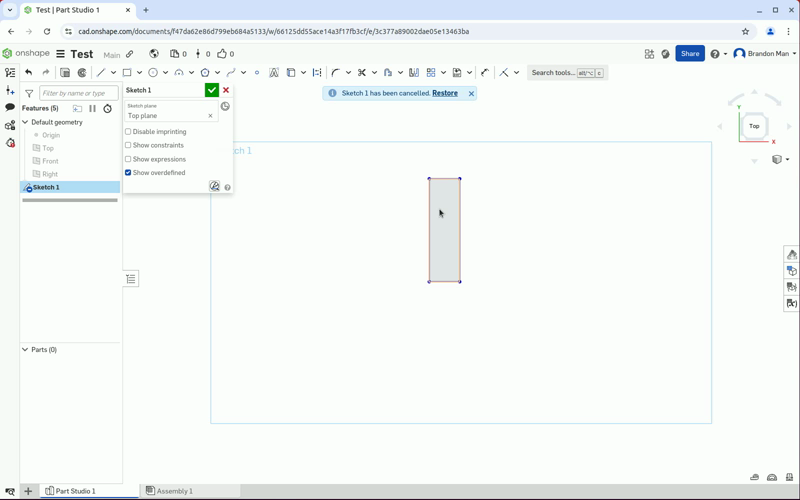
click(439, 208)
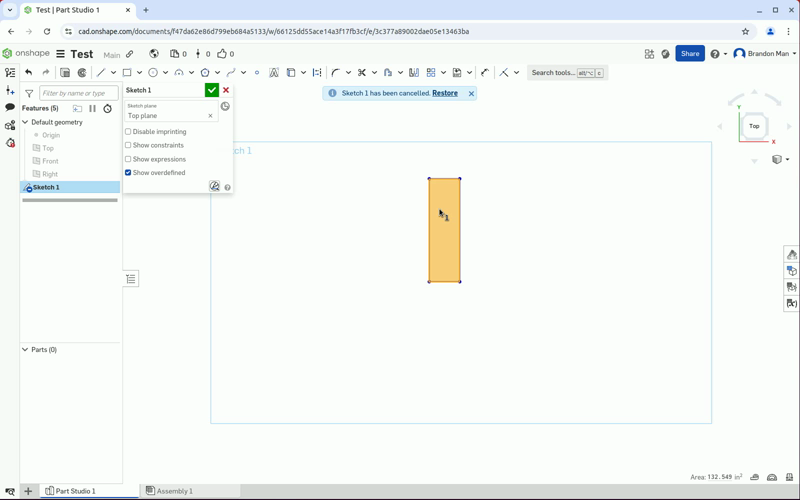
mouse_move(73, 352)
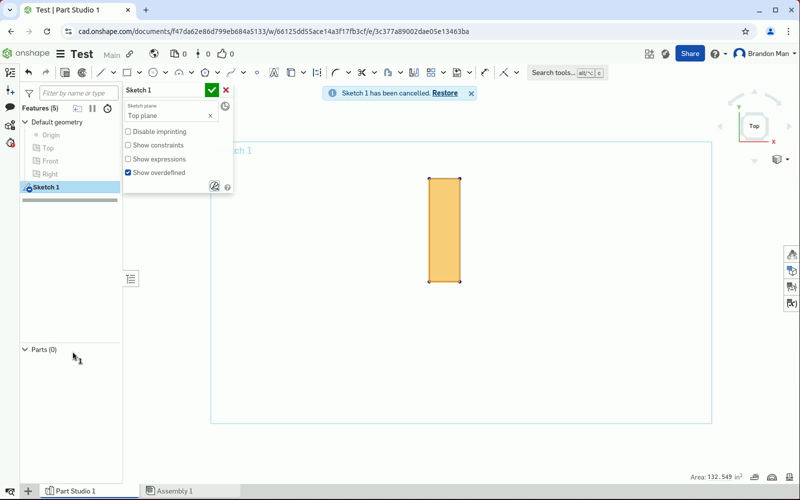
key(shift+y)
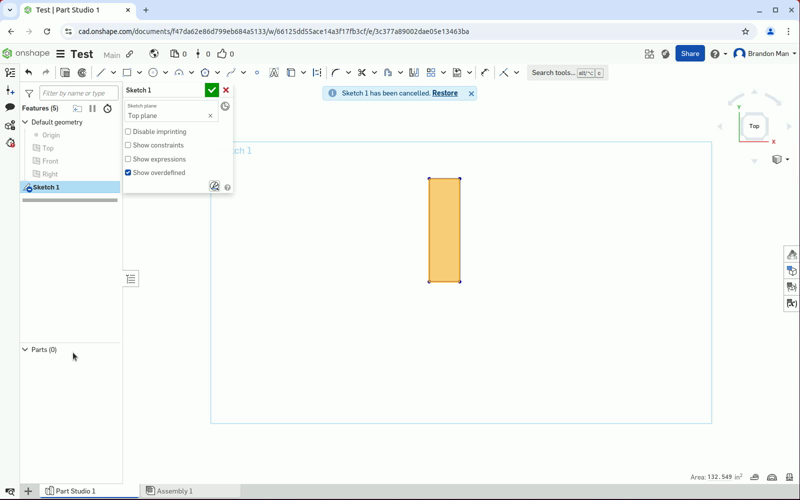
key(shift+e)
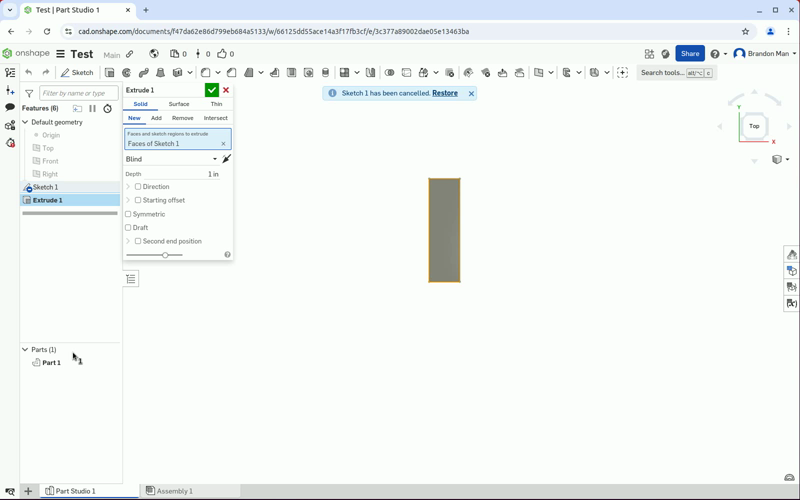
mouse_move(143, 106)
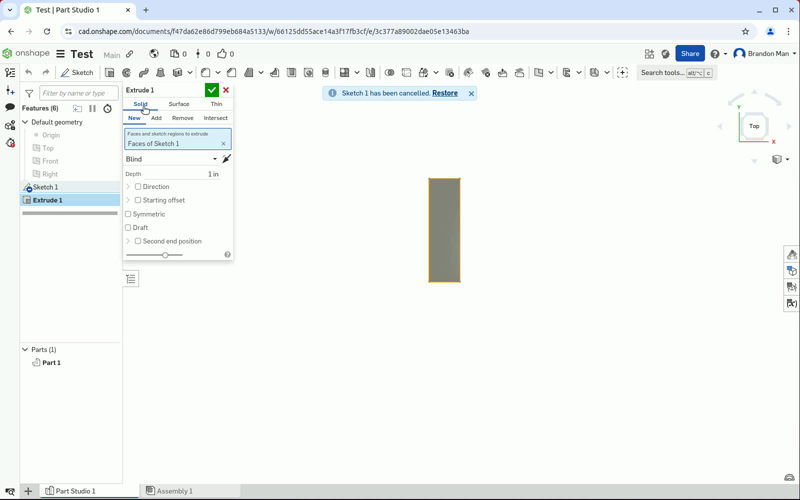
click(143, 106)
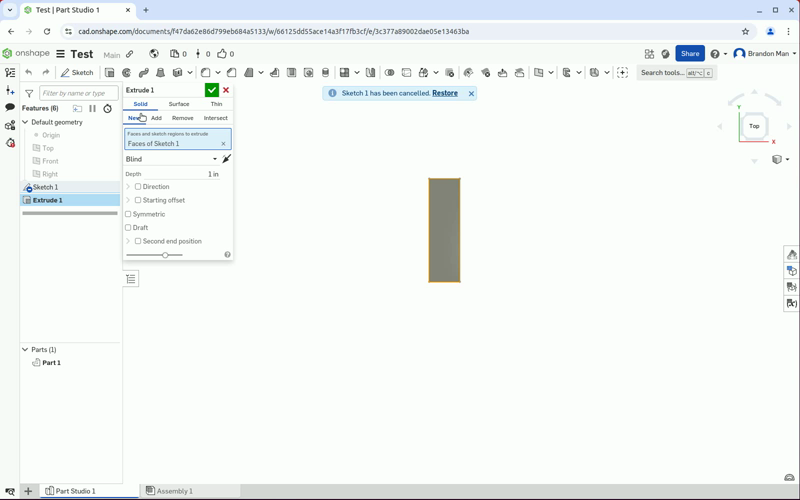
mouse_move(137, 120)
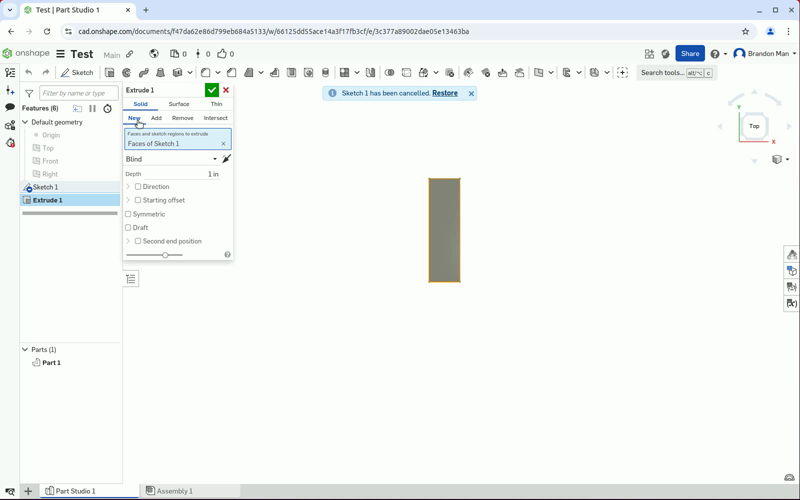
click(137, 120)
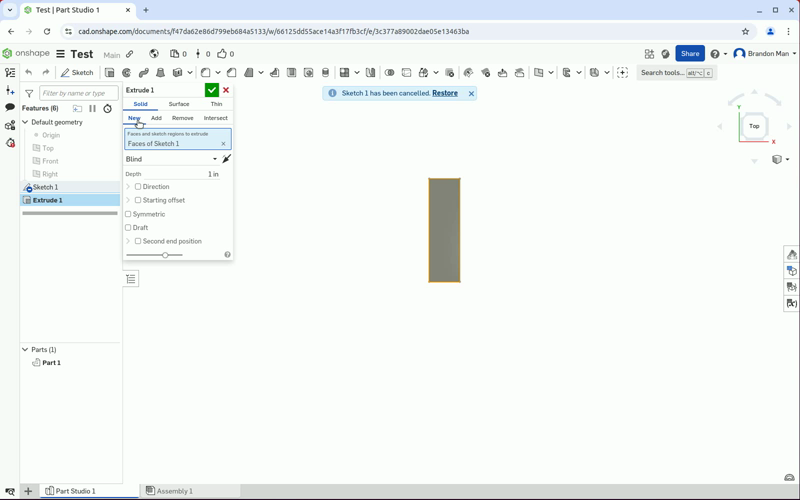
key(tab, 4)
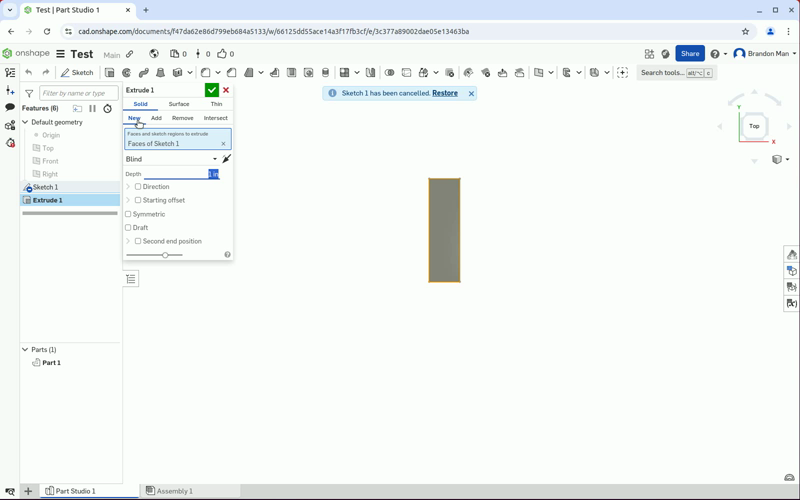
text(0.241)
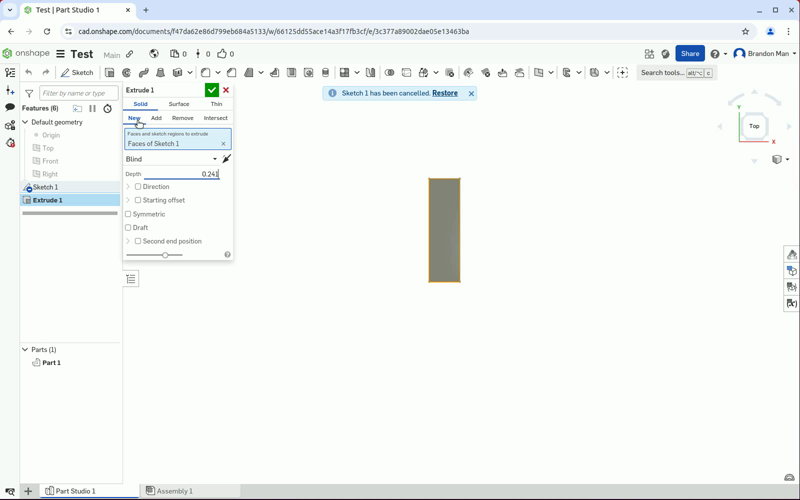
key(enter)
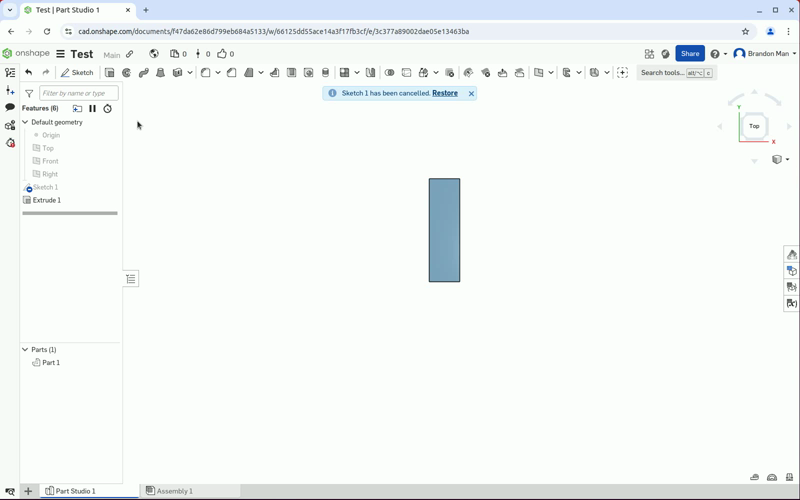
key(shift+h)
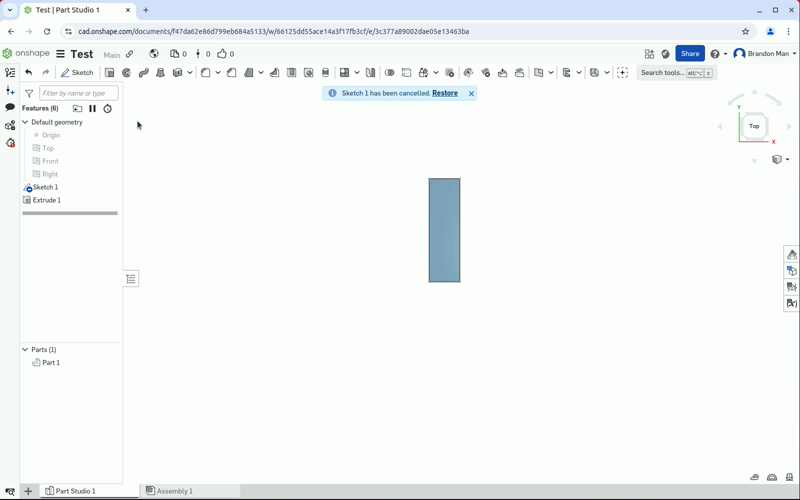
key(shift+h)
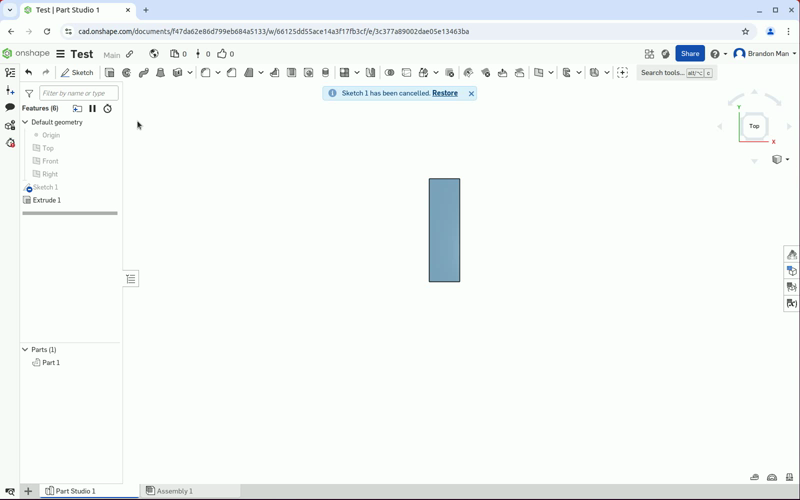
mouse_move(73, 189)
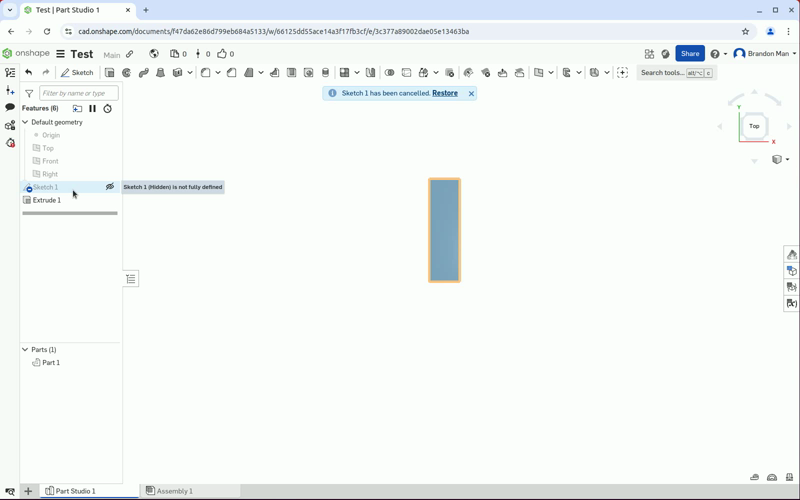
click(73, 189)
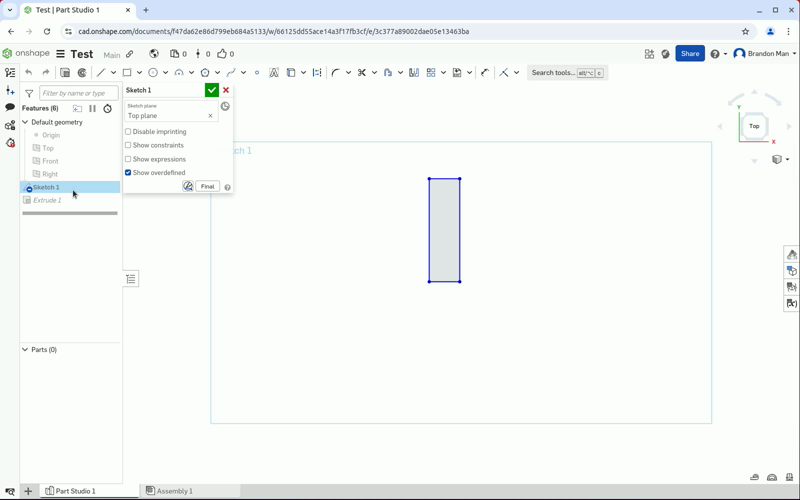
mouse_move(229, 92)
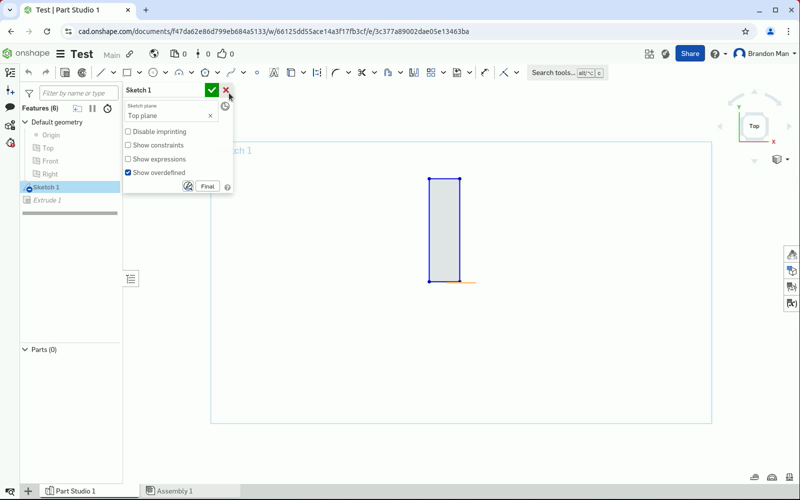
click(229, 92)
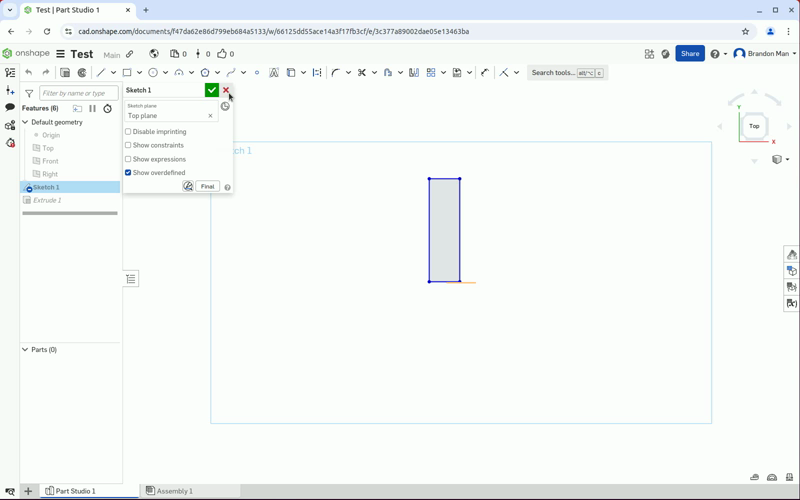
key(shift+s)
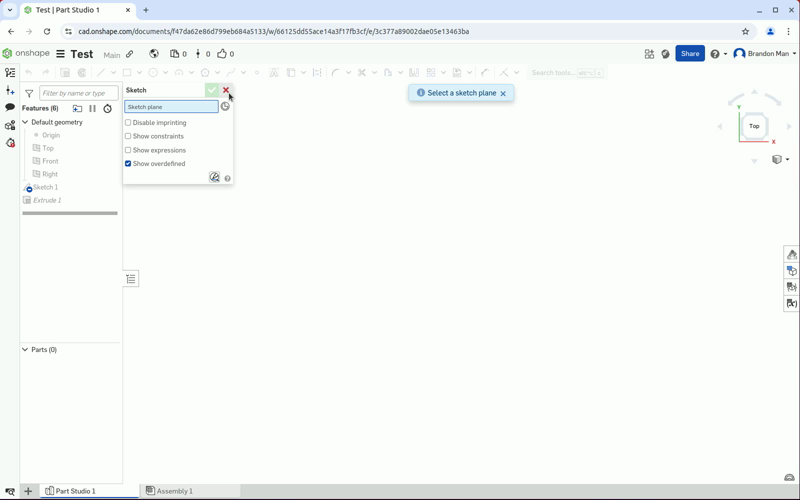
mouse_move(73, 150)
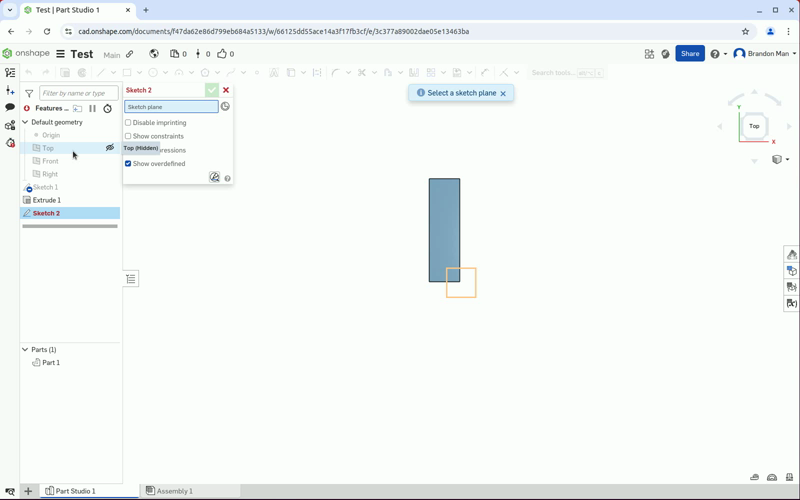
click(73, 150)
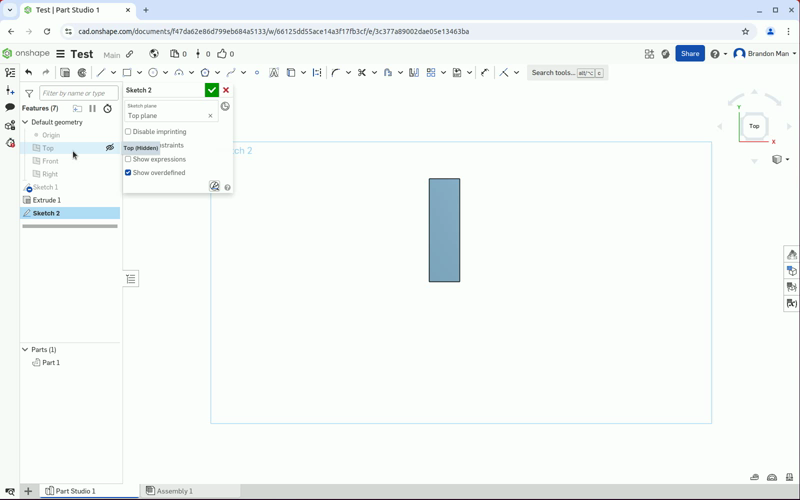
mouse_move(73, 352)
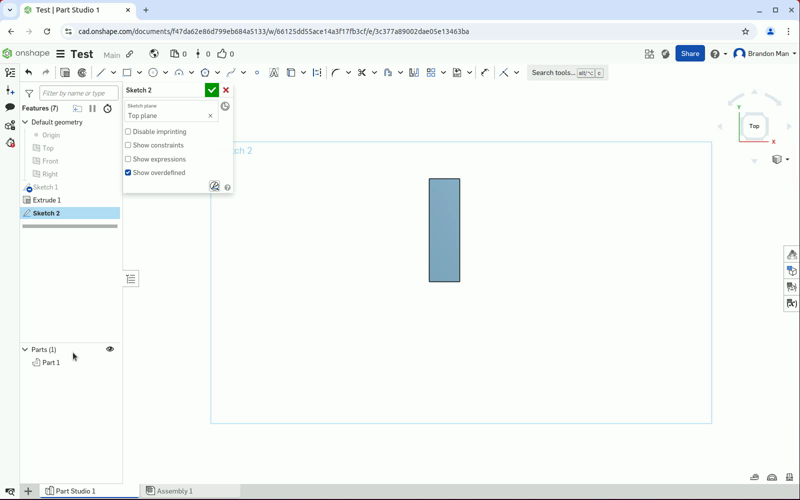
key(y)
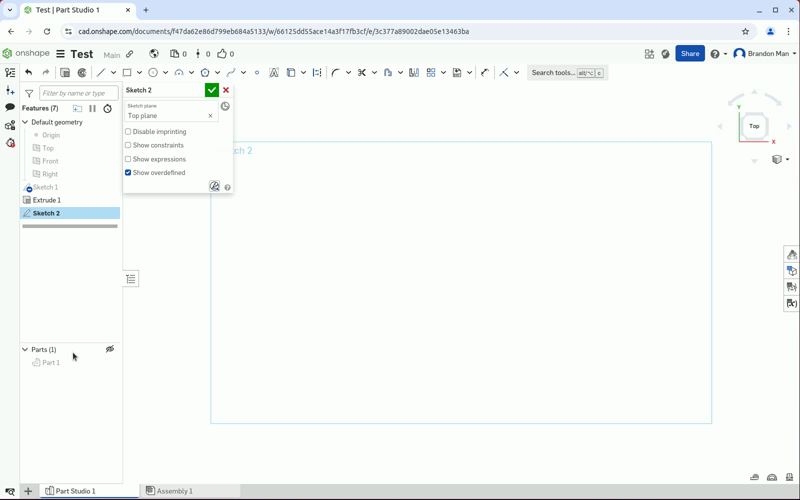
key(l)
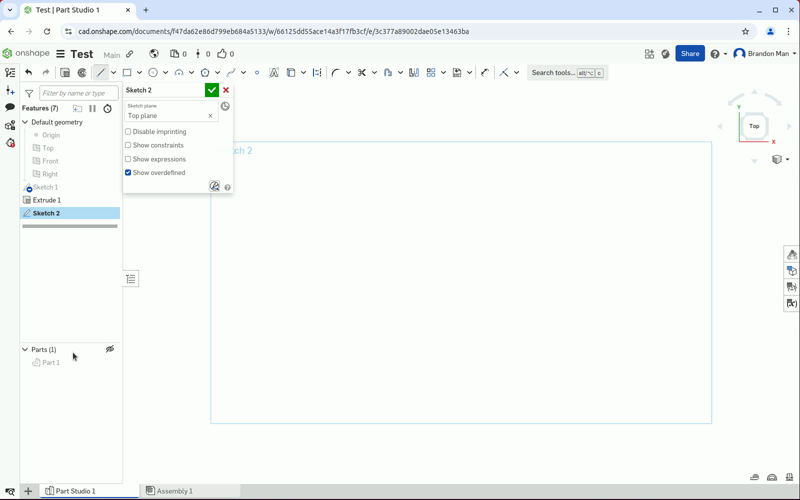
key_down(shift)
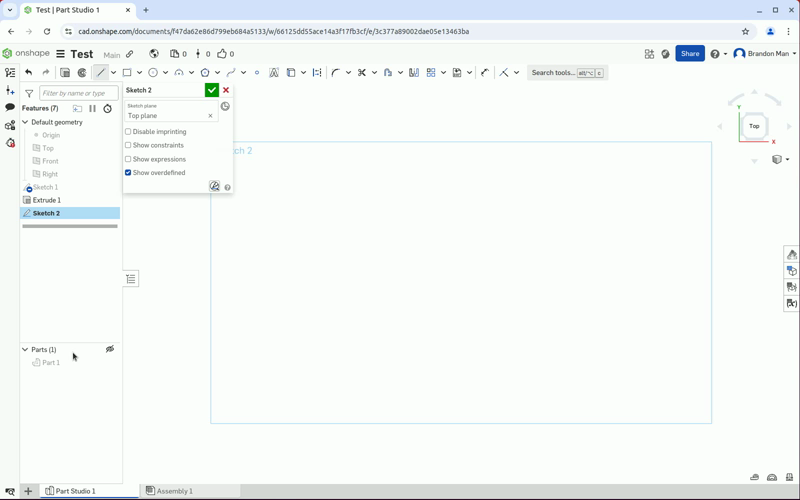
mouse_move(472, 282)
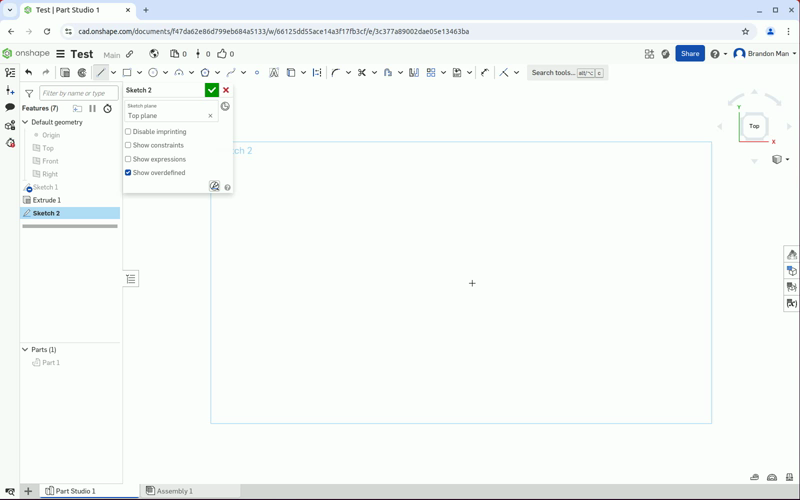
click(472, 282)
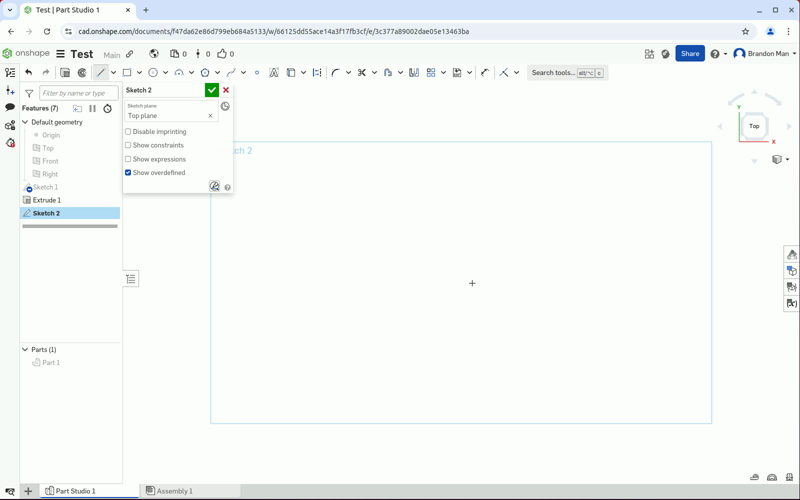
key_up(shift)
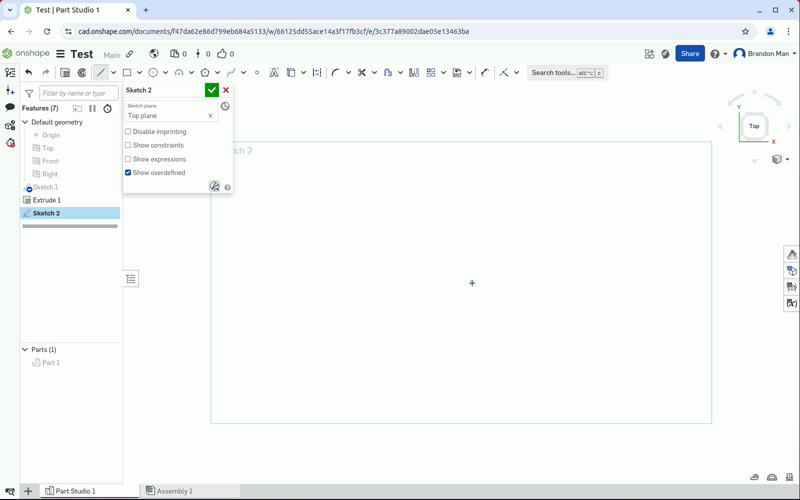
key_down(shift)
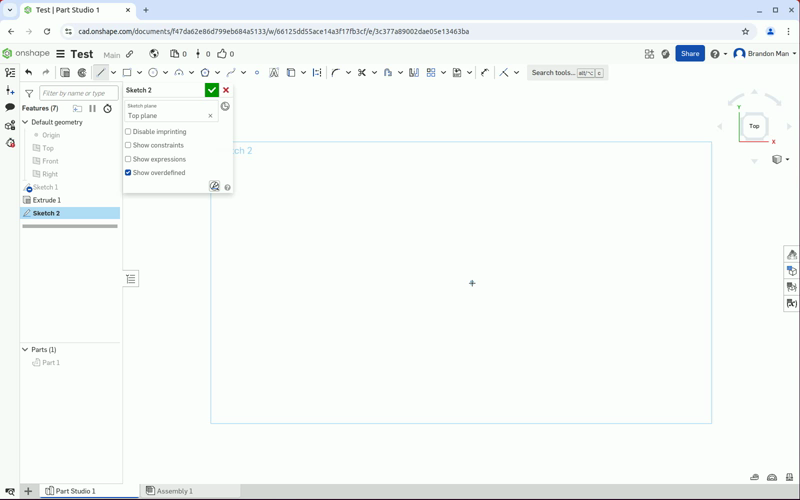
mouse_move(502, 282)
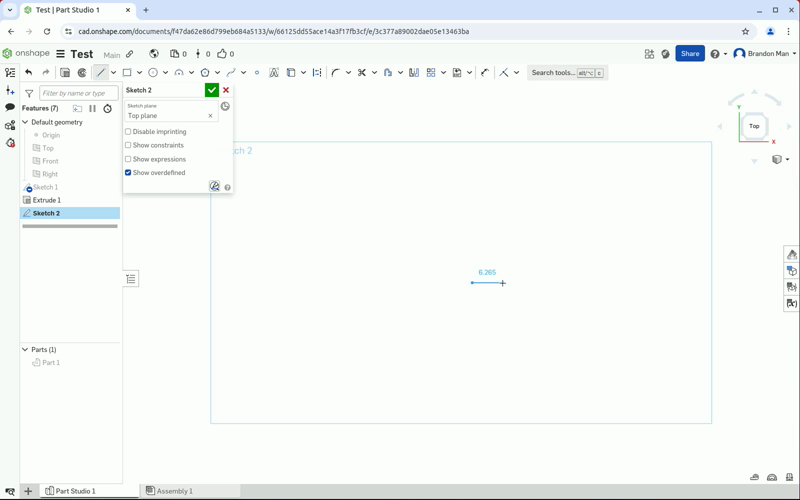
mouse_move(501, 282)
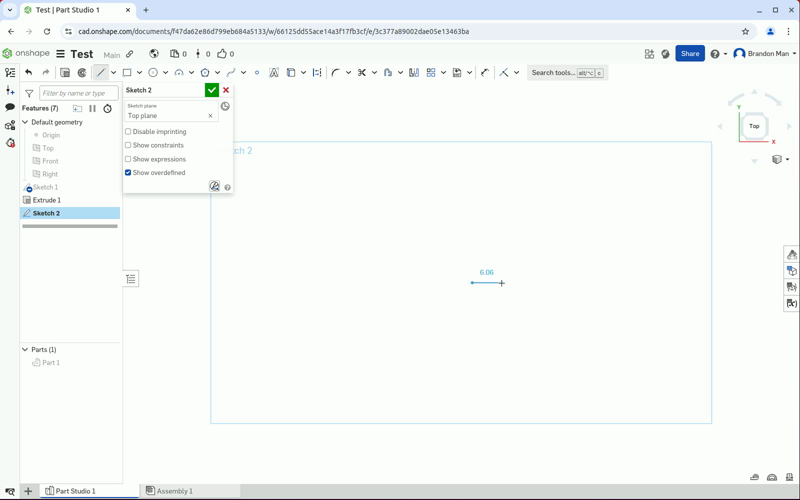
click(501, 282)
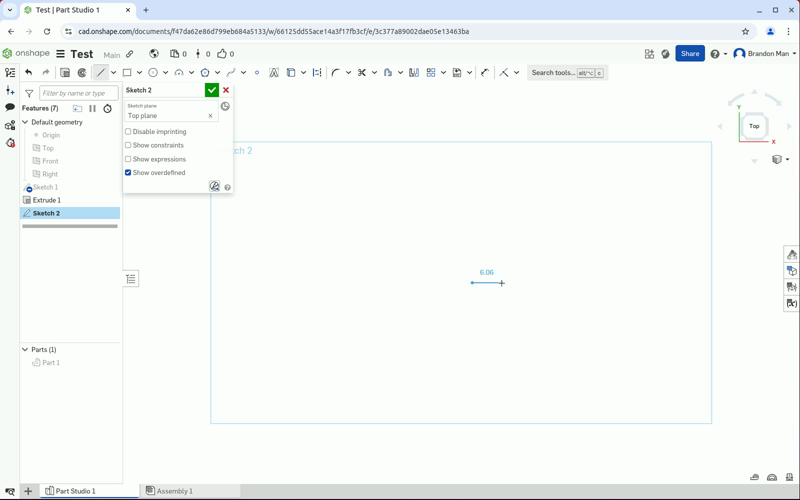
key_up(shift)
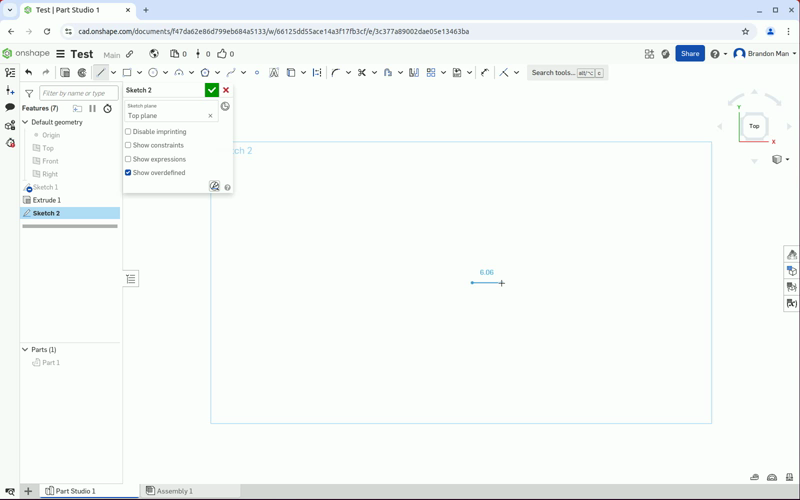
key_down(shift)
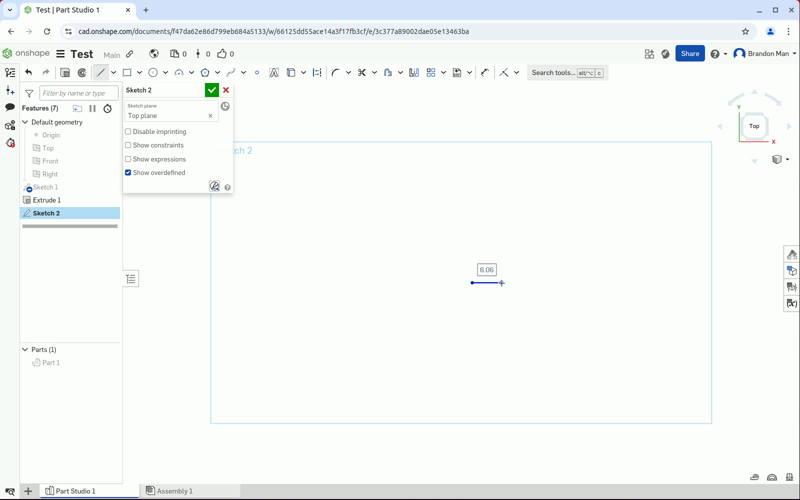
mouse_move(501, 179)
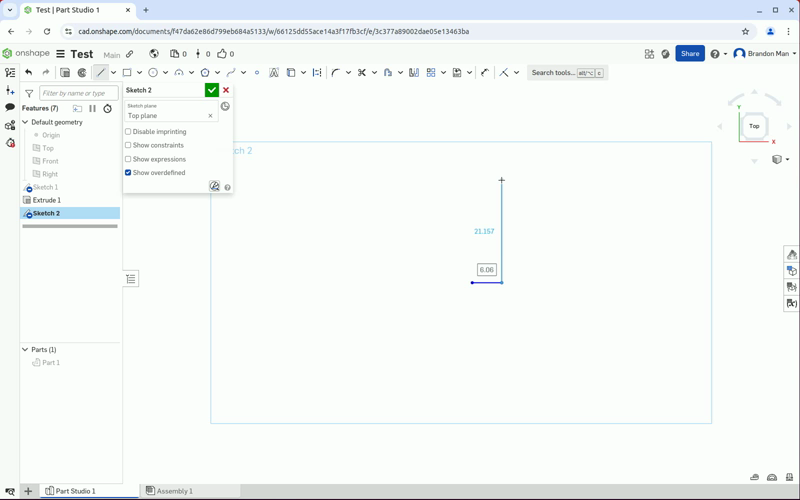
click(501, 179)
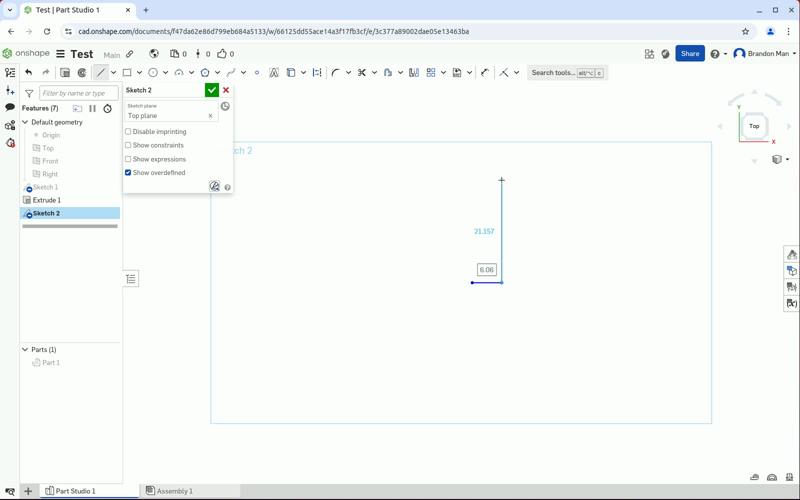
key_up(shift)
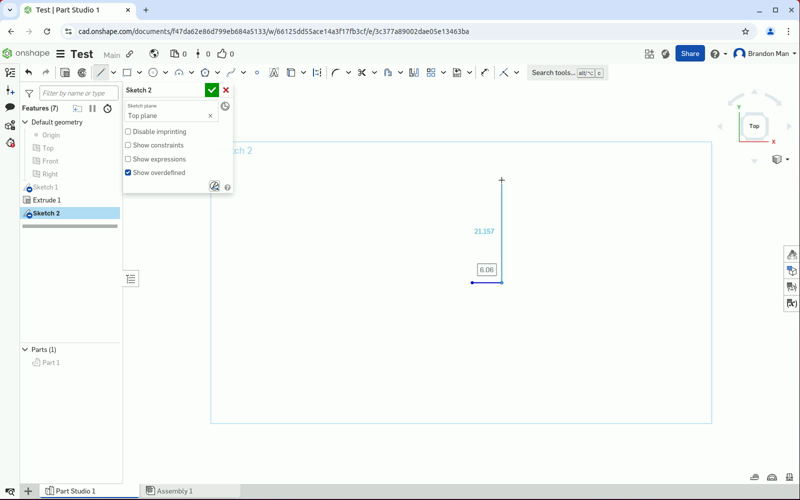
key_down(shift)
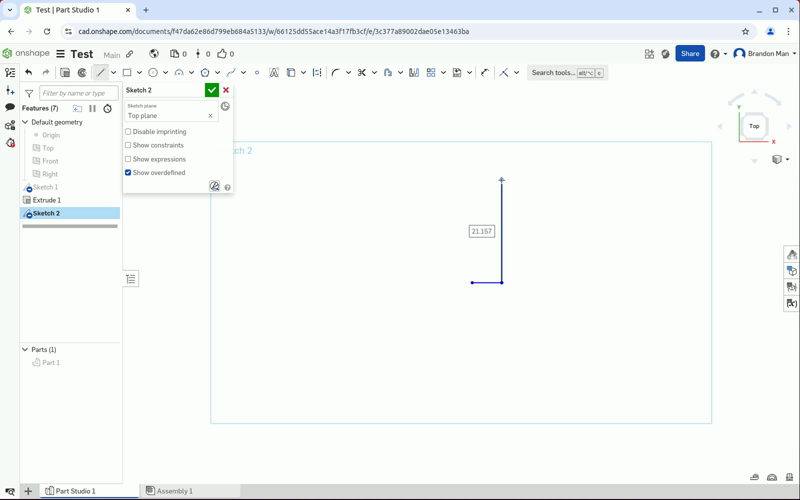
mouse_move(531, 179)
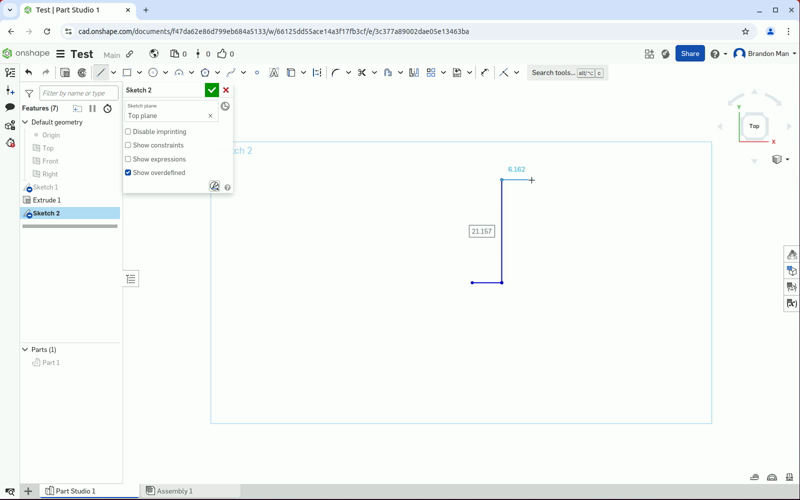
mouse_move(472, 179)
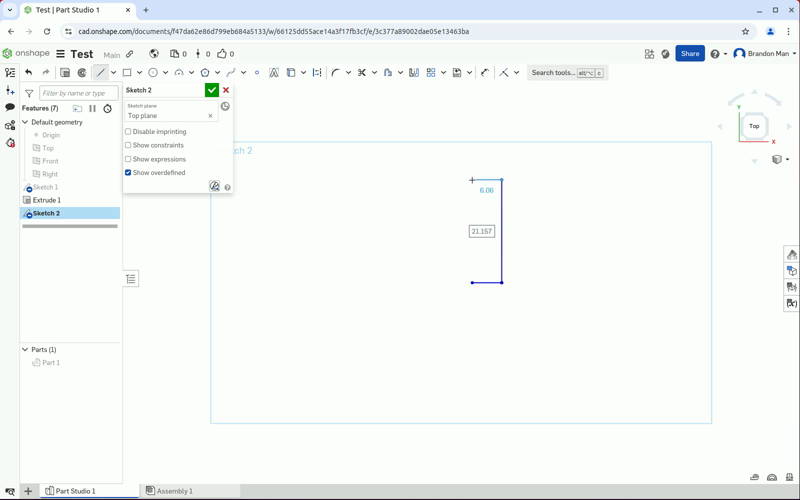
click(472, 179)
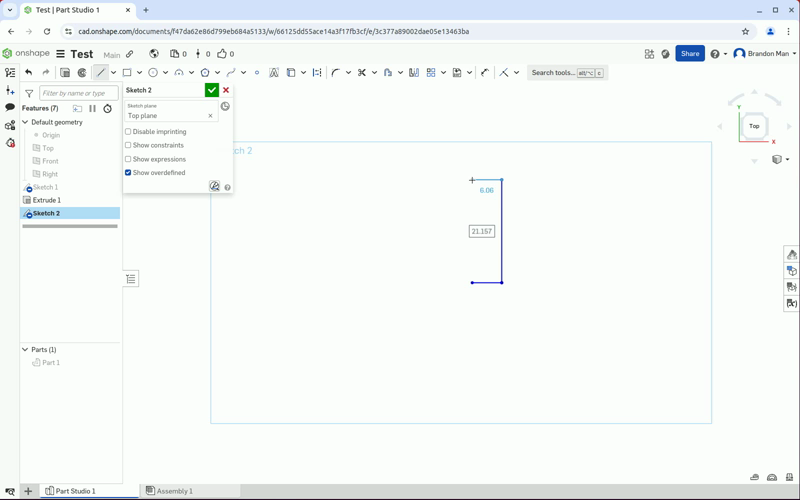
key_up(shift)
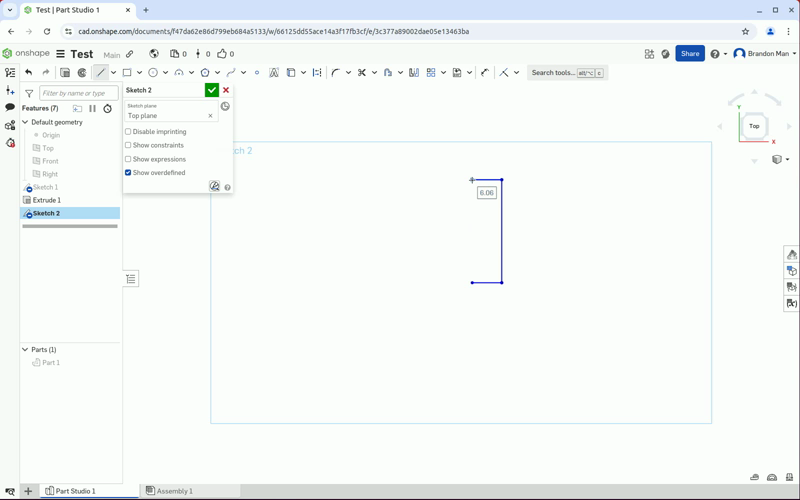
key_down(shift)
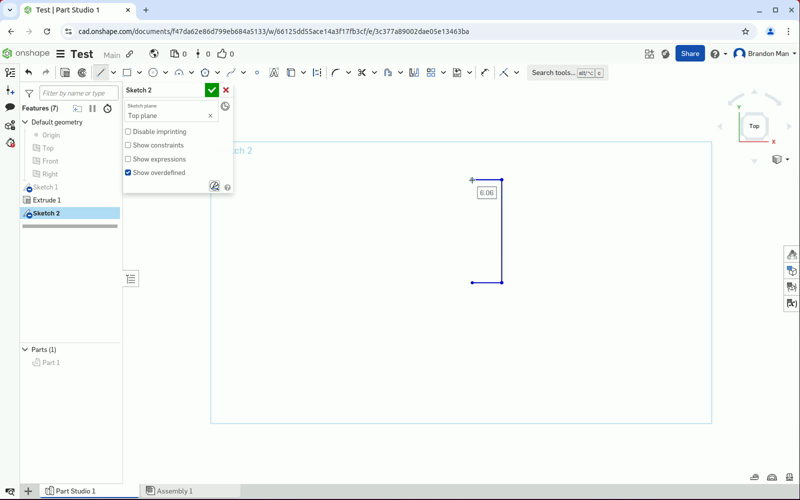
mouse_move(472, 282)
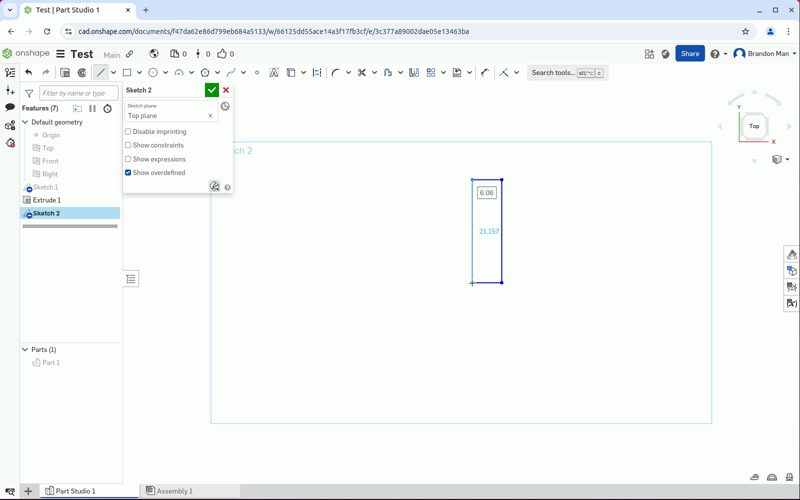
key_up(shift)
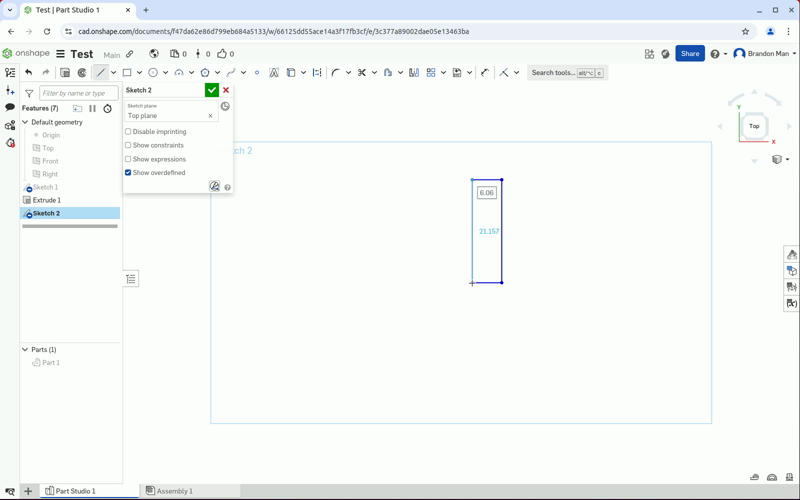
click(472, 282)
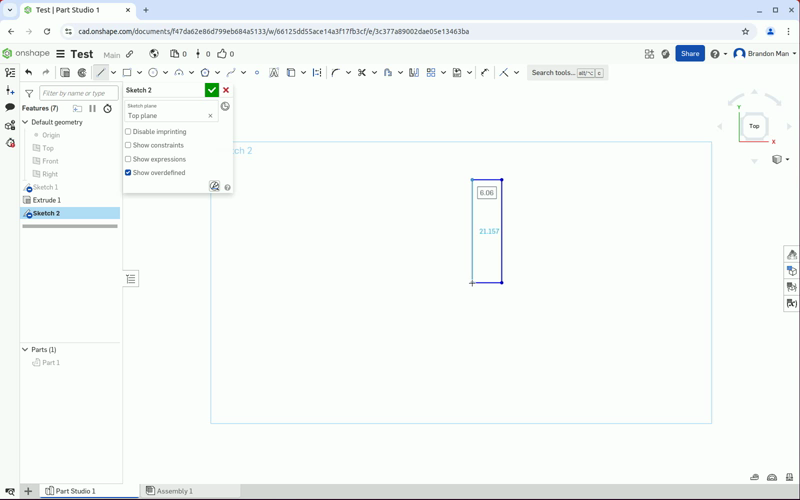
key(esc)
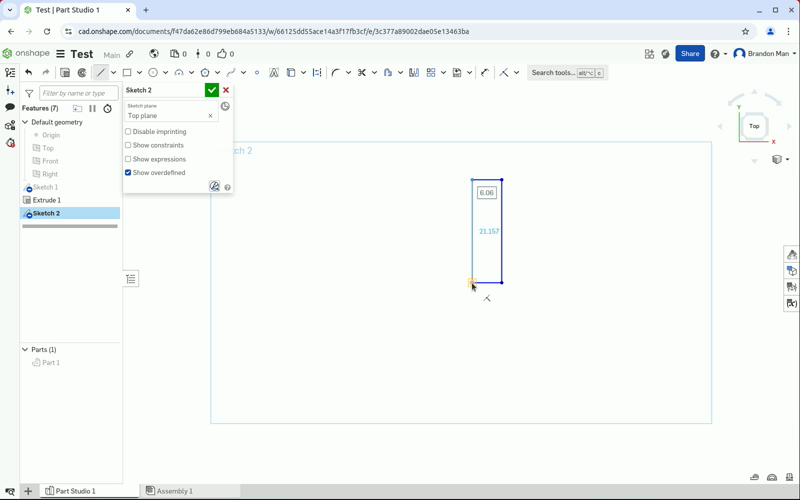
mouse_move(489, 185)
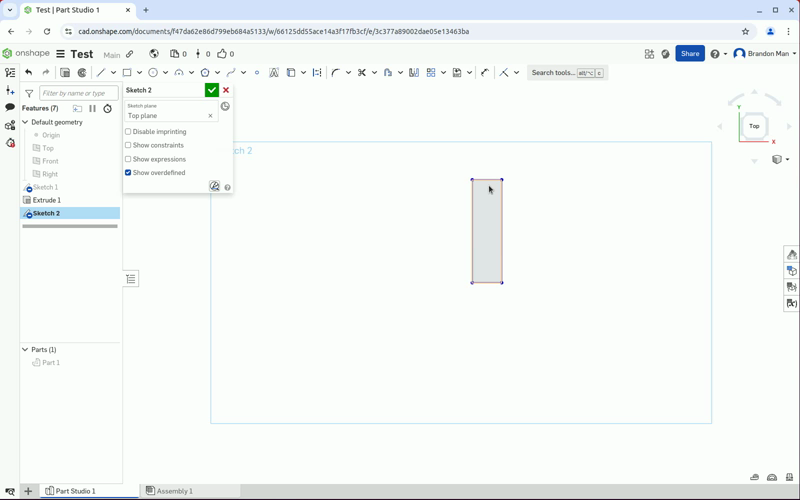
click(489, 185)
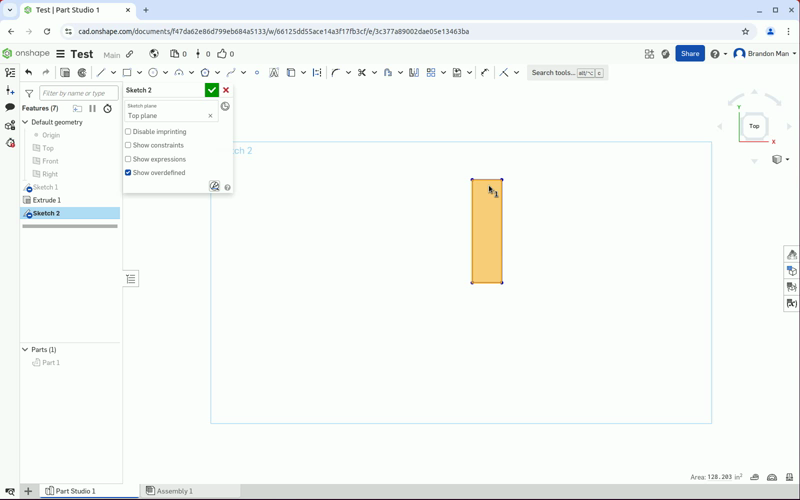
mouse_move(73, 352)
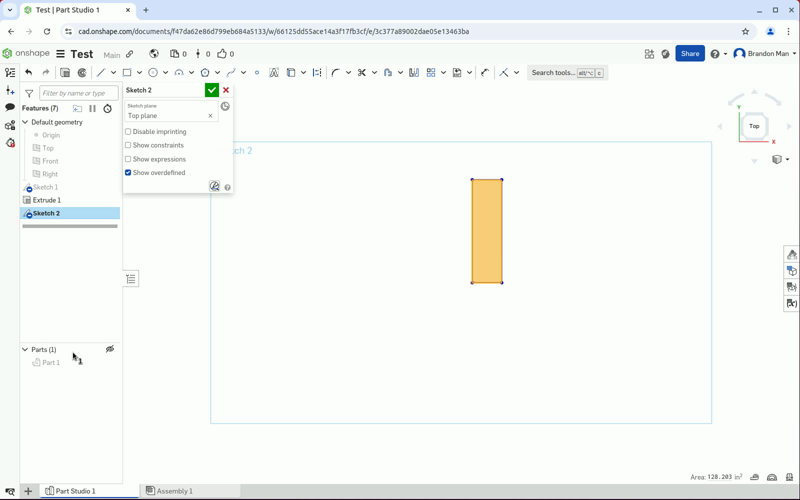
key(shift+y)
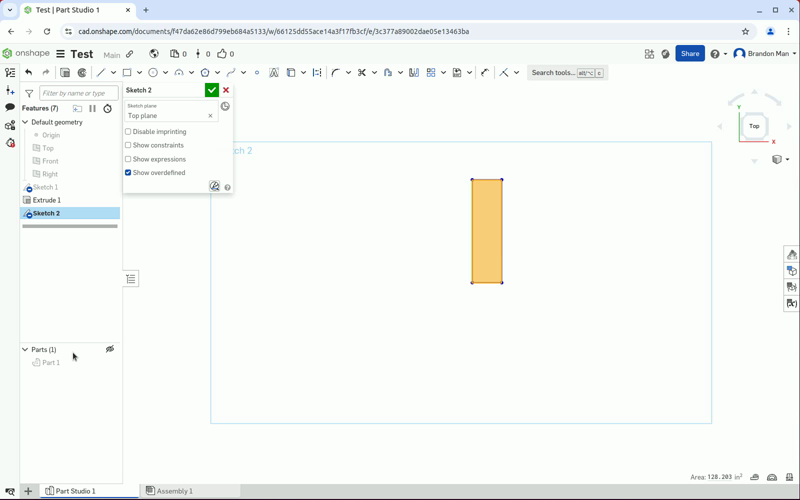
key(shift+e)
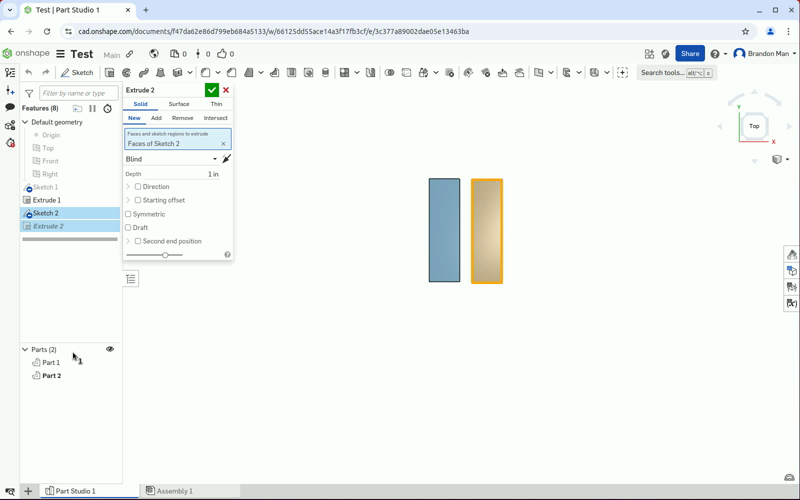
mouse_move(143, 106)
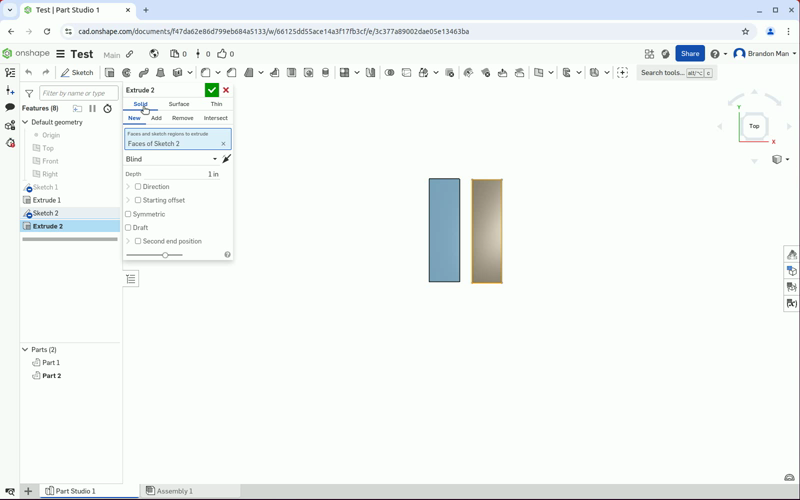
click(143, 106)
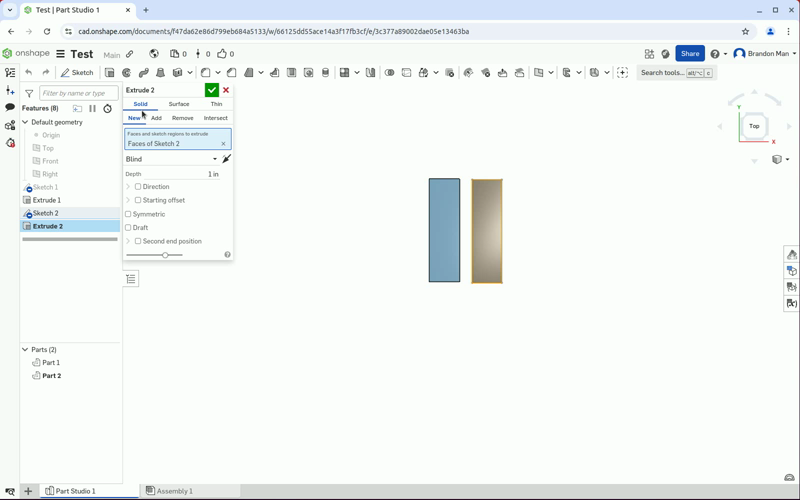
mouse_move(137, 120)
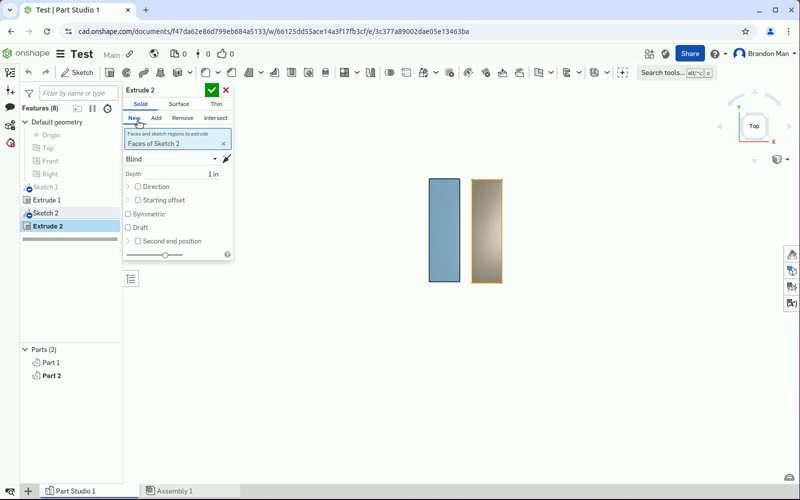
click(137, 120)
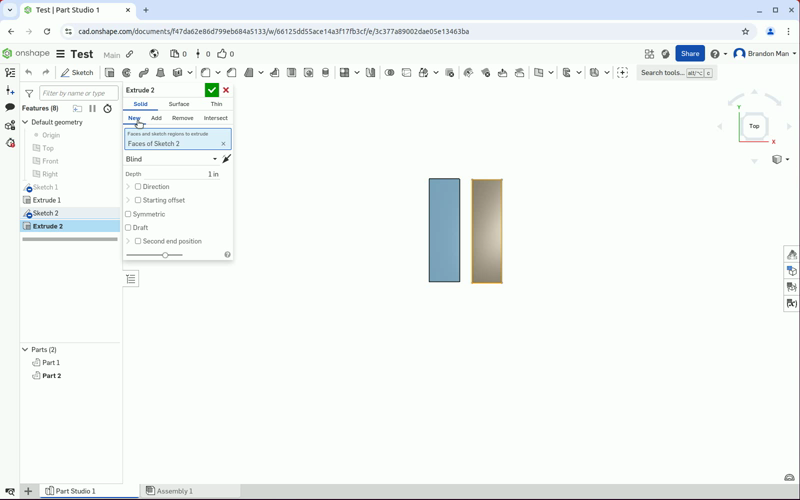
key(tab, 4)
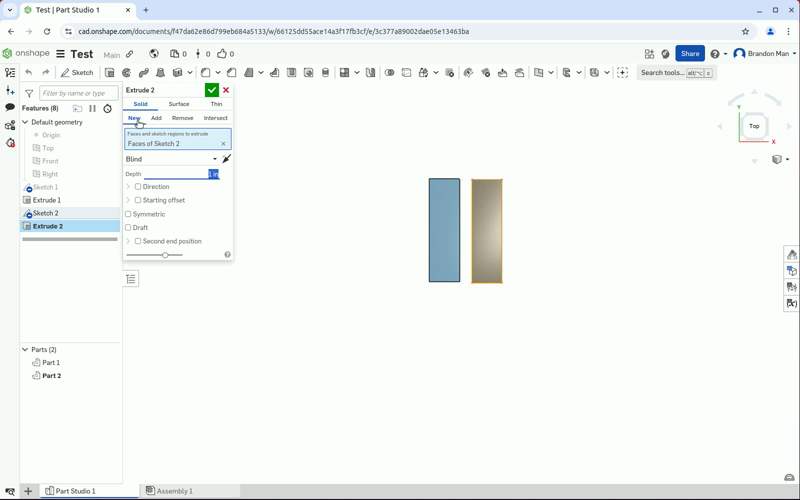
text(0.241)
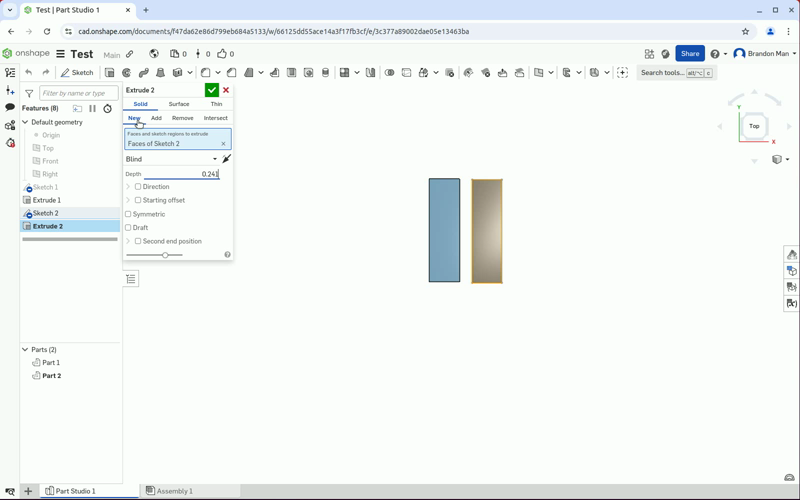
key(enter)
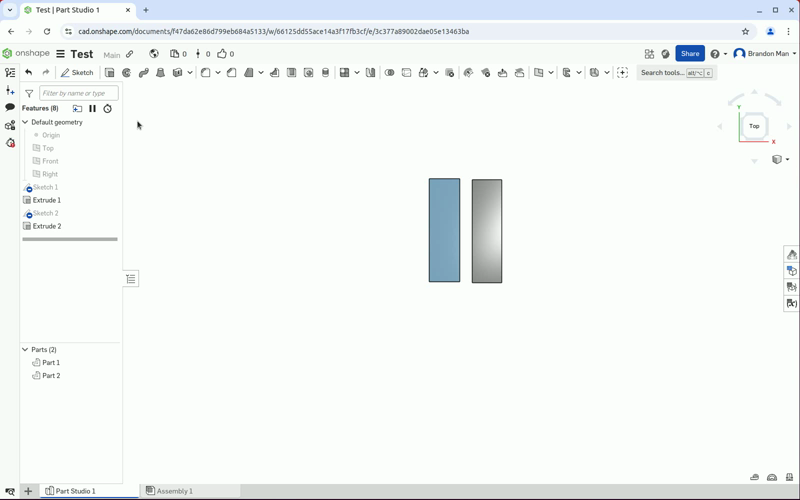
key(shift+h)
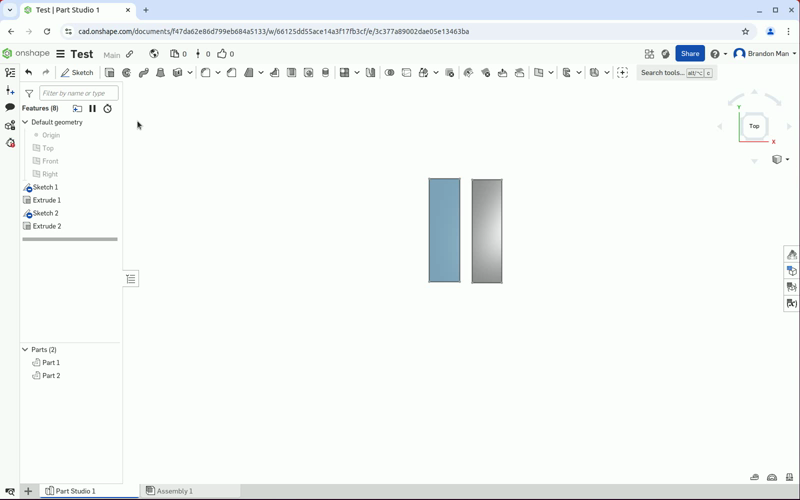
key(shift+h)
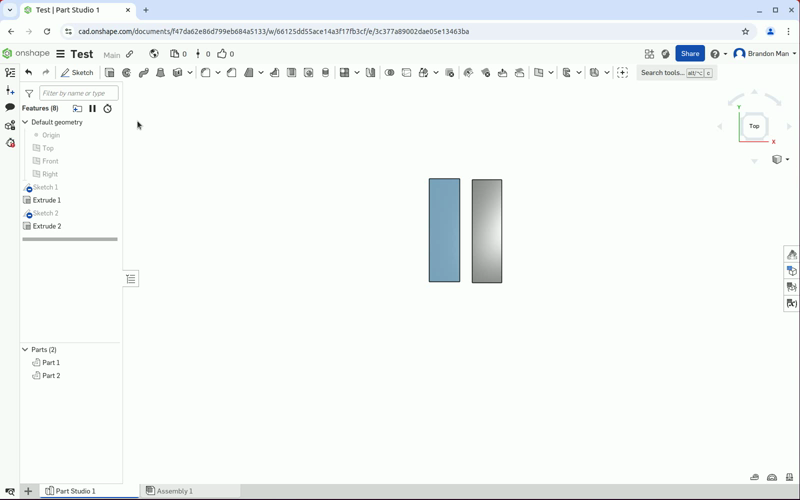
mouse_move(73, 189)
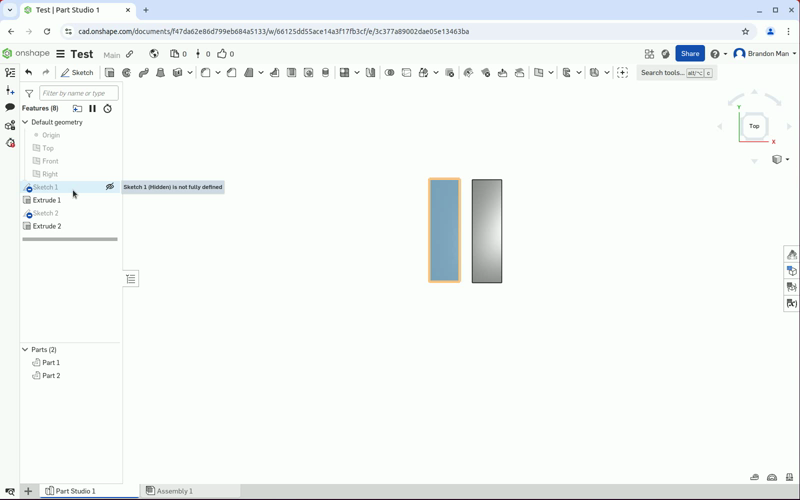
click(73, 189)
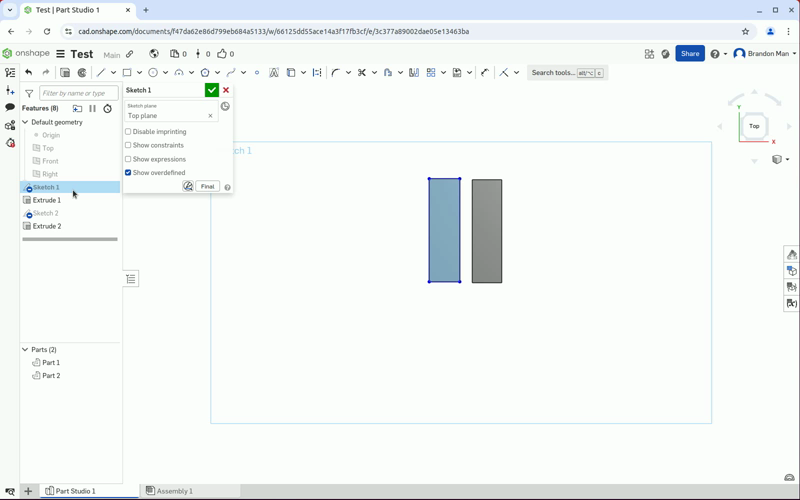
mouse_move(229, 92)
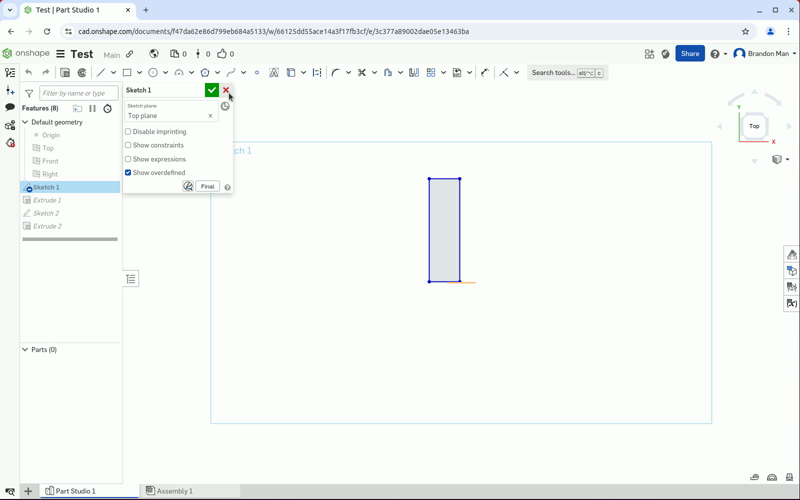
click(229, 92)
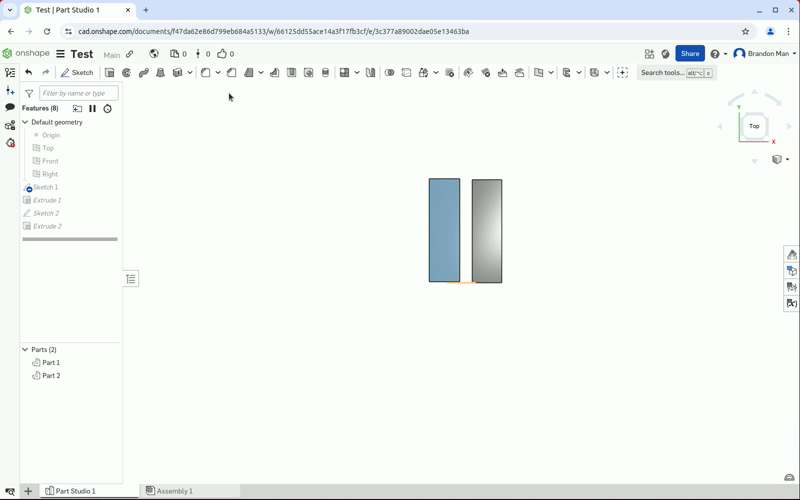
mouse_move(73, 352)
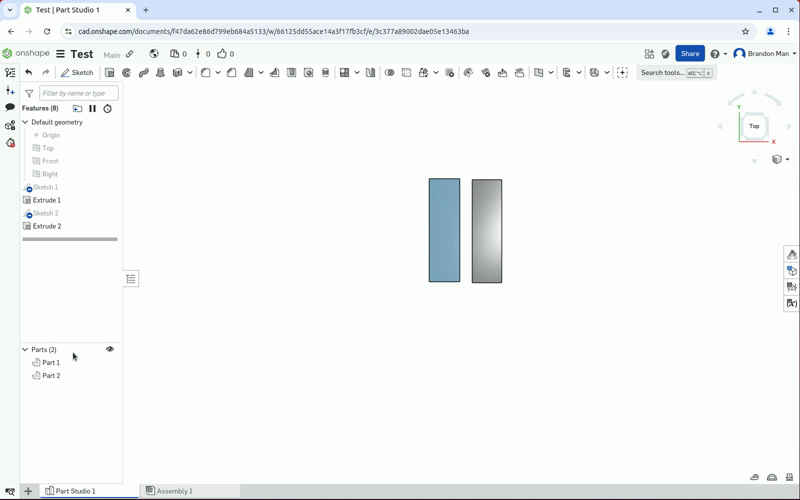
key(y)
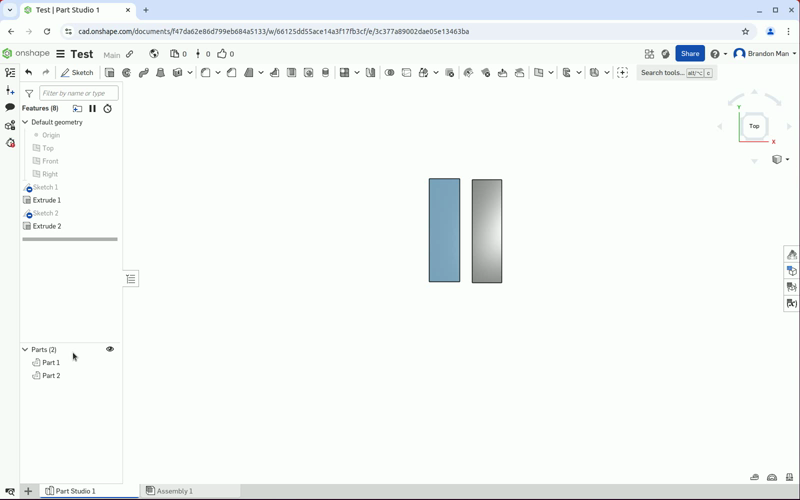
key(shift+p)
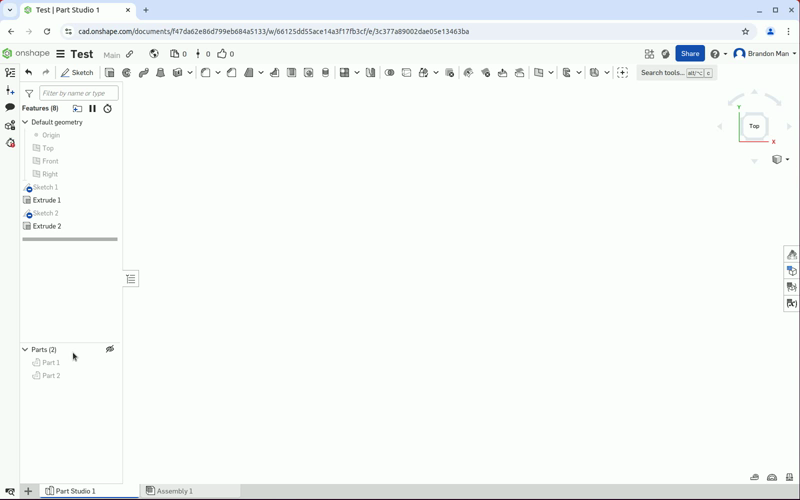
key(space)
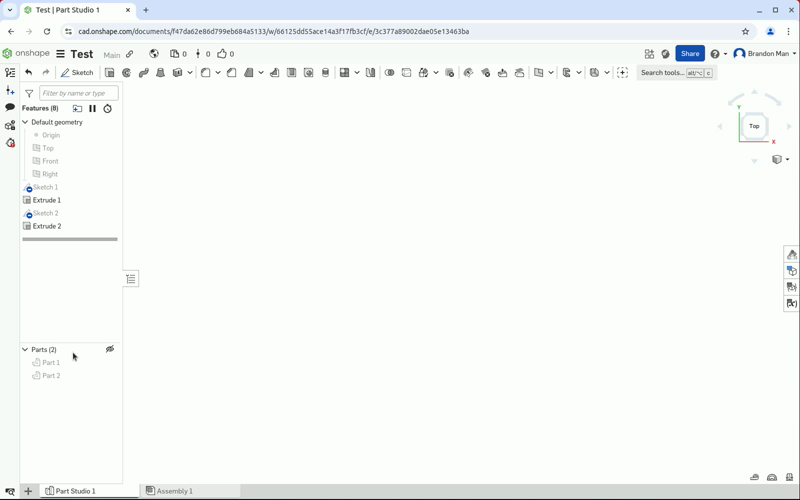
key_down(shift)
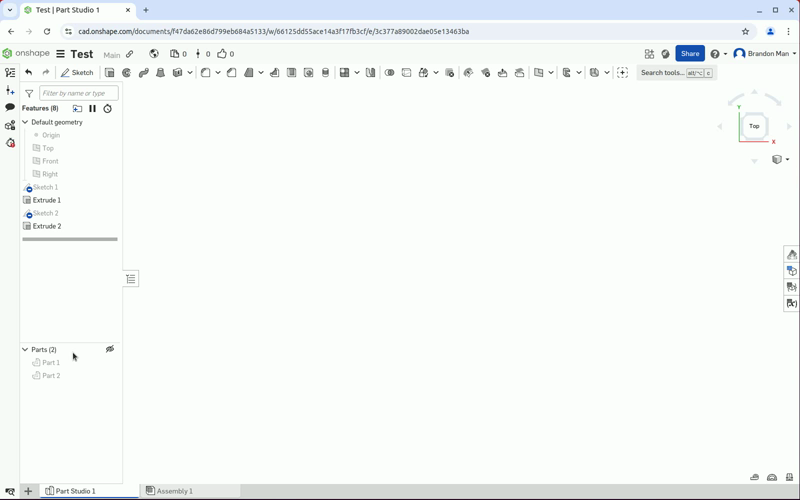
key(up)
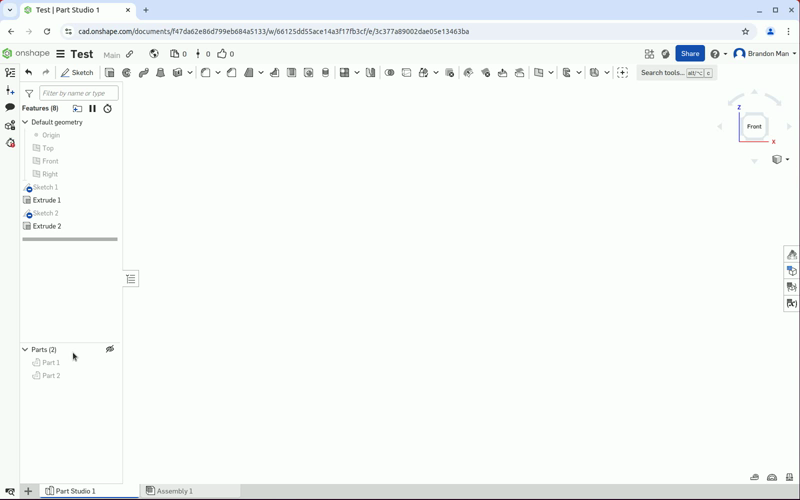
key_up(shift)
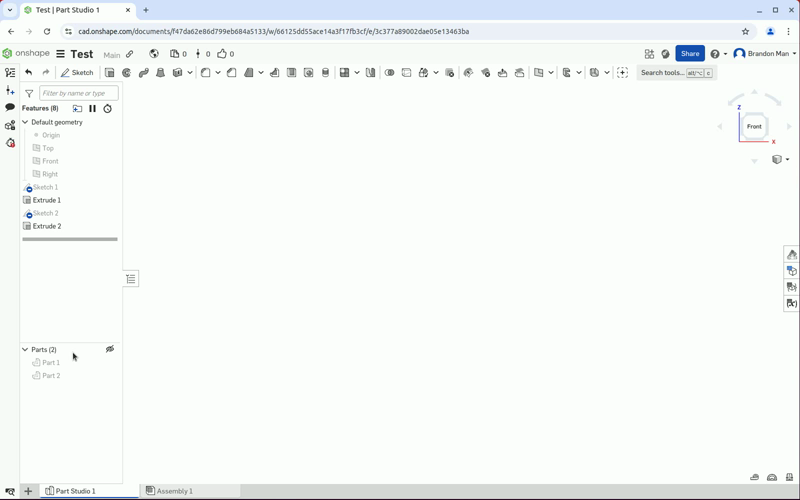
mouse_move(73, 352)
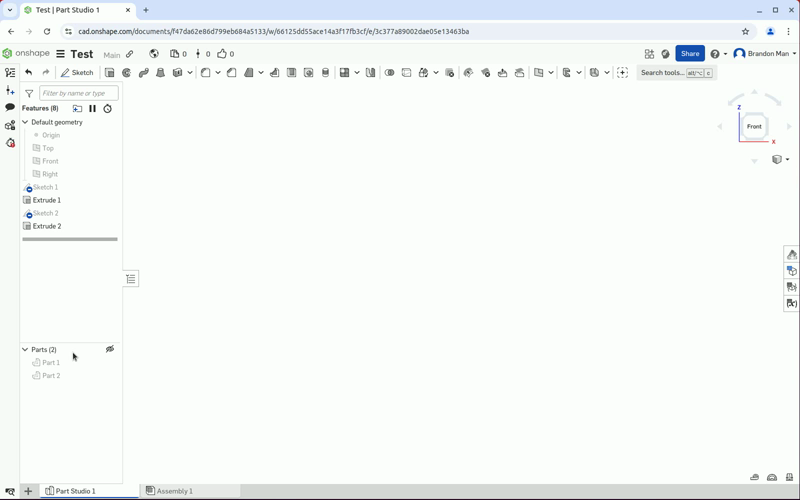
key(shift+y)
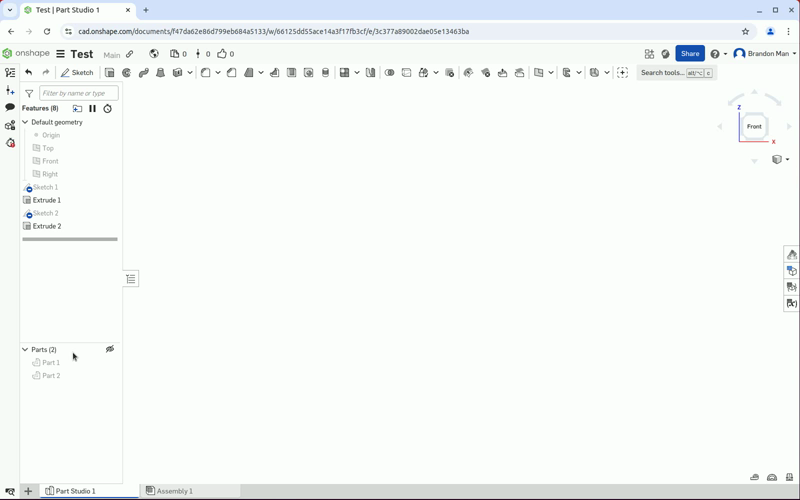
key(shift+s)
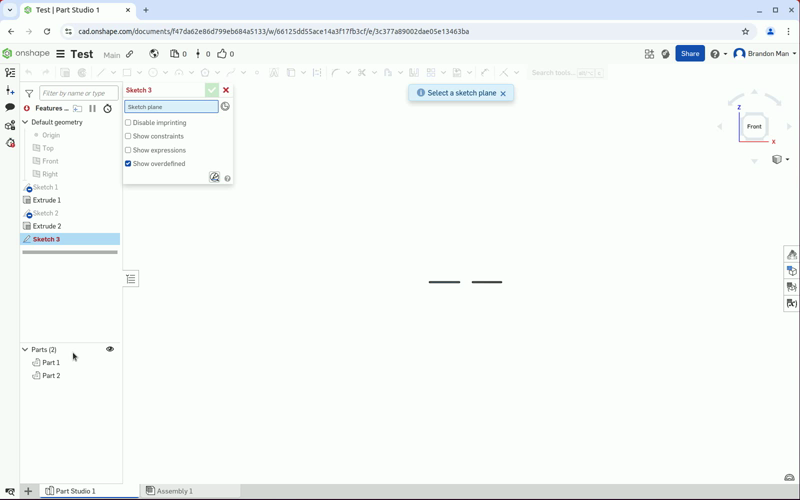
mouse_move(73, 163)
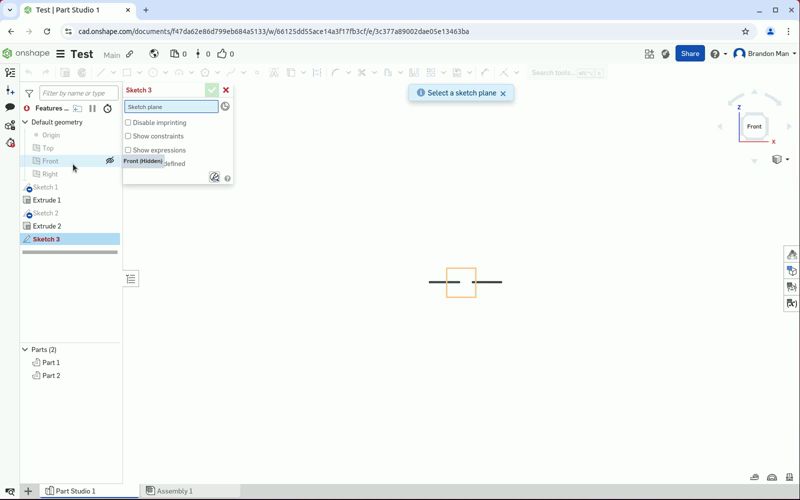
click(73, 163)
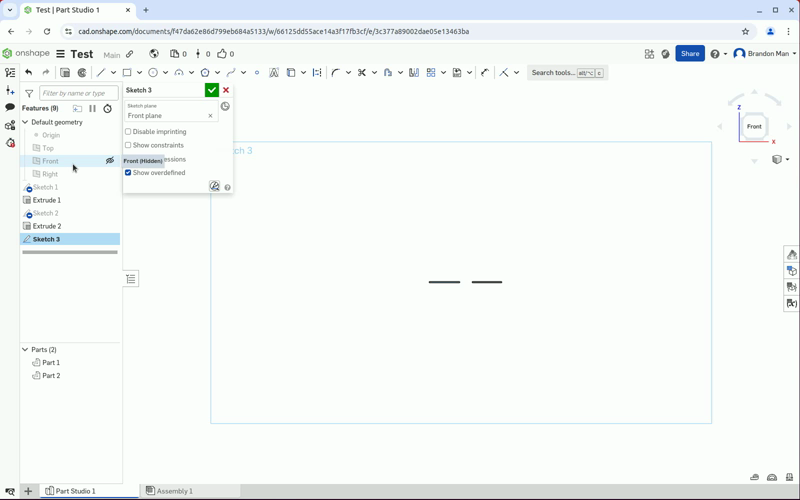
mouse_move(73, 352)
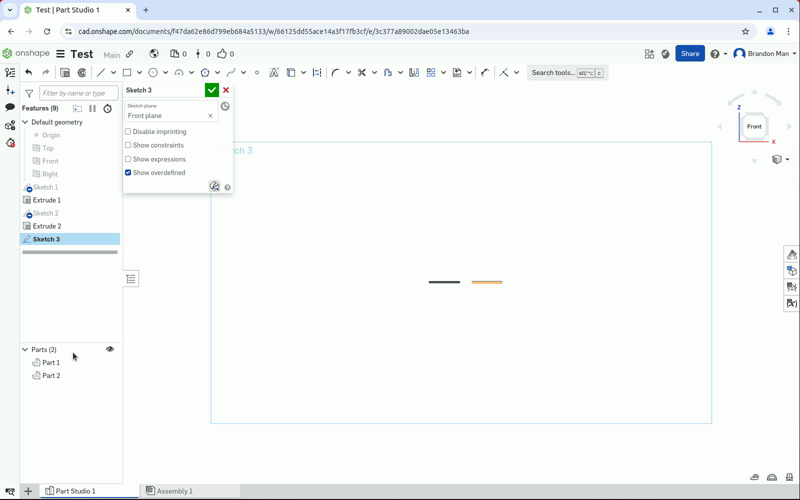
key(y)
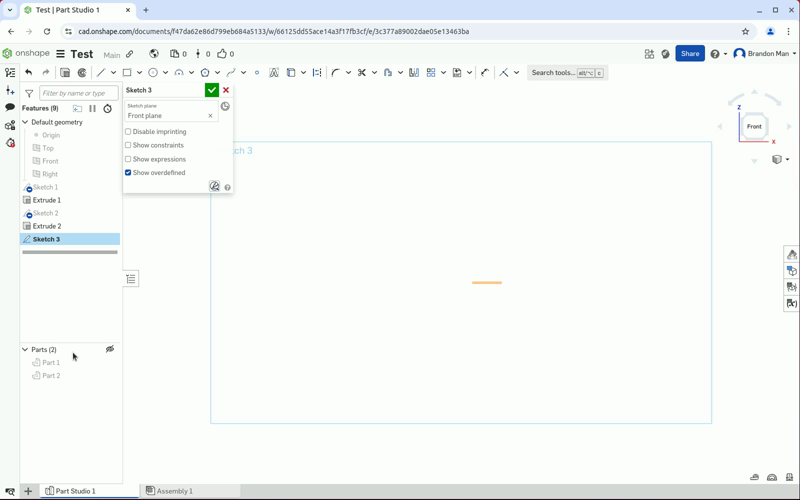
key(l)
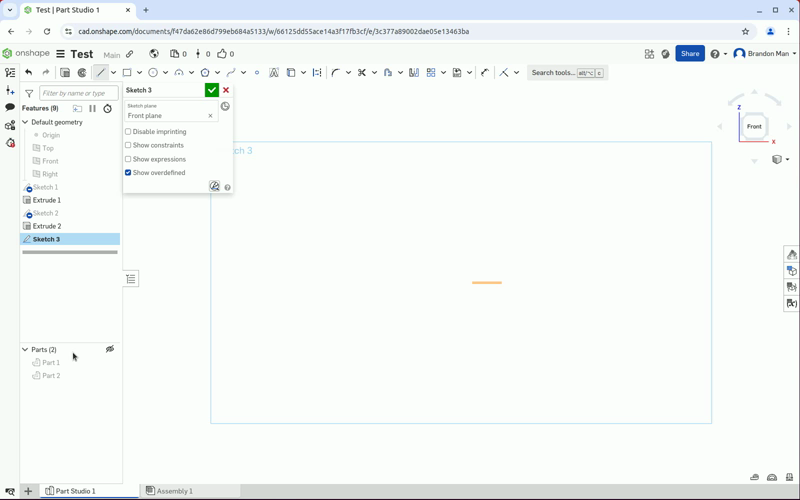
key_down(shift)
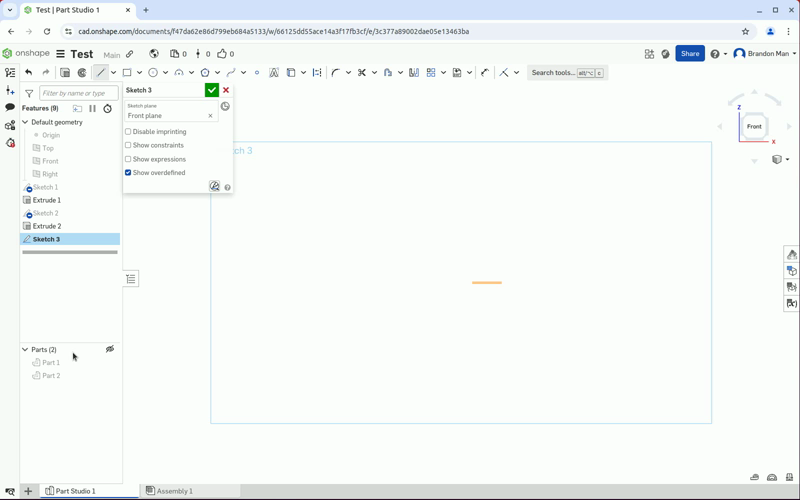
mouse_move(444, 294)
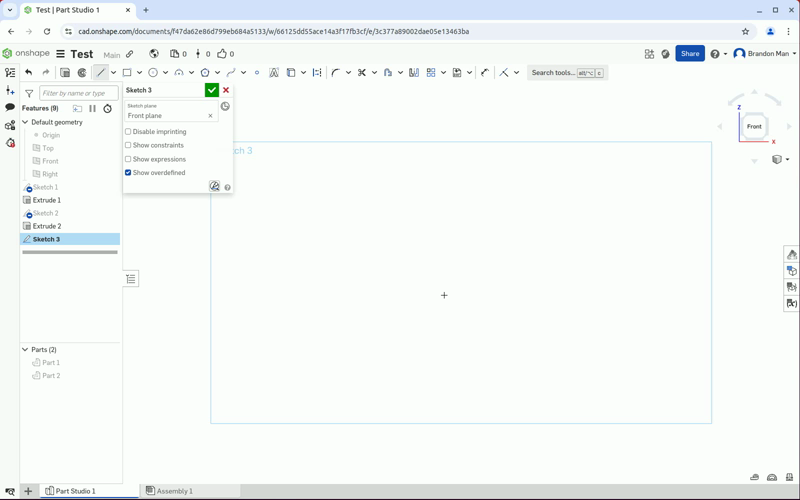
click(444, 294)
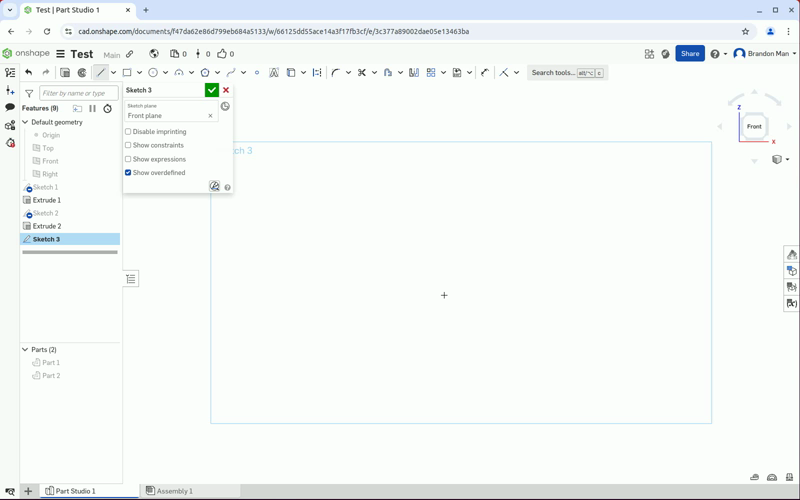
key_up(shift)
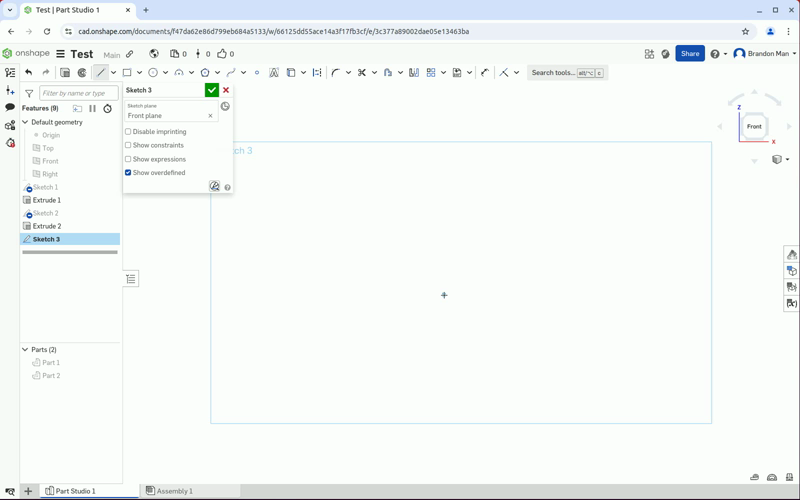
key_down(shift)
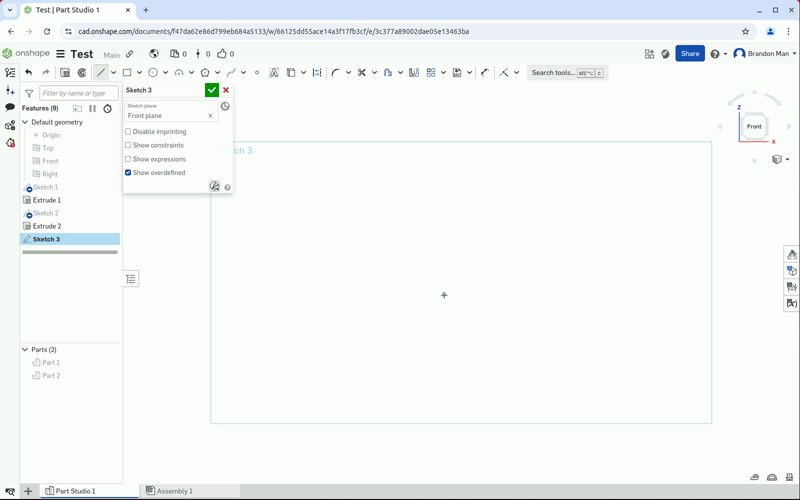
mouse_move(474, 294)
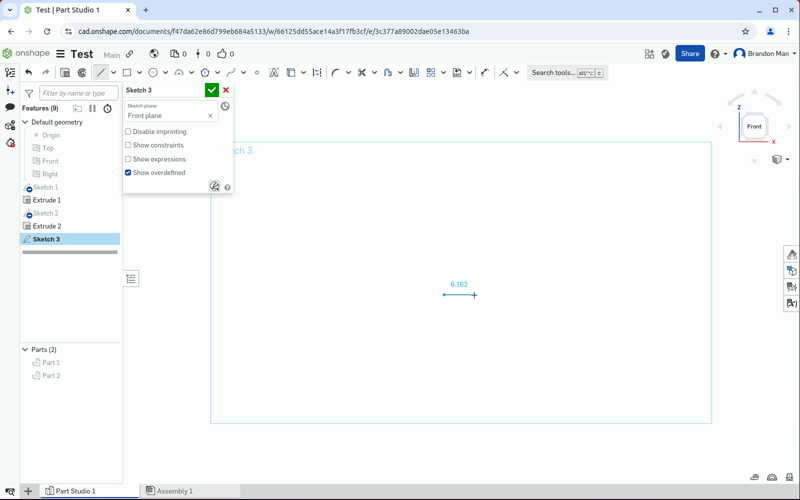
mouse_move(469, 312)
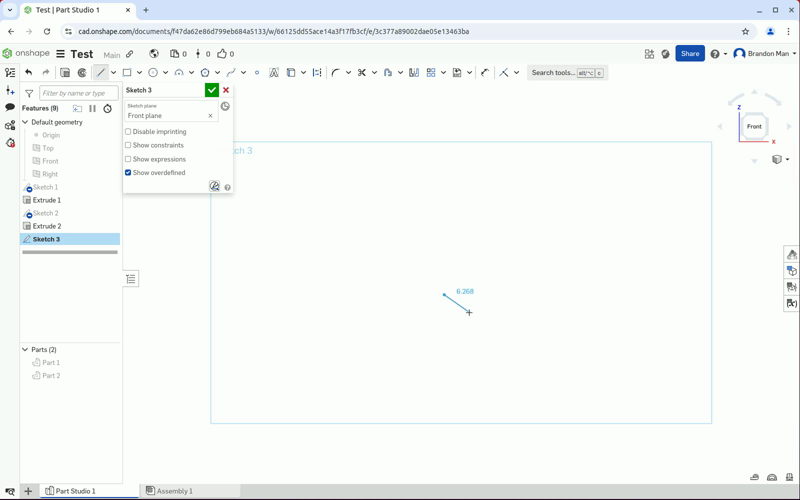
click(469, 312)
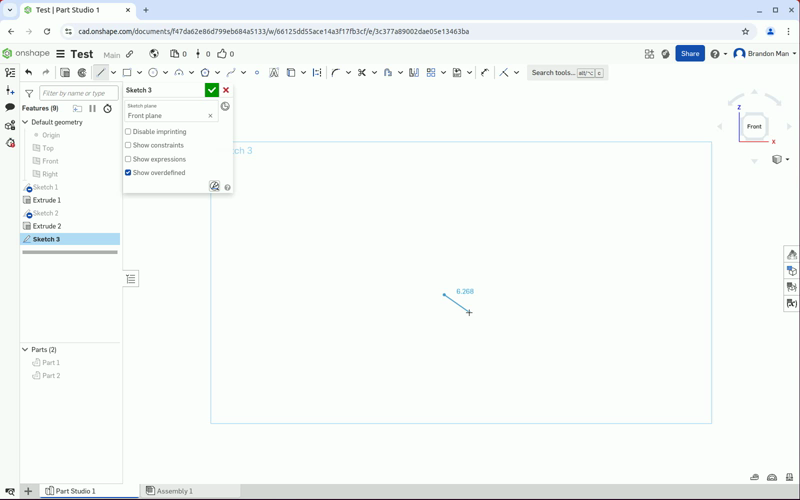
key_up(shift)
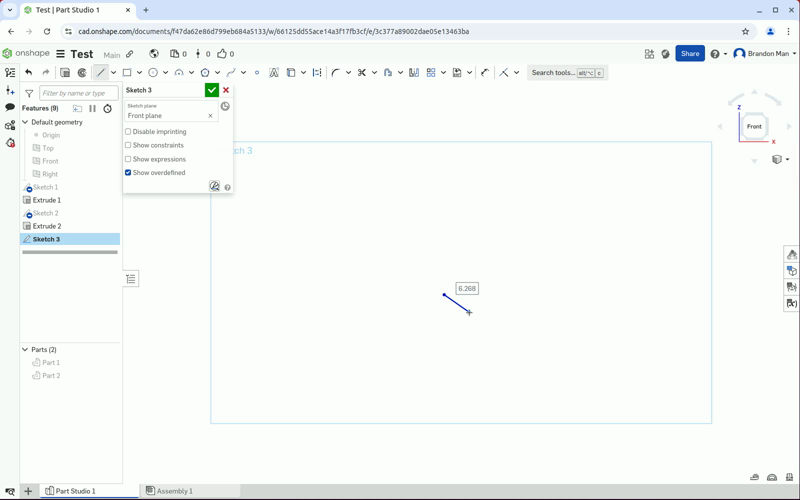
key_down(shift)
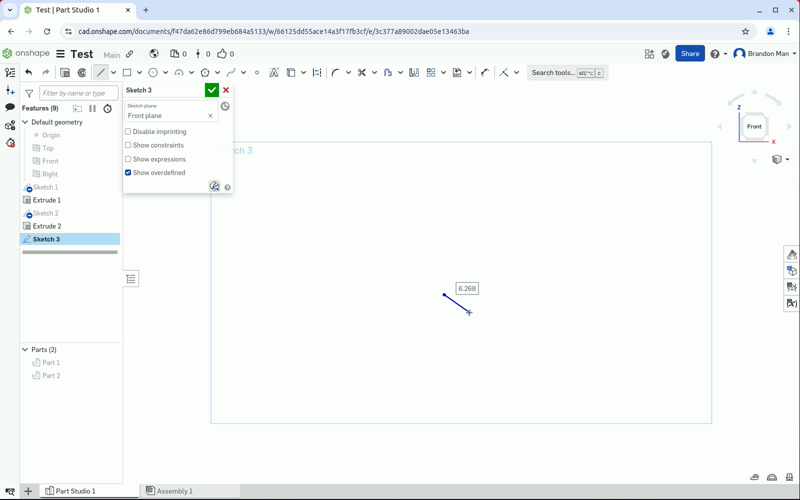
mouse_move(499, 312)
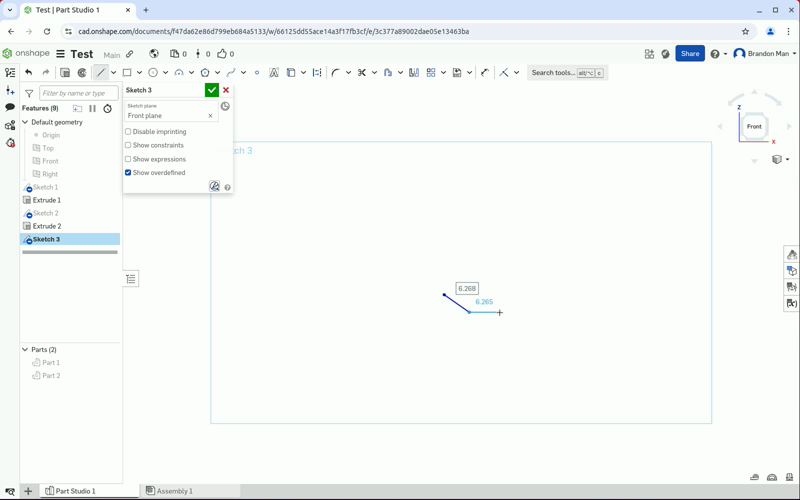
mouse_move(470, 311)
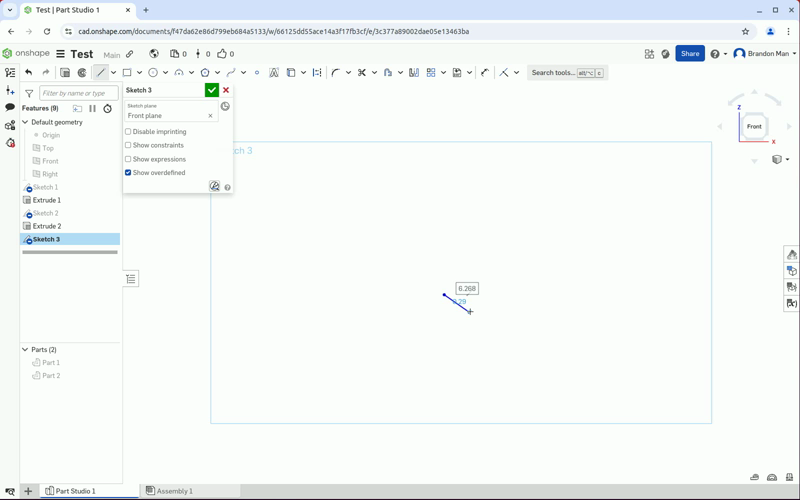
scroll(6)
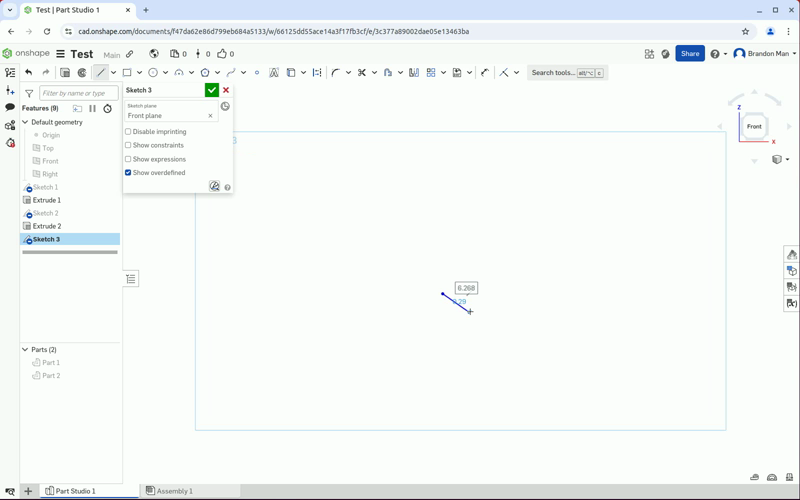
scroll(6)
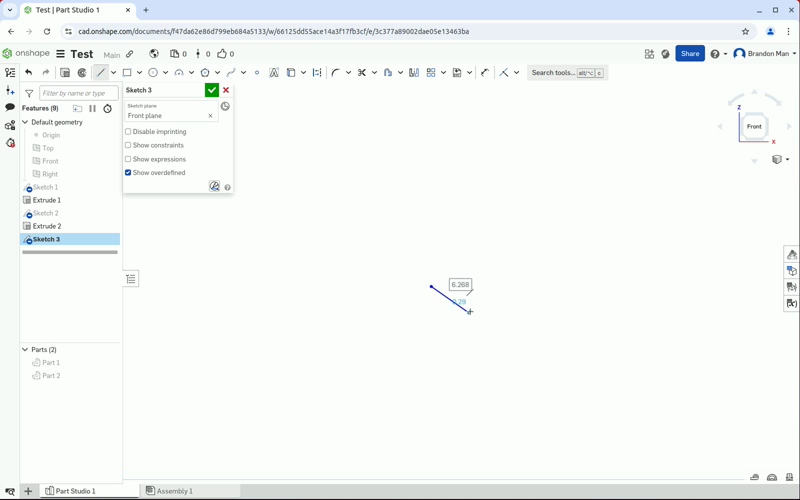
scroll(6)
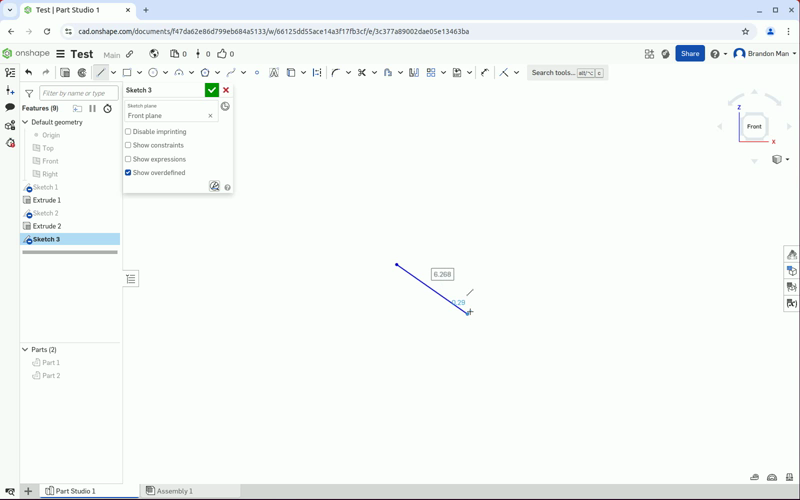
scroll(6)
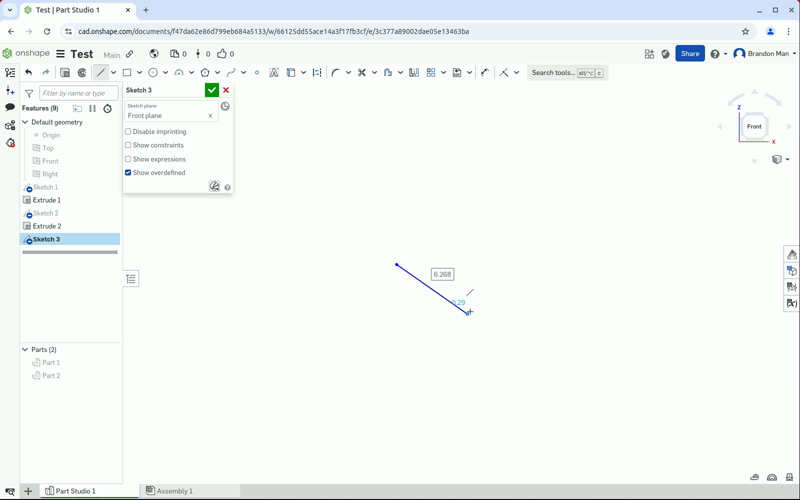
scroll(6)
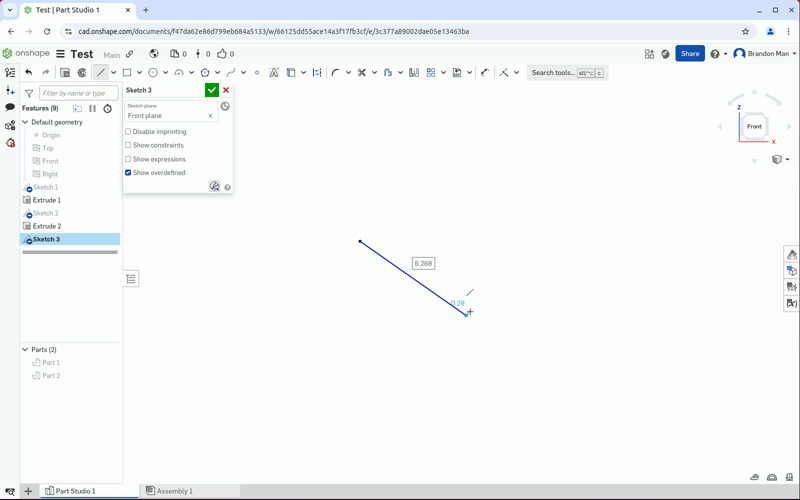
scroll(6)
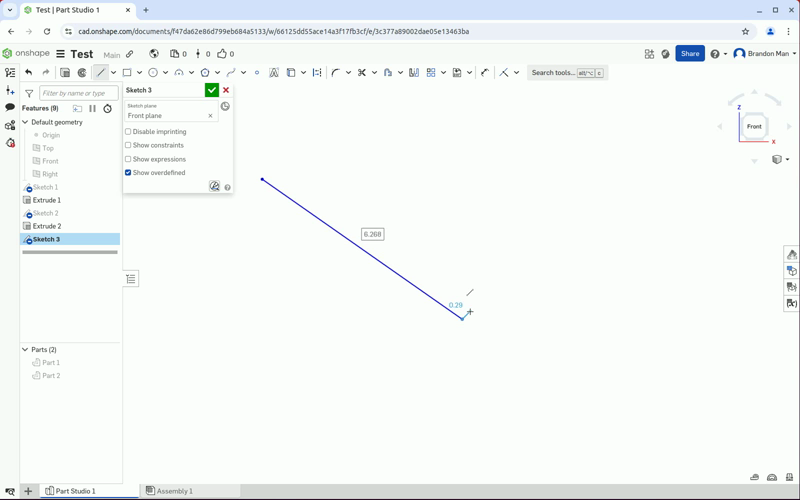
scroll(6)
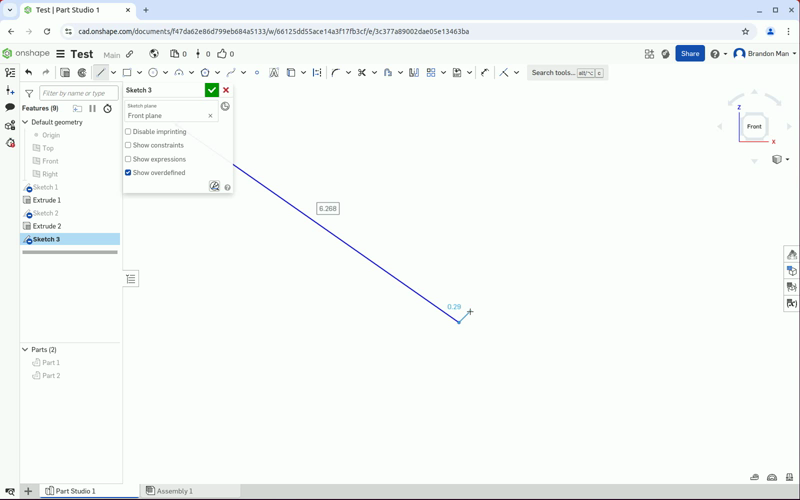
click(470, 311)
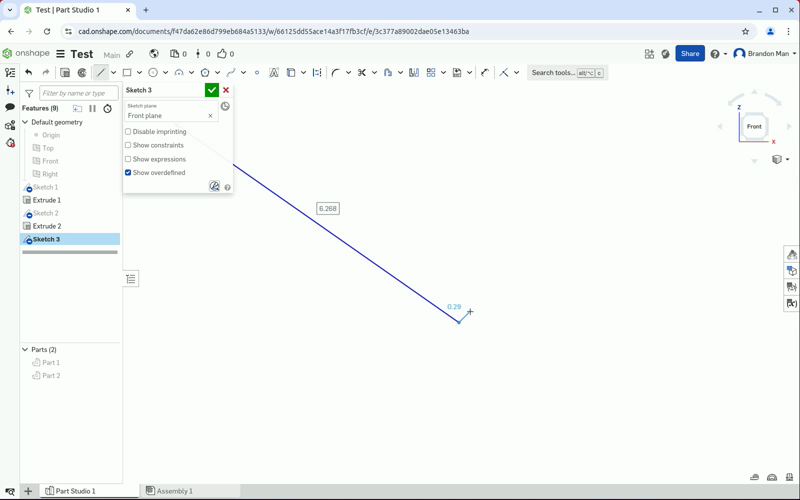
scroll(-6)
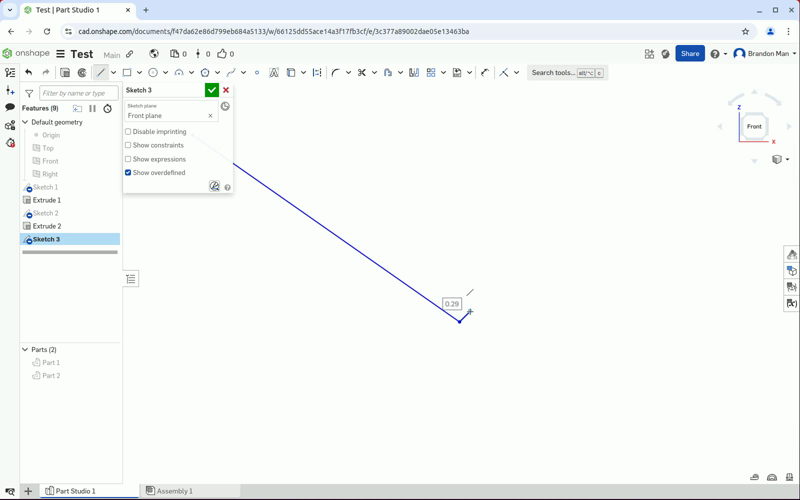
scroll(-6)
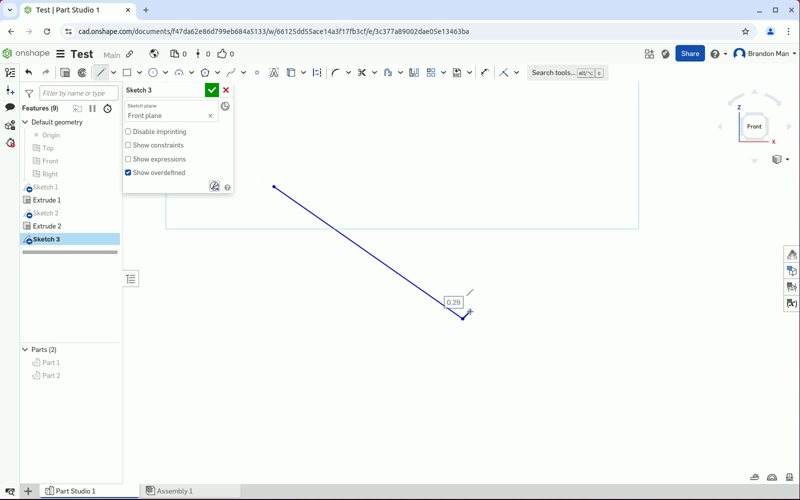
scroll(-6)
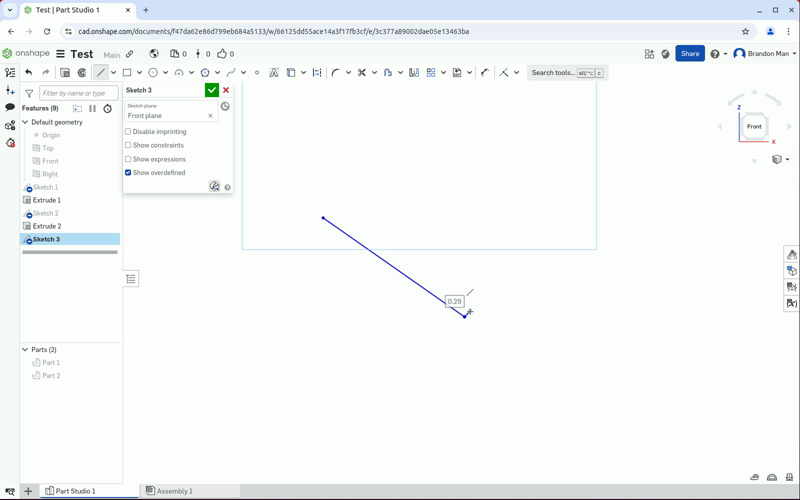
scroll(-6)
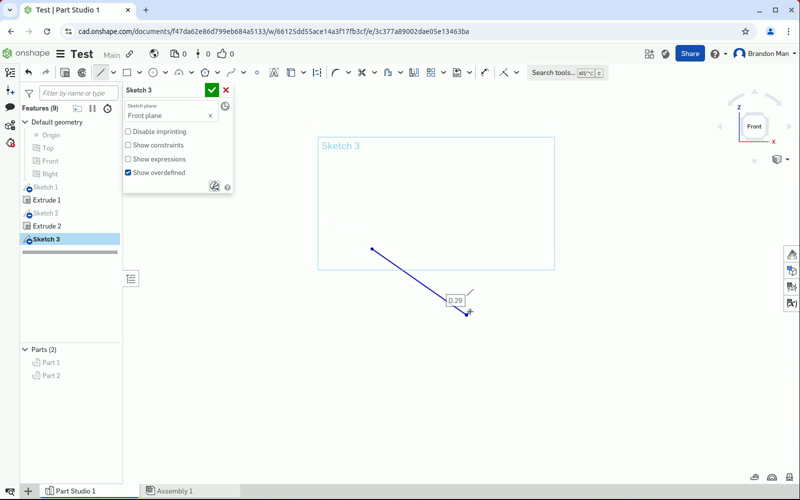
scroll(-6)
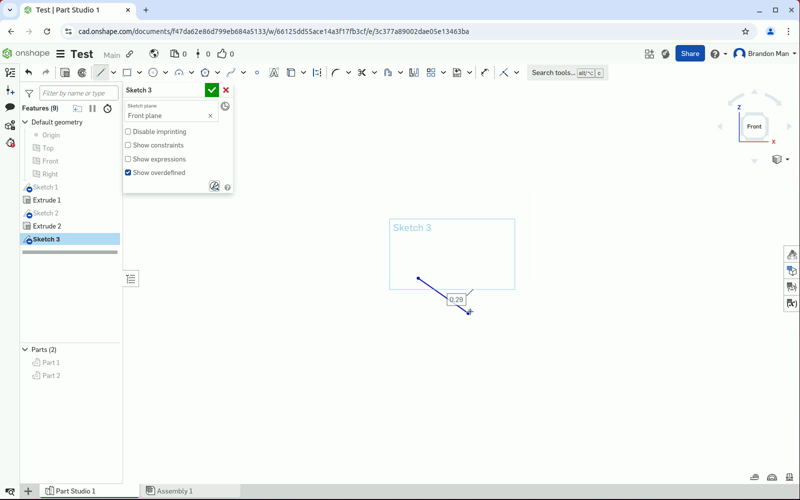
scroll(-6)
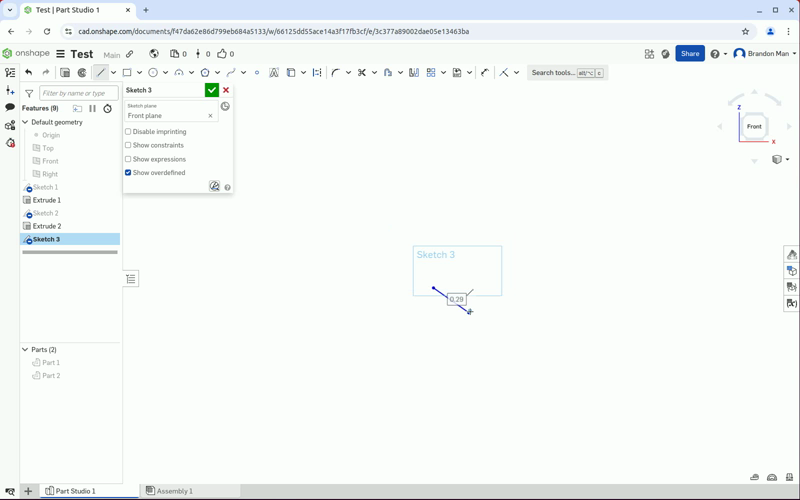
scroll(-6)
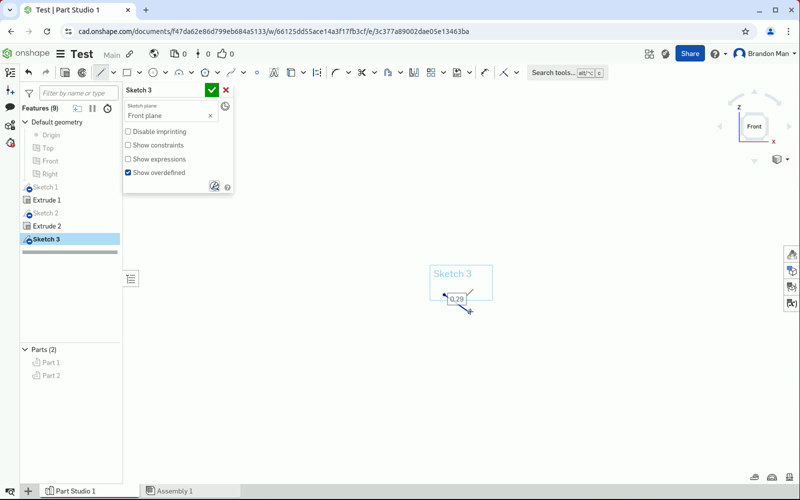
key_up(shift)
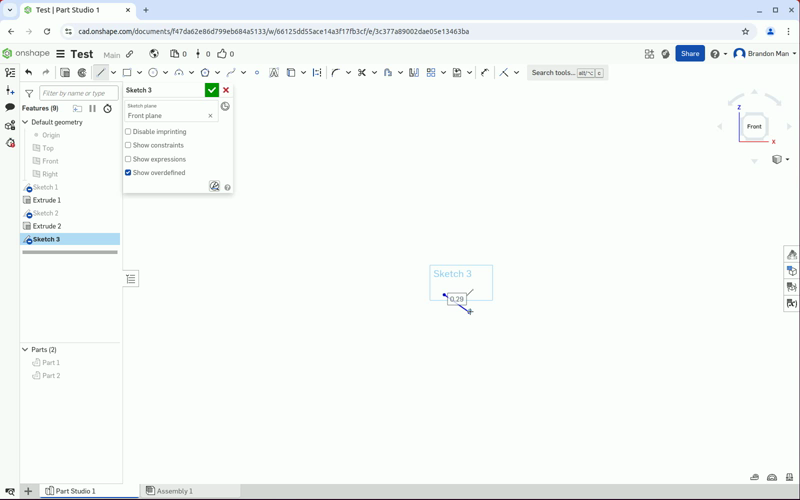
key_down(shift)
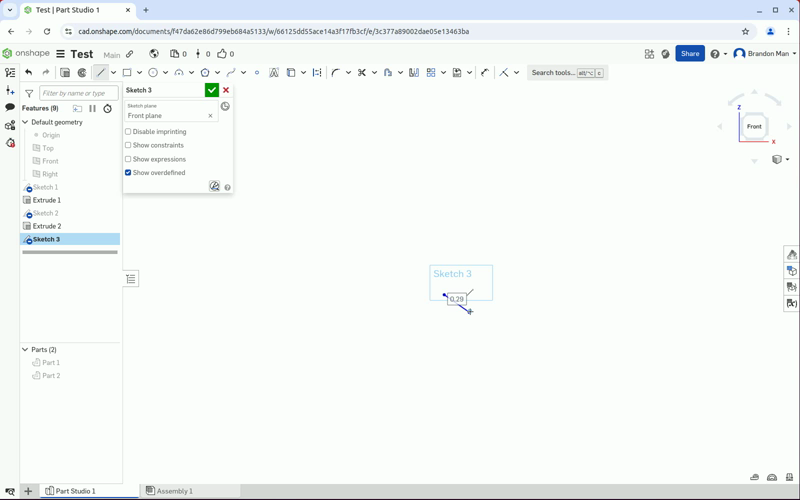
mouse_move(500, 311)
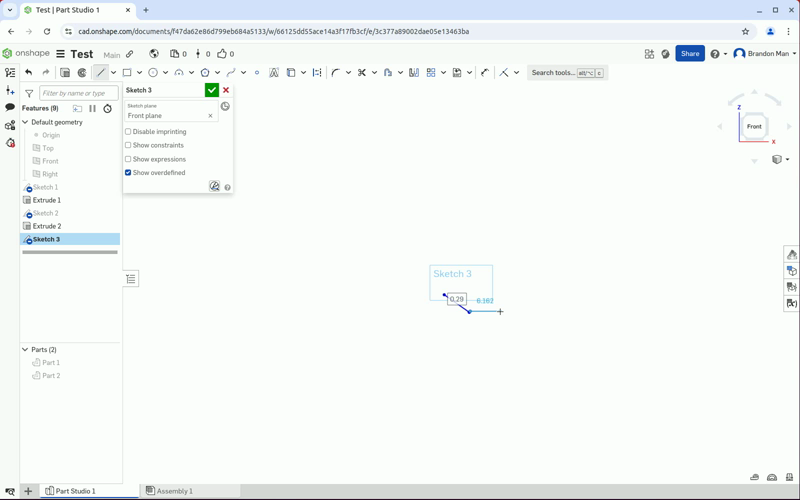
mouse_move(444, 294)
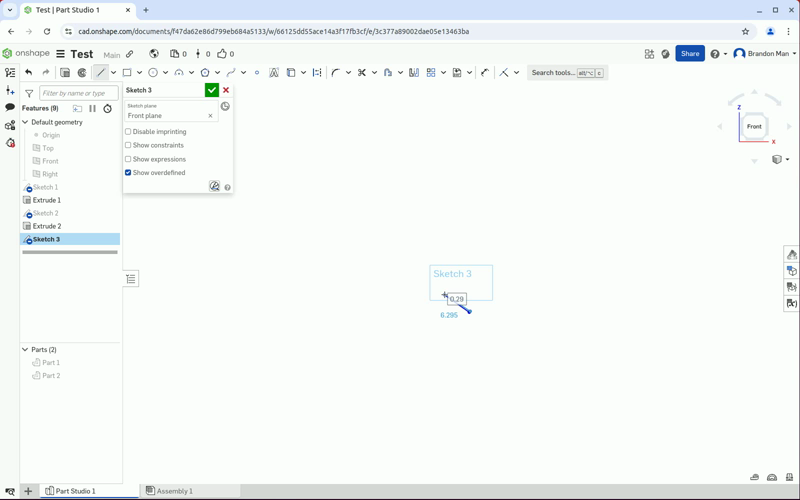
scroll(6)
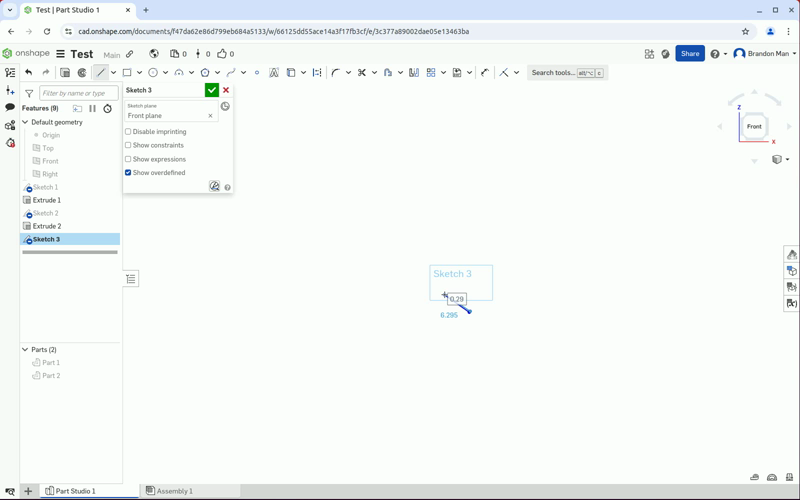
scroll(6)
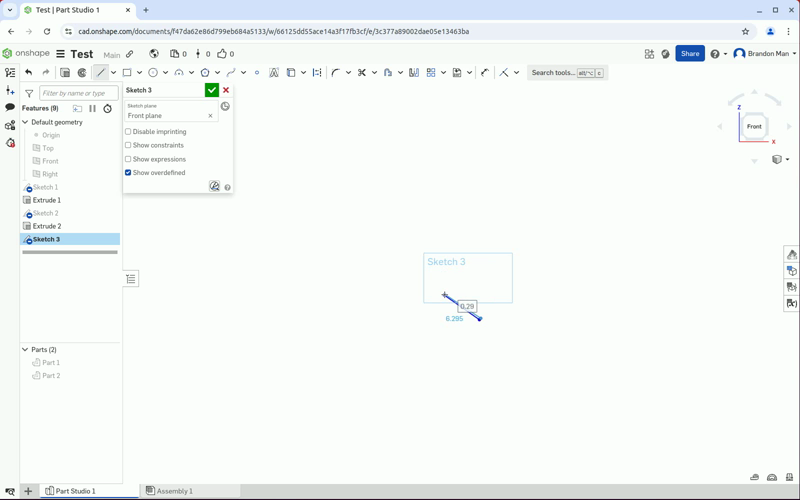
scroll(6)
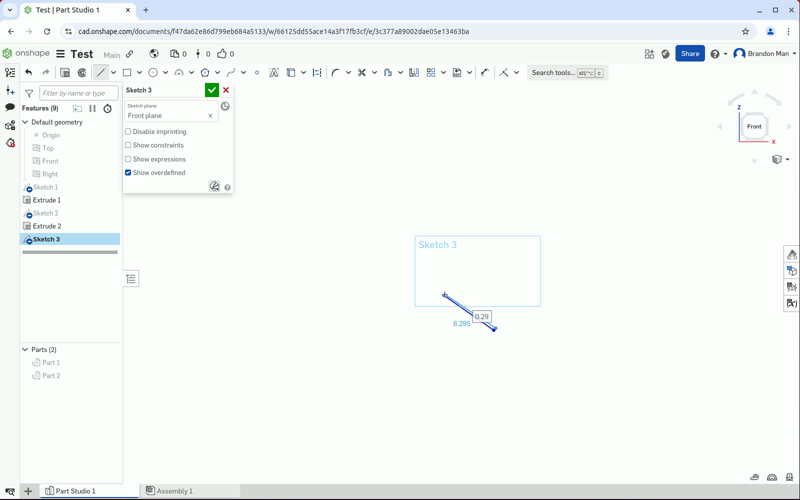
scroll(6)
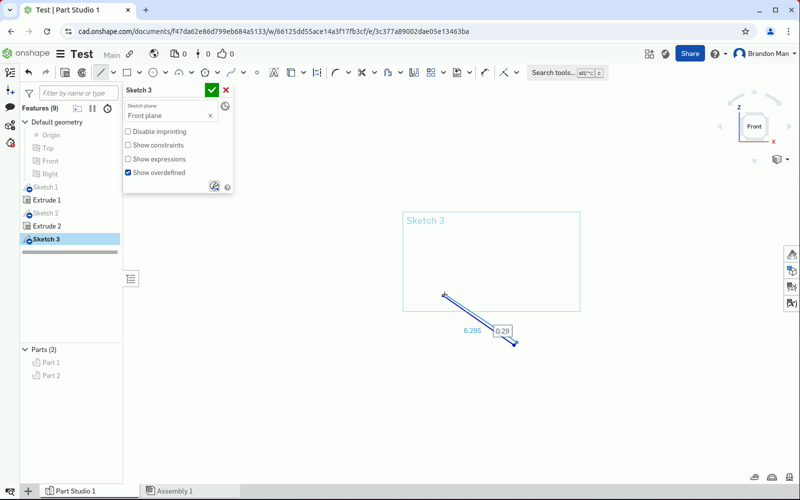
scroll(6)
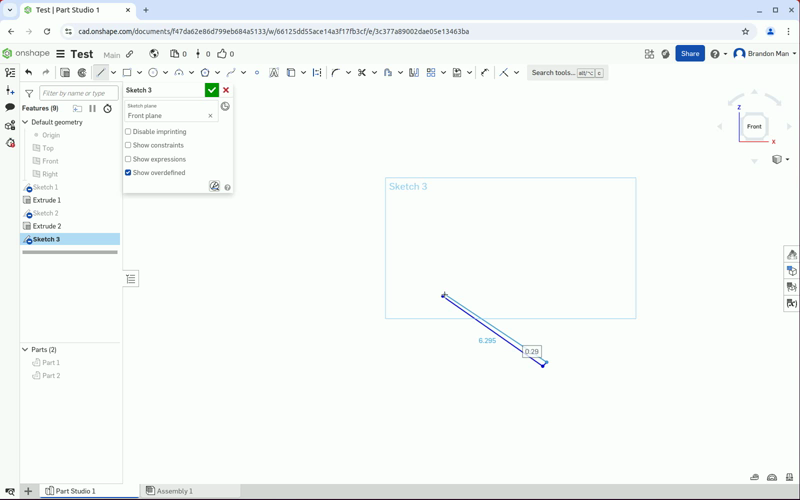
scroll(6)
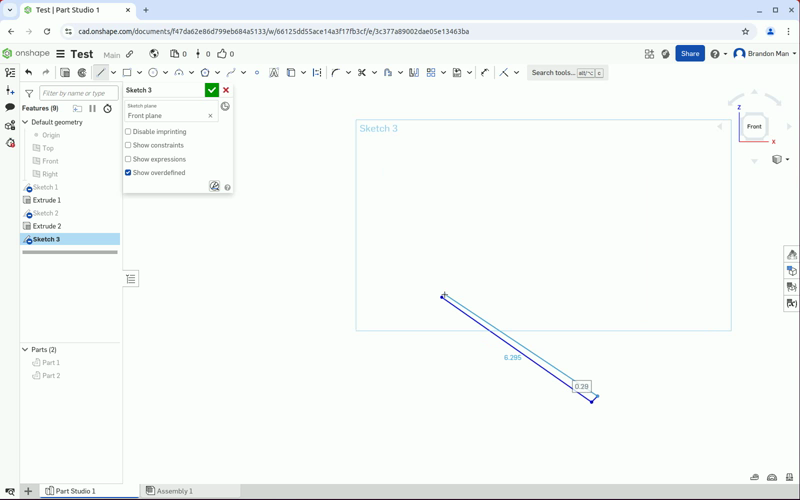
scroll(6)
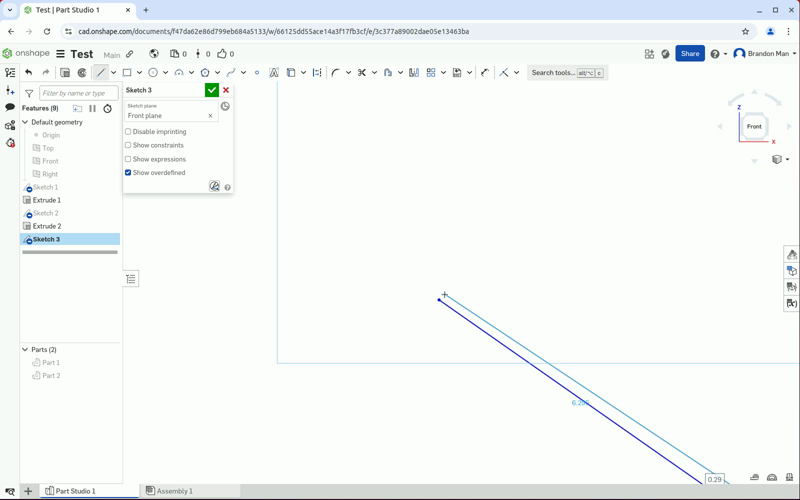
click(444, 294)
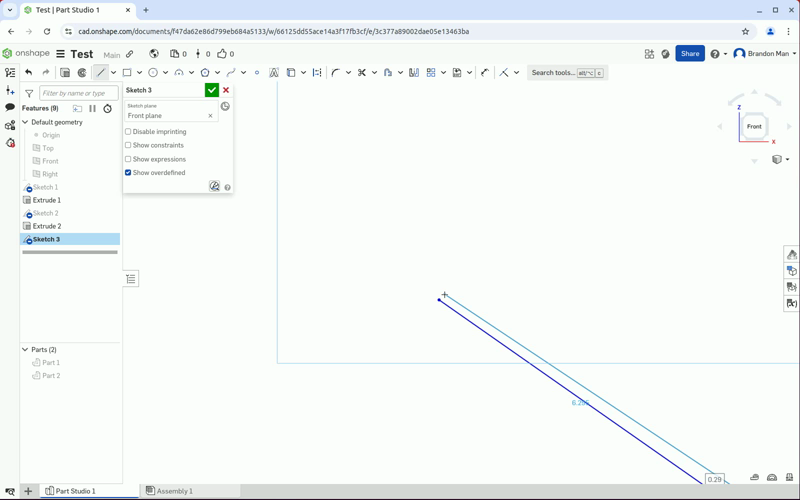
scroll(-6)
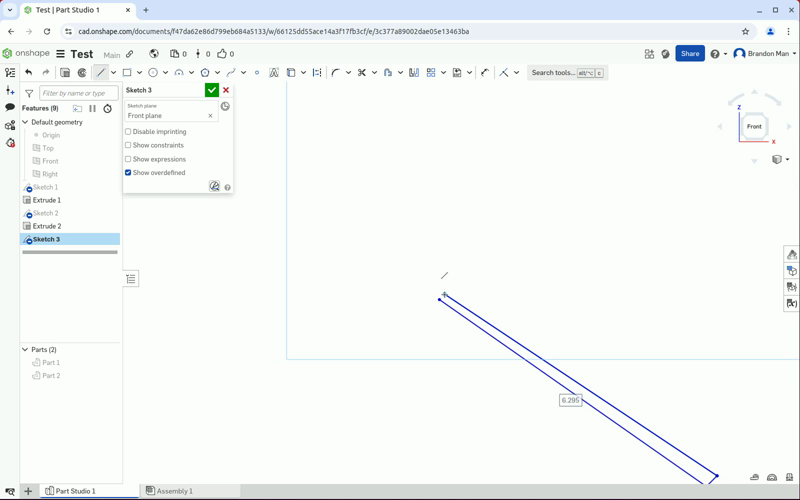
scroll(-6)
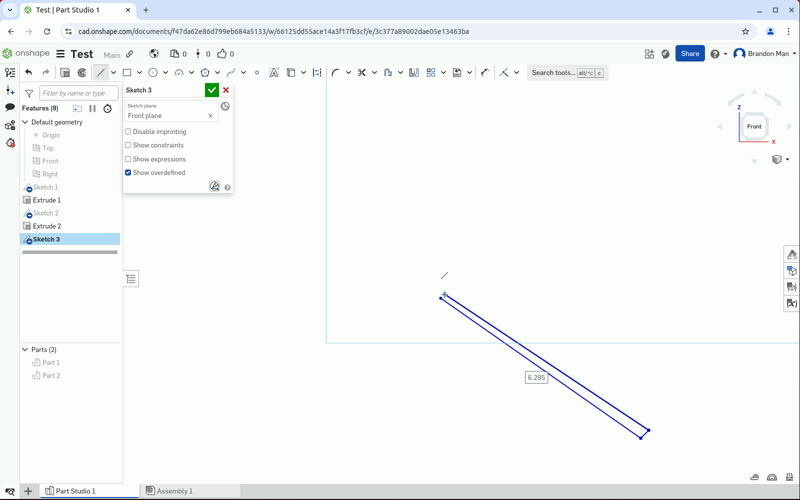
scroll(-6)
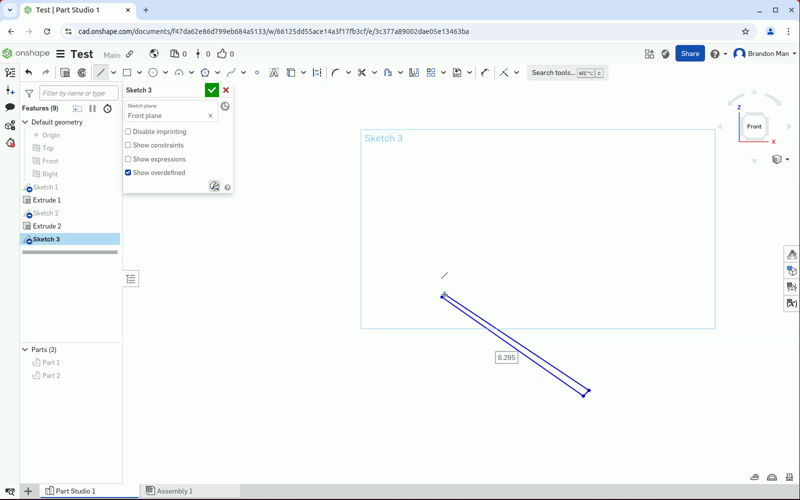
scroll(-6)
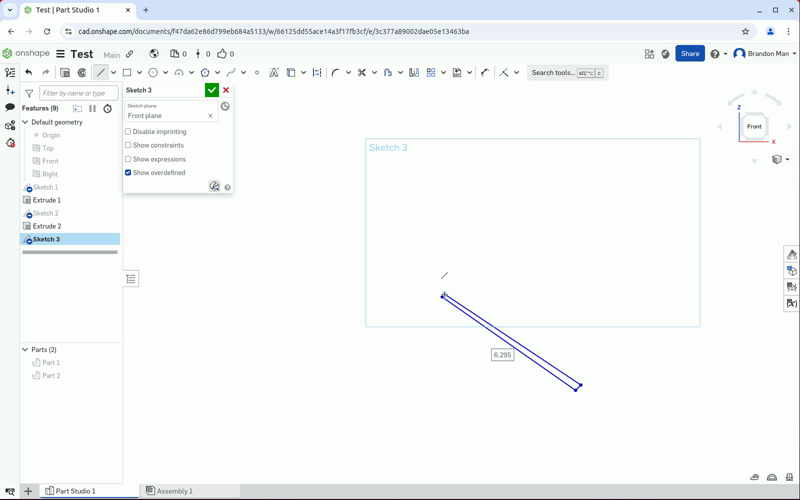
scroll(-6)
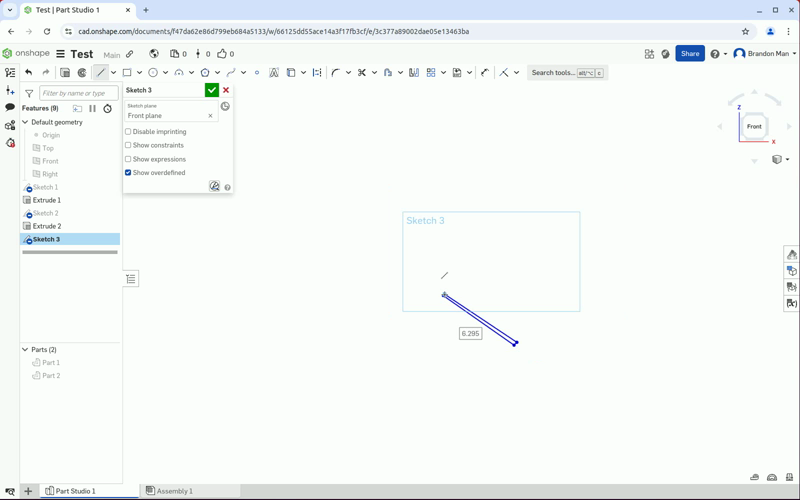
scroll(-6)
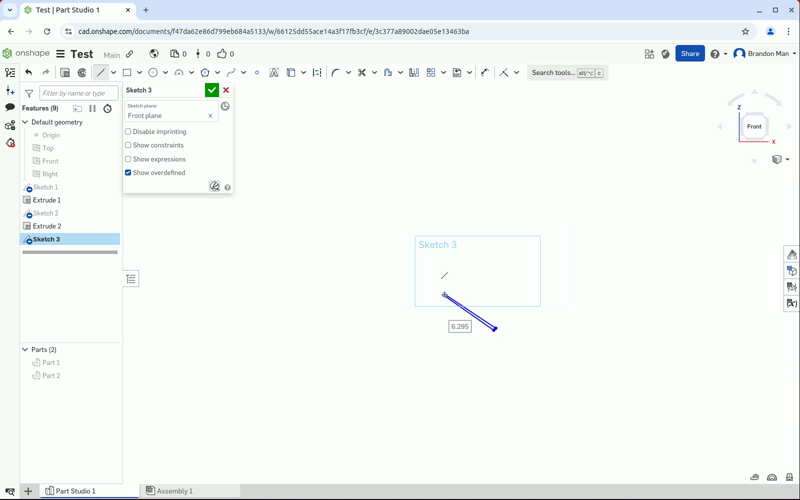
scroll(-6)
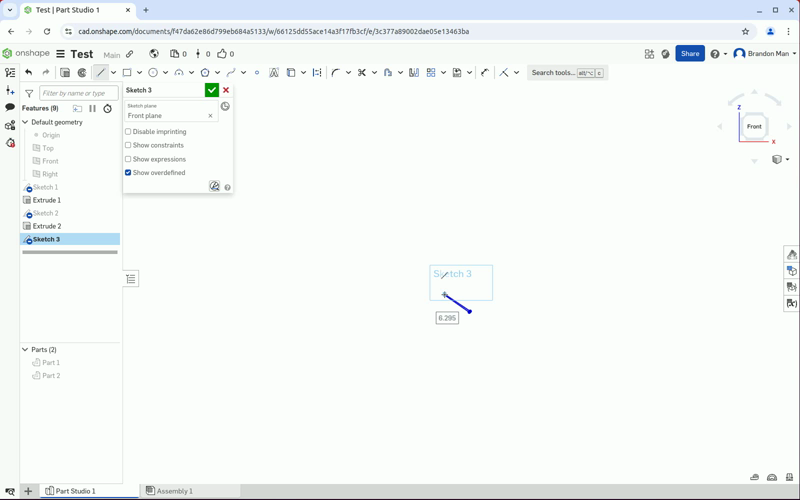
key_up(shift)
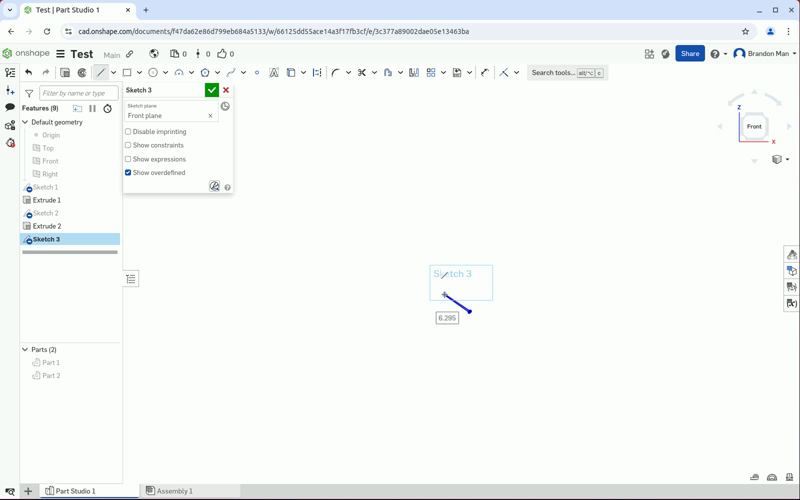
mouse_move(474, 294)
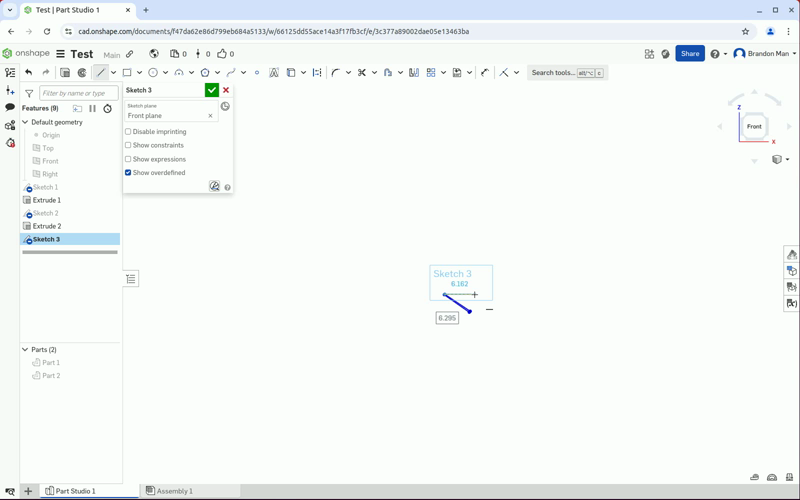
key_down(shift)
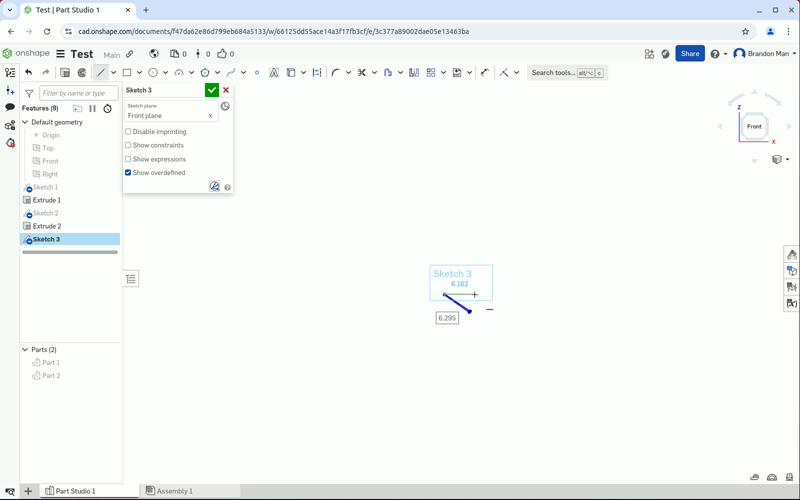
mouse_move(444, 294)
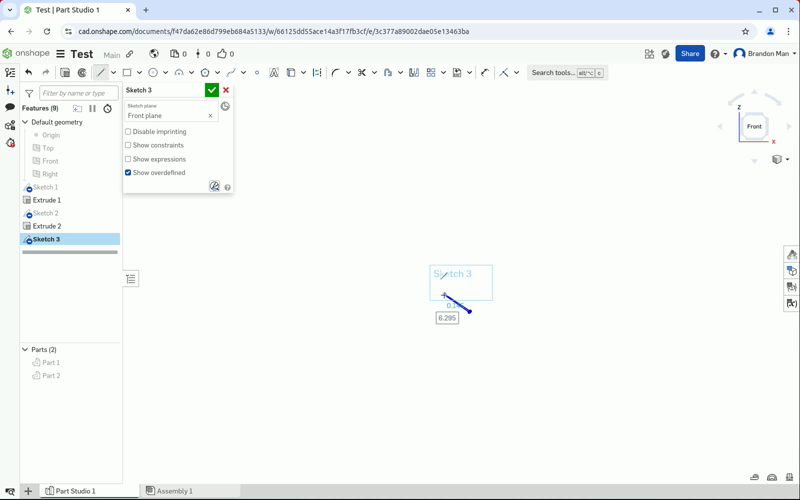
scroll(6)
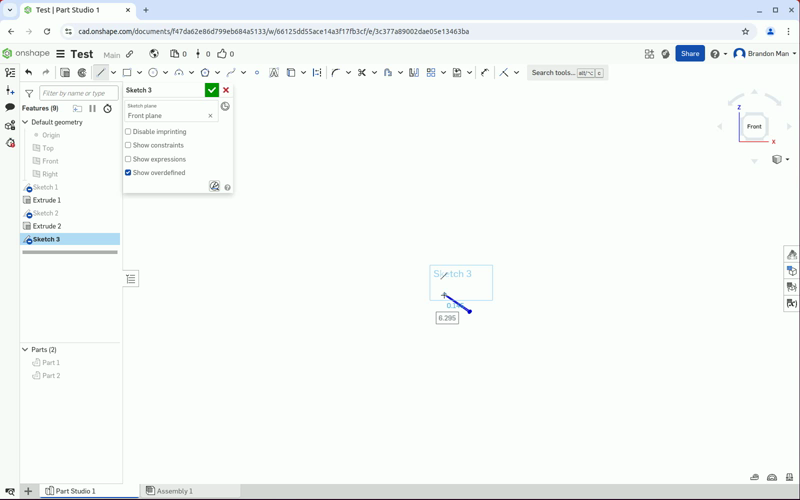
scroll(6)
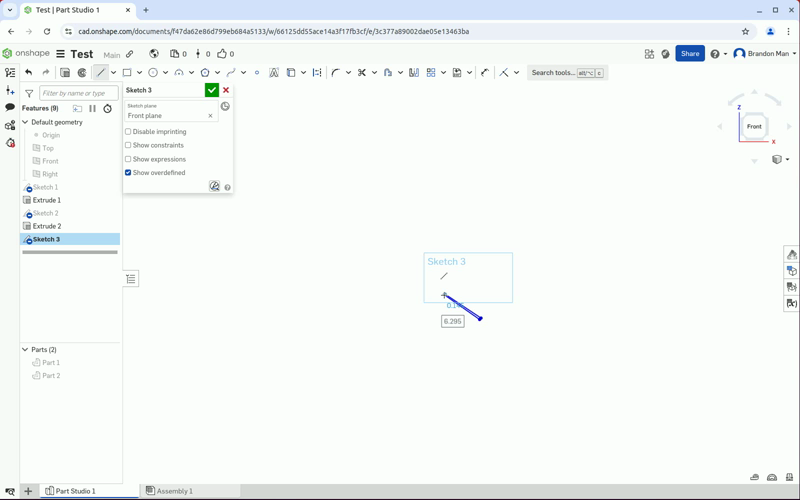
scroll(6)
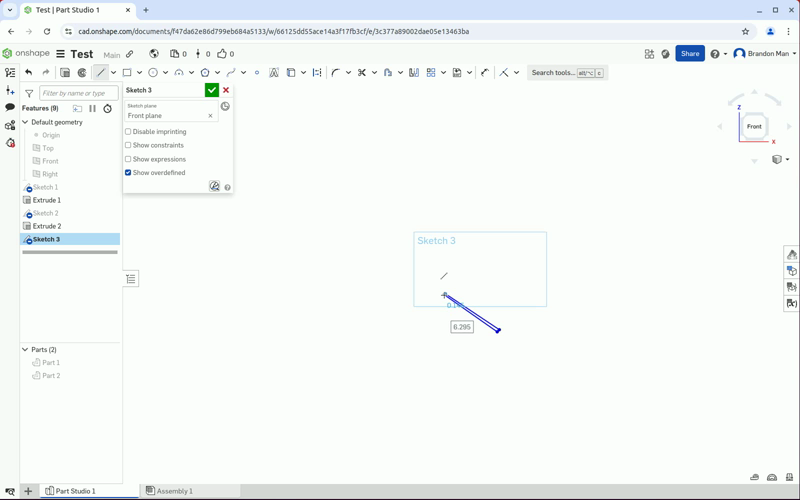
scroll(6)
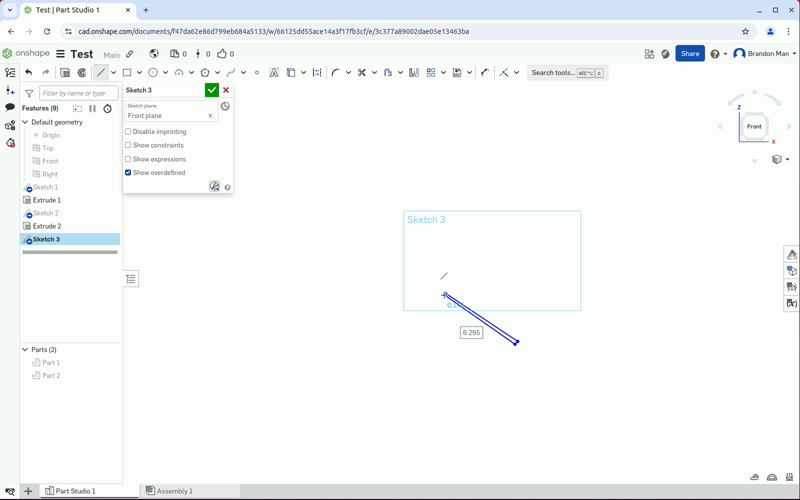
scroll(6)
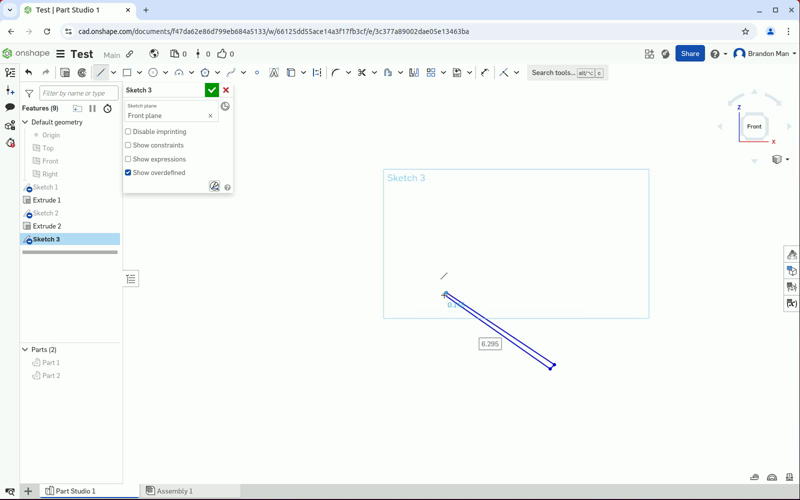
scroll(6)
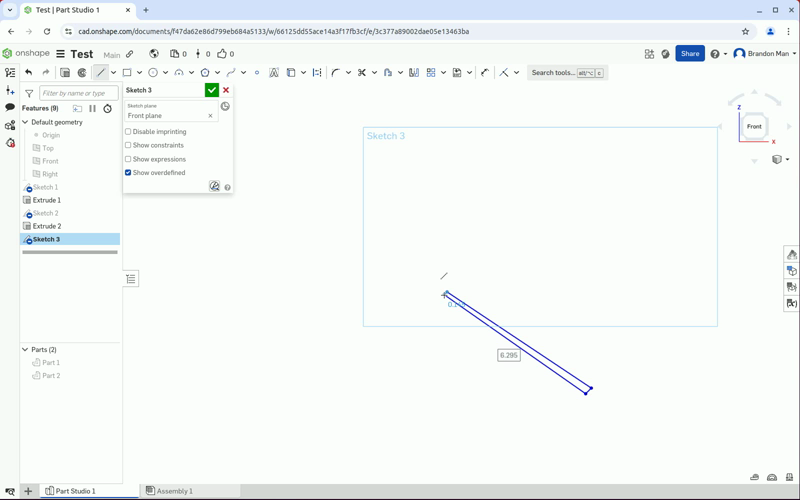
scroll(6)
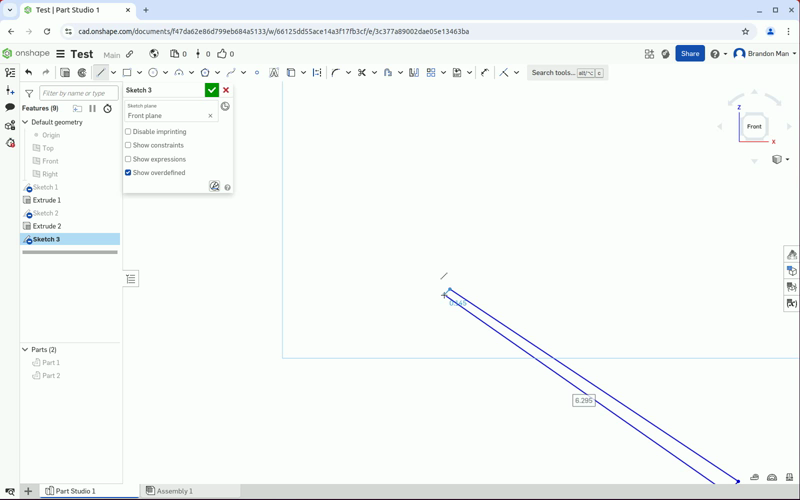
key_up(shift)
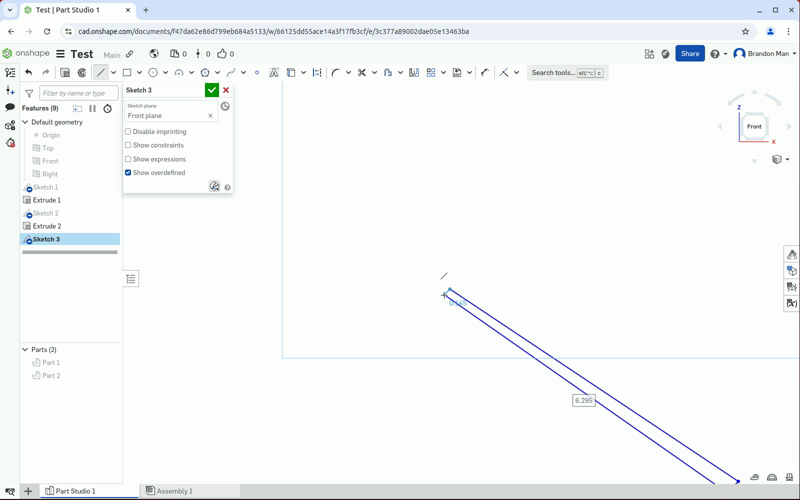
click(444, 294)
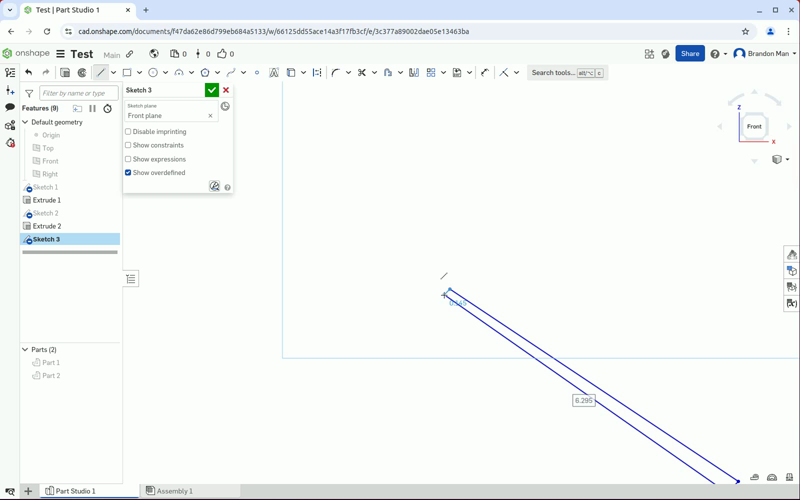
scroll(-6)
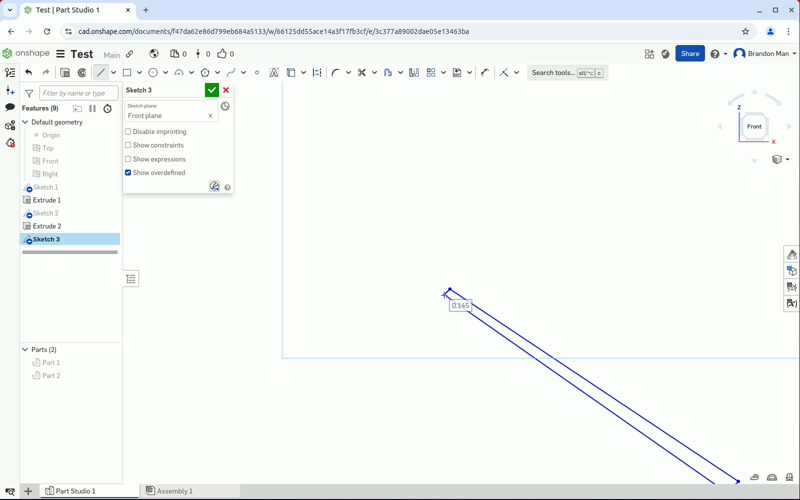
scroll(-6)
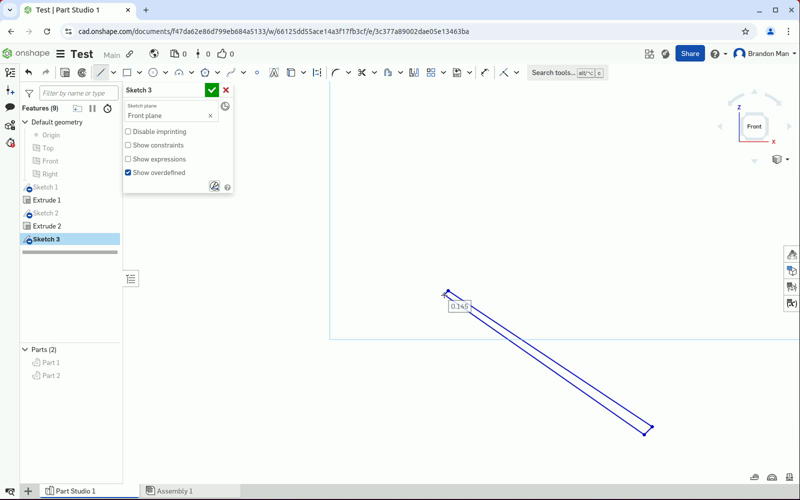
scroll(-6)
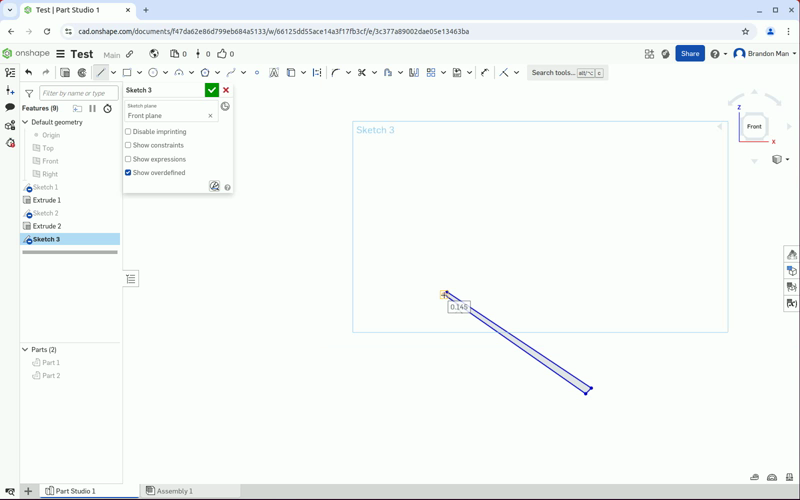
scroll(-6)
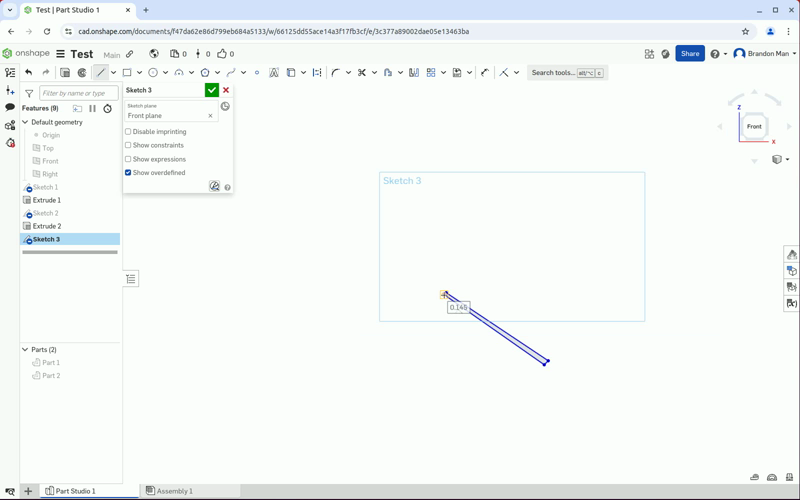
scroll(-6)
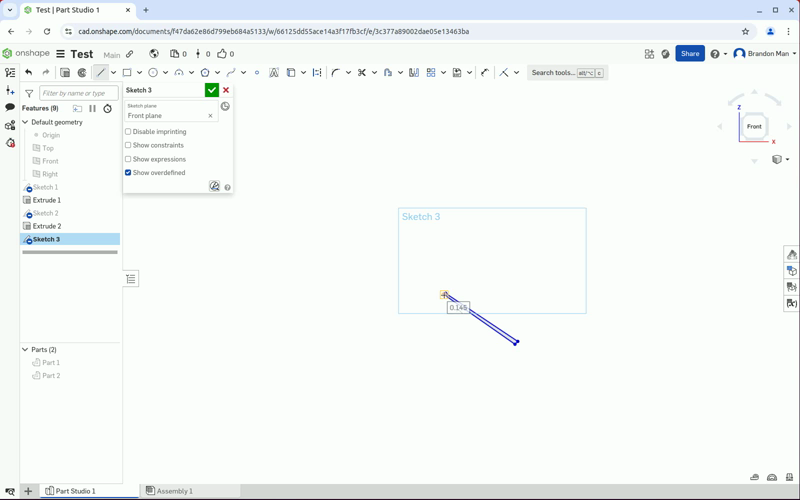
scroll(-6)
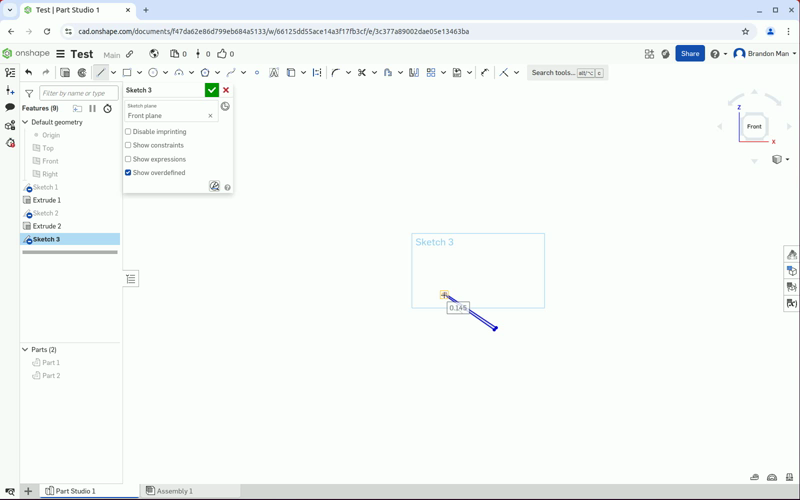
scroll(-6)
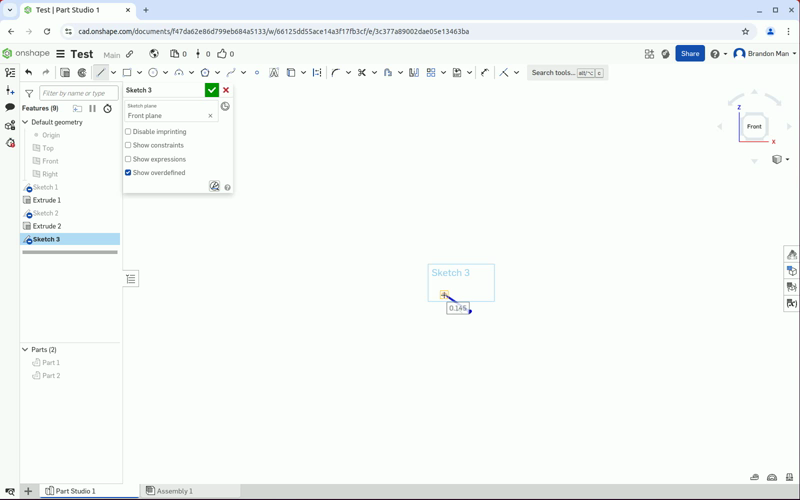
key(esc)
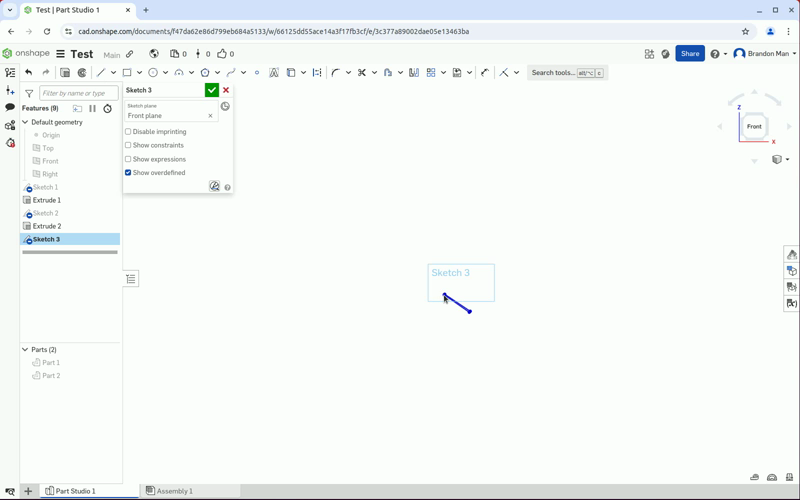
mouse_move(458, 303)
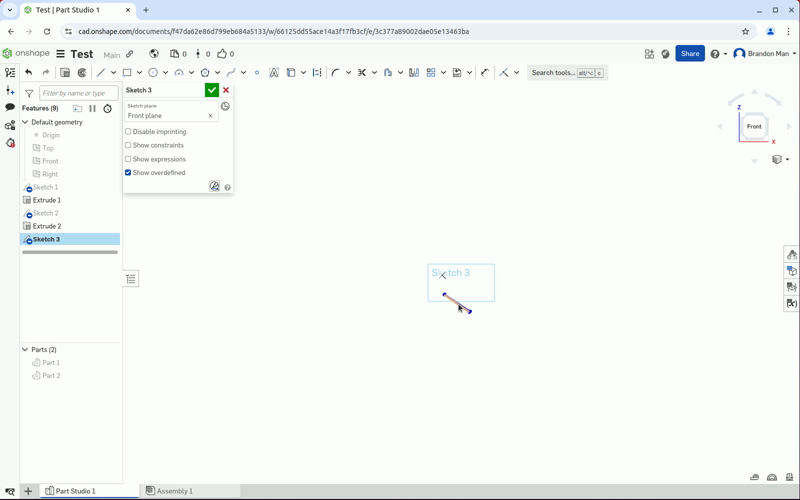
scroll(6)
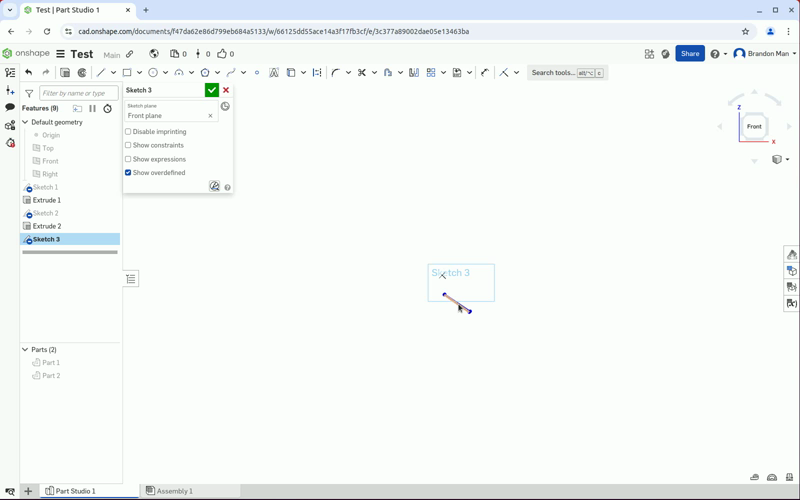
scroll(6)
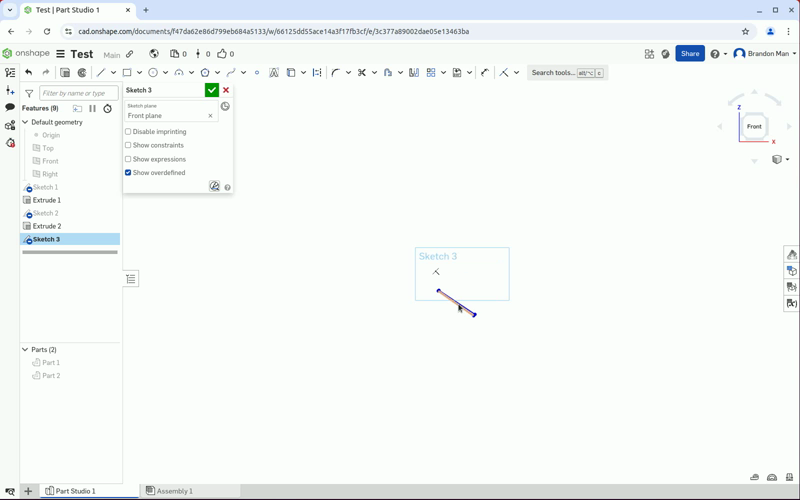
scroll(6)
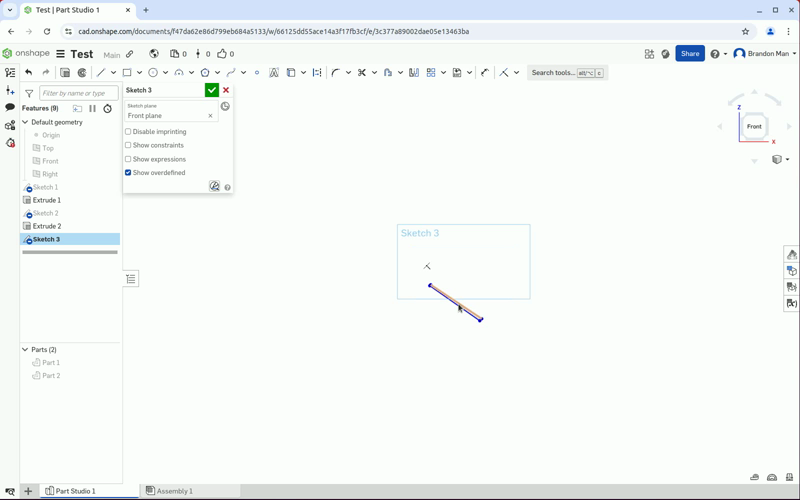
scroll(6)
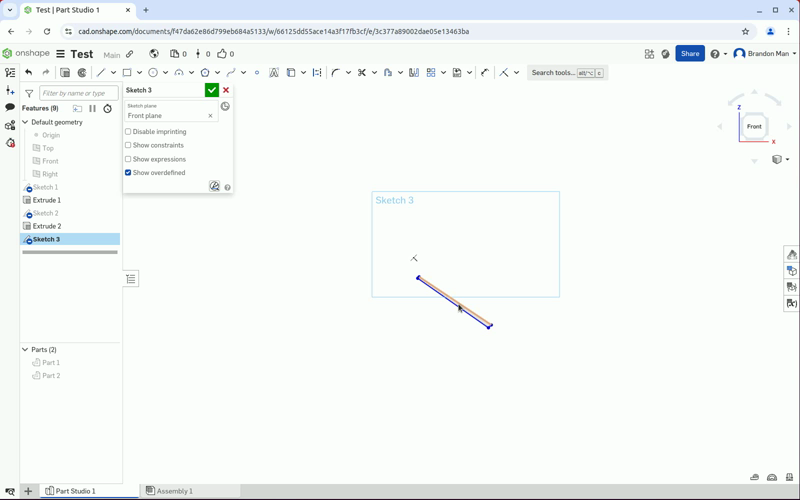
scroll(6)
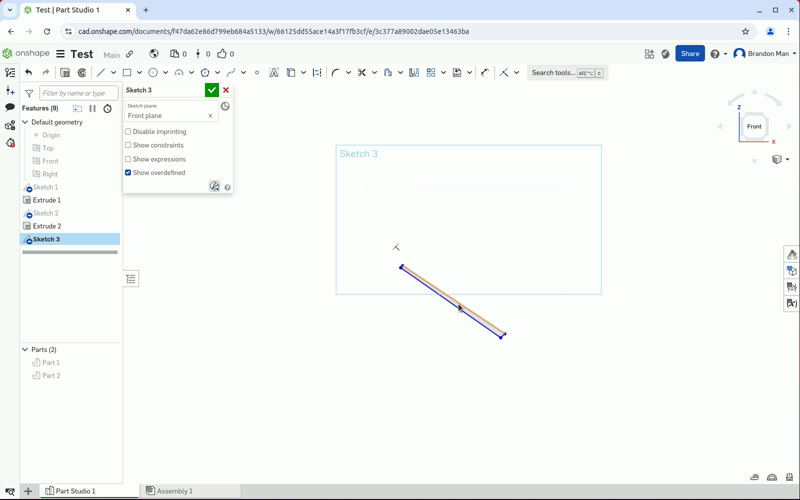
scroll(6)
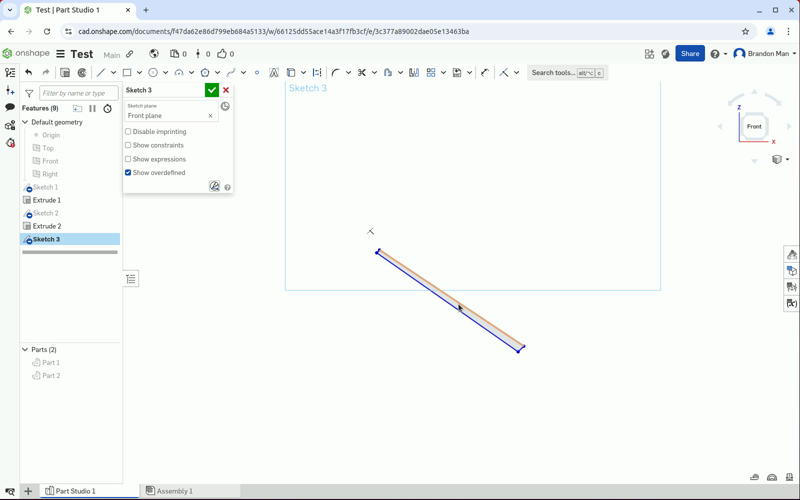
scroll(6)
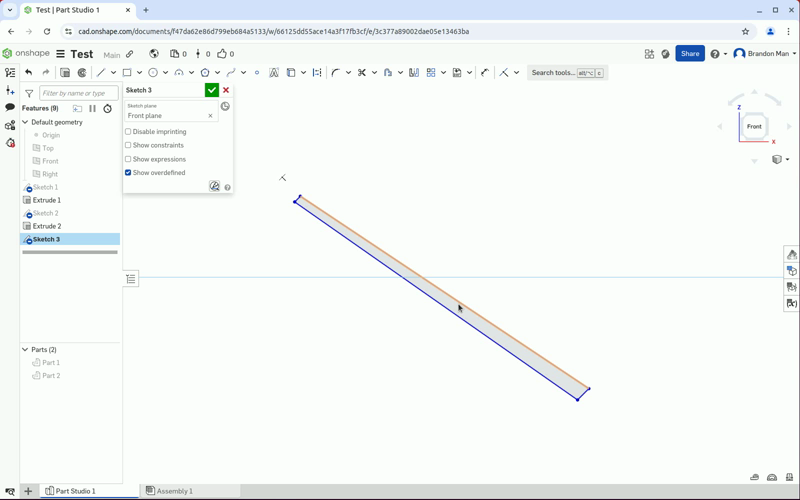
click(458, 303)
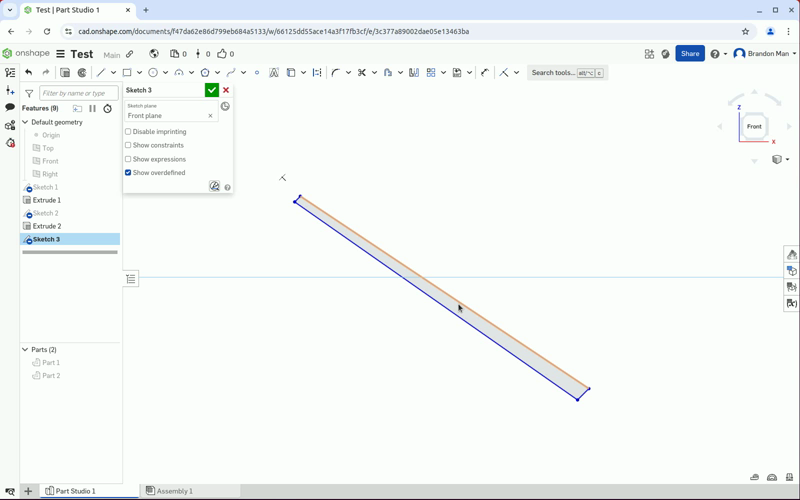
scroll(-6)
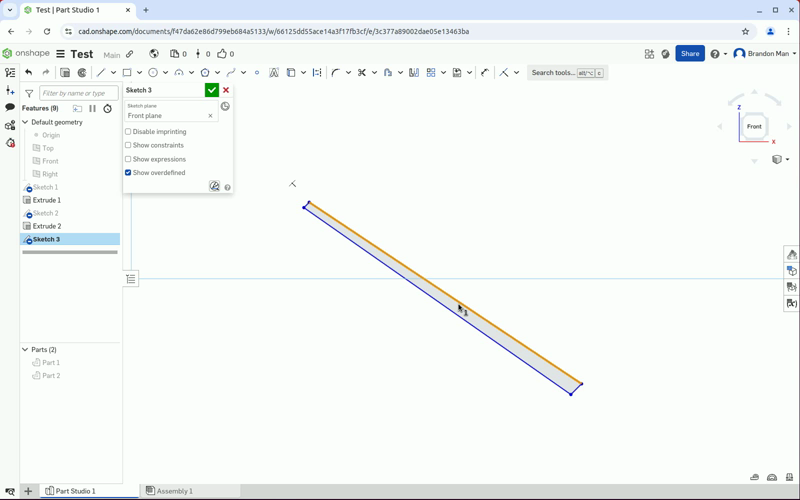
scroll(-6)
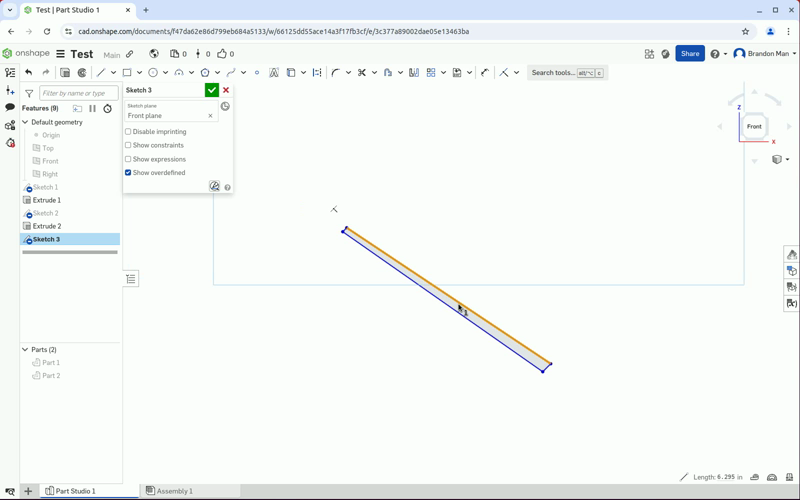
scroll(-6)
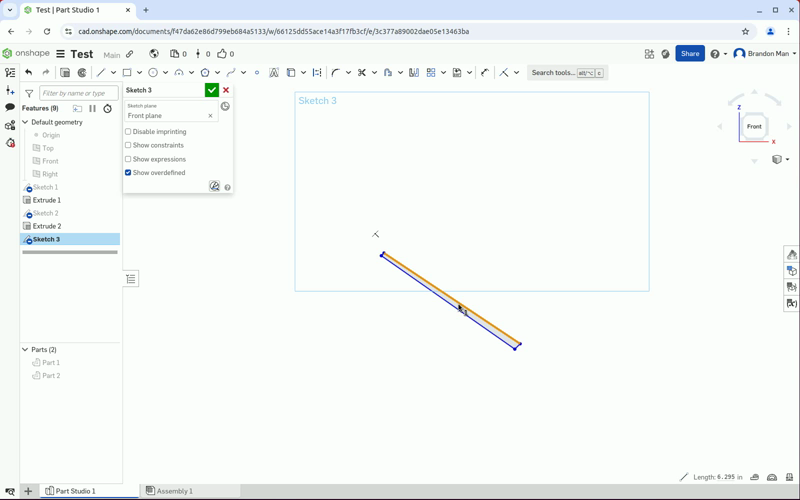
scroll(-6)
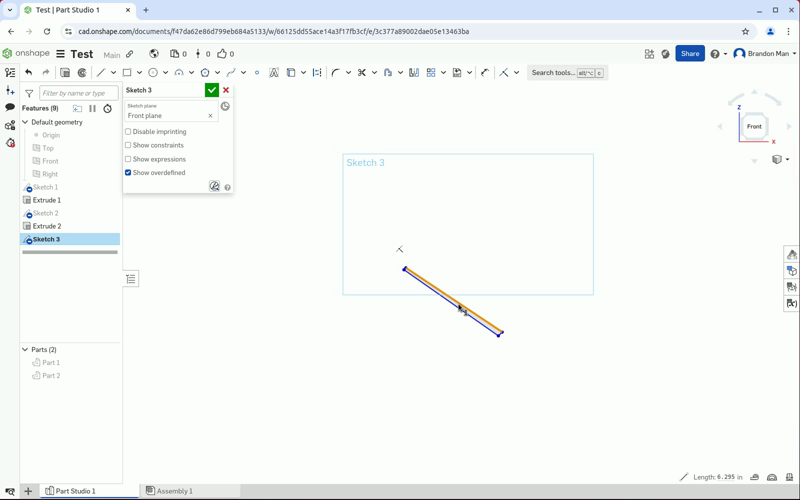
scroll(-6)
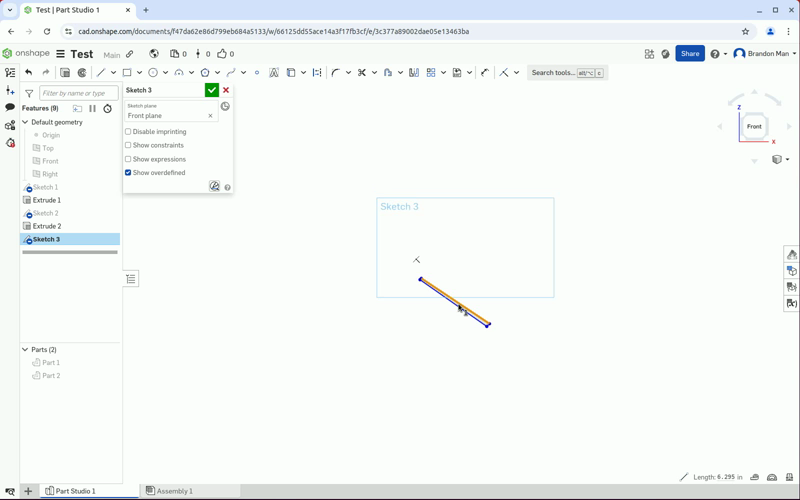
scroll(-6)
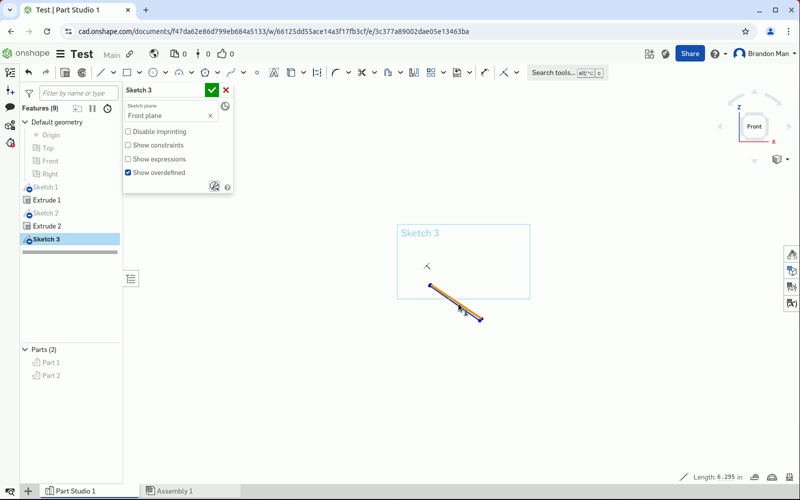
scroll(-6)
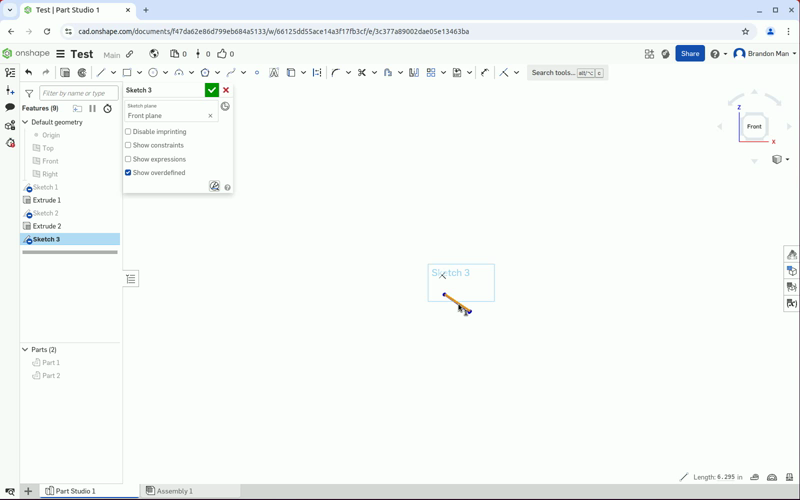
mouse_move(73, 352)
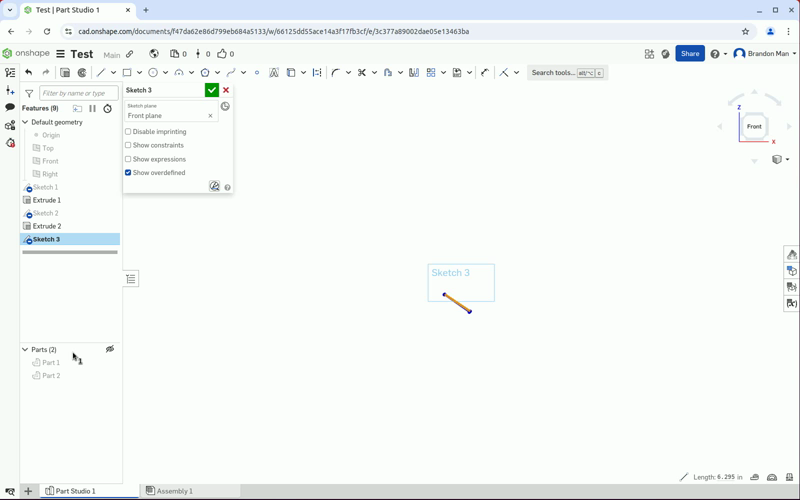
key(shift+y)
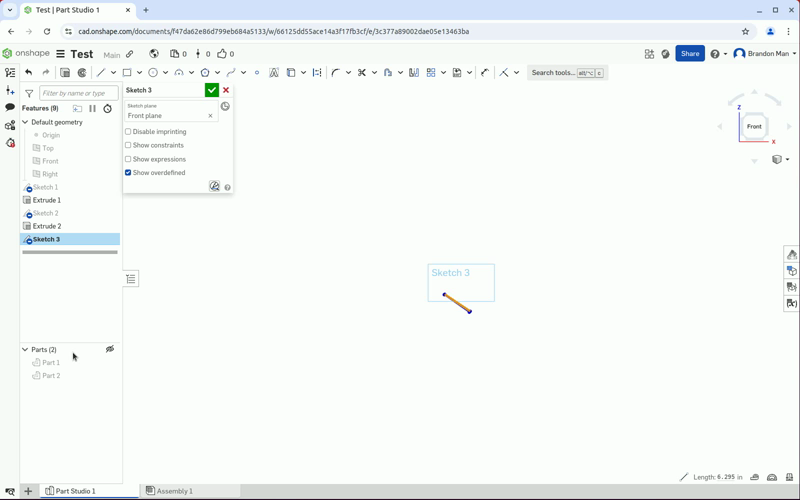
key(shift+e)
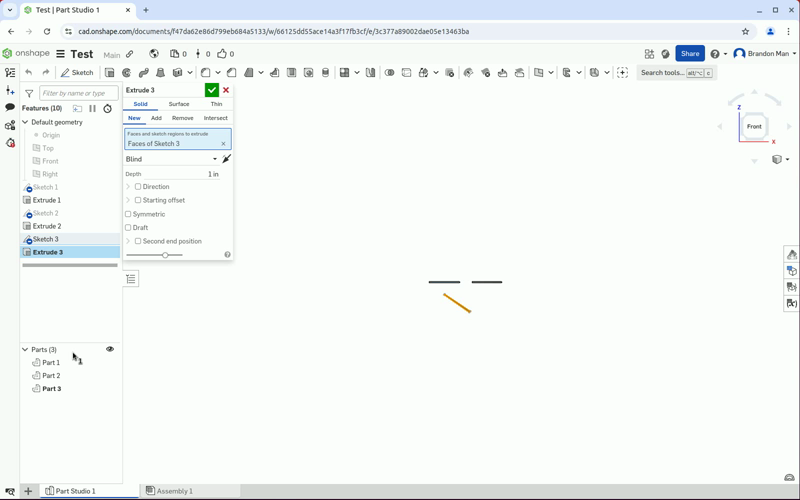
mouse_move(143, 106)
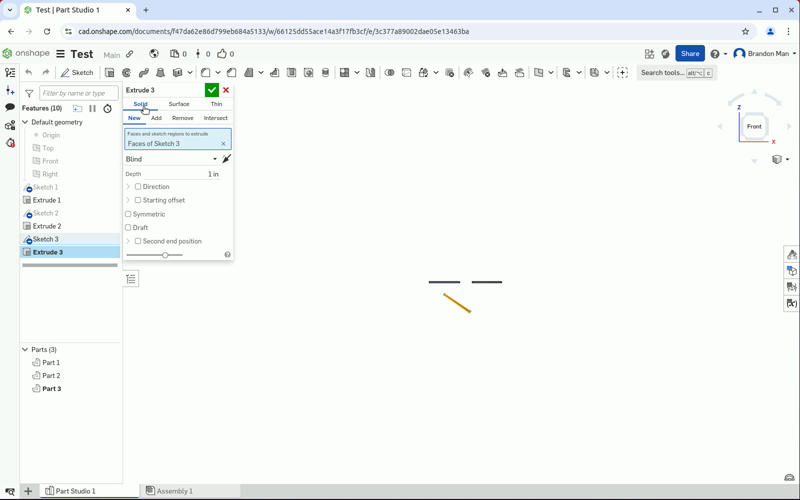
click(143, 106)
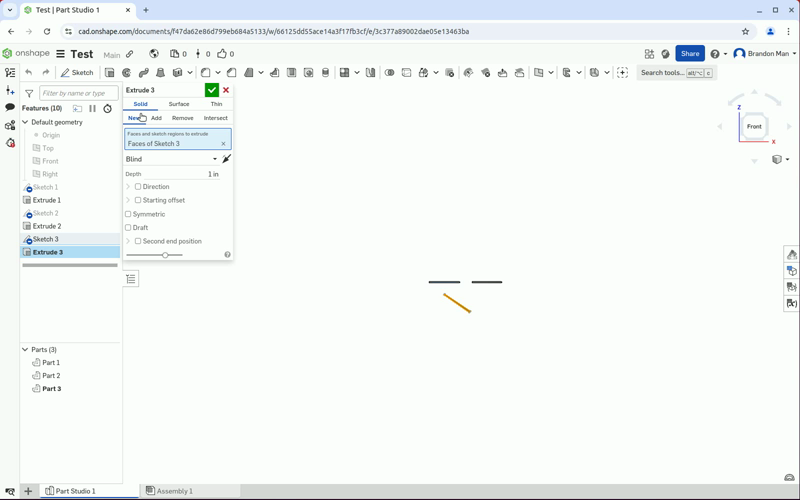
mouse_move(137, 120)
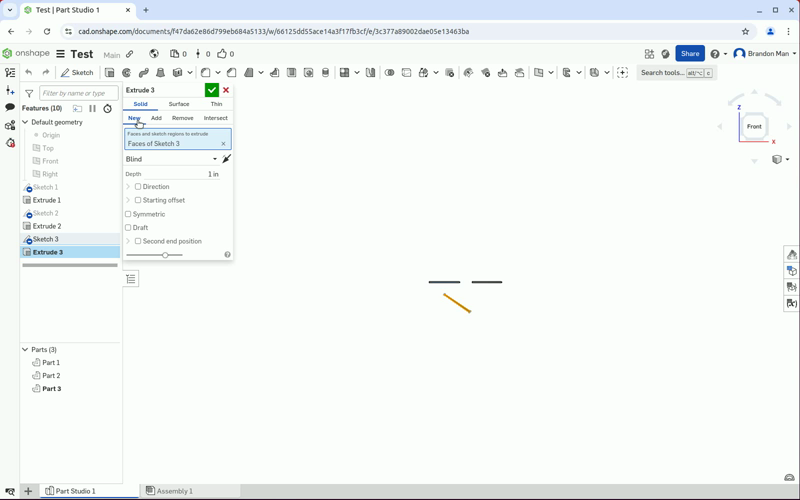
click(137, 120)
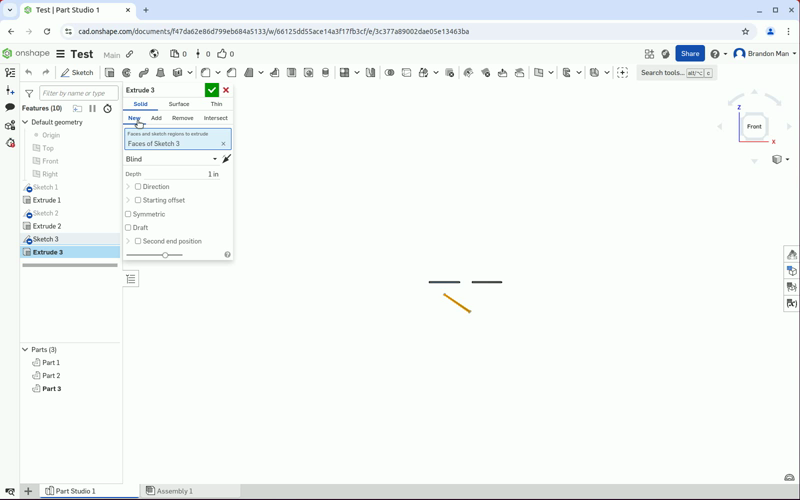
key(tab, 4)
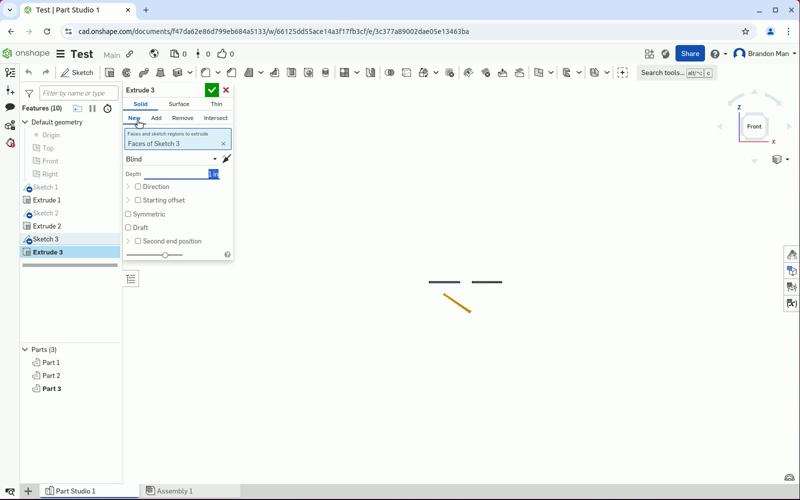
text(23.108)
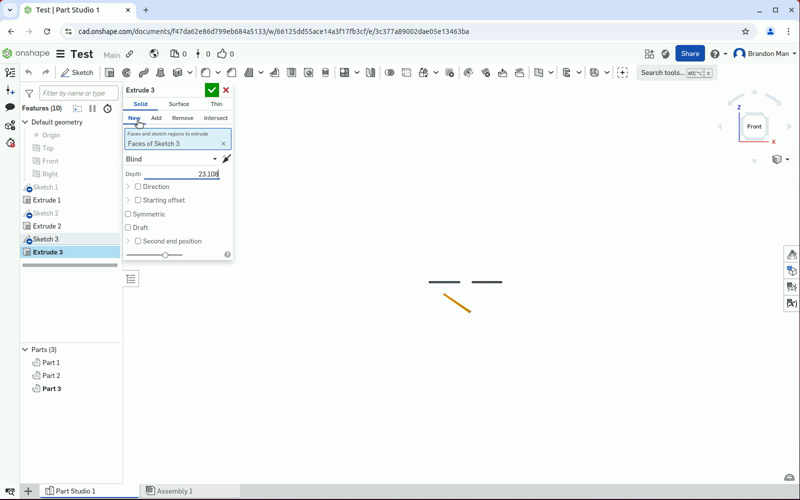
key(enter)
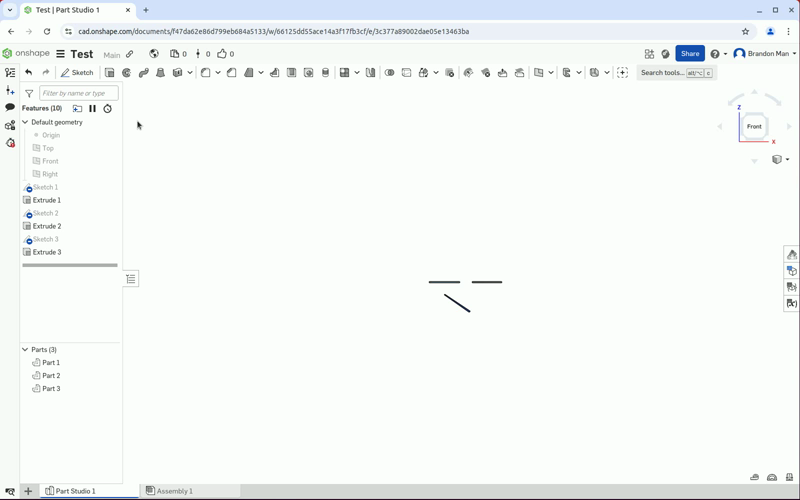
key(shift+h)
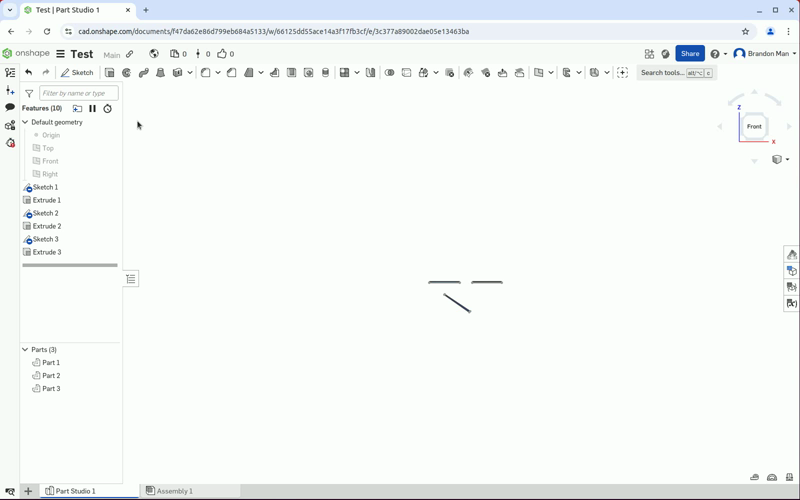
key(shift+h)
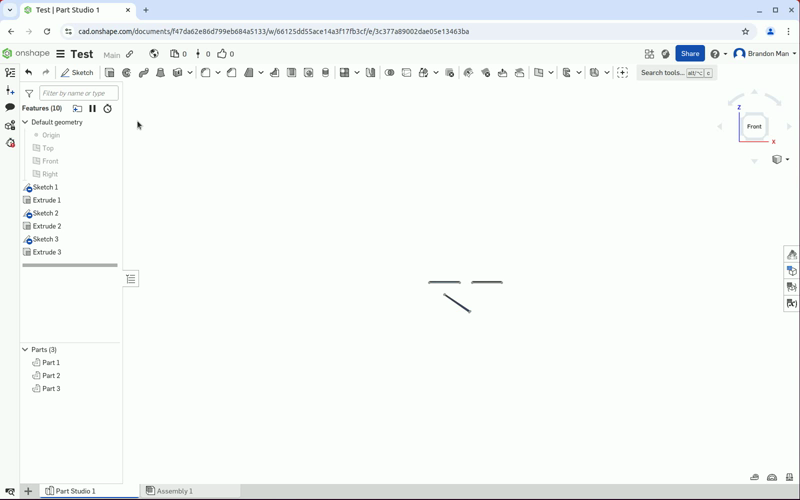
key(shift+7)
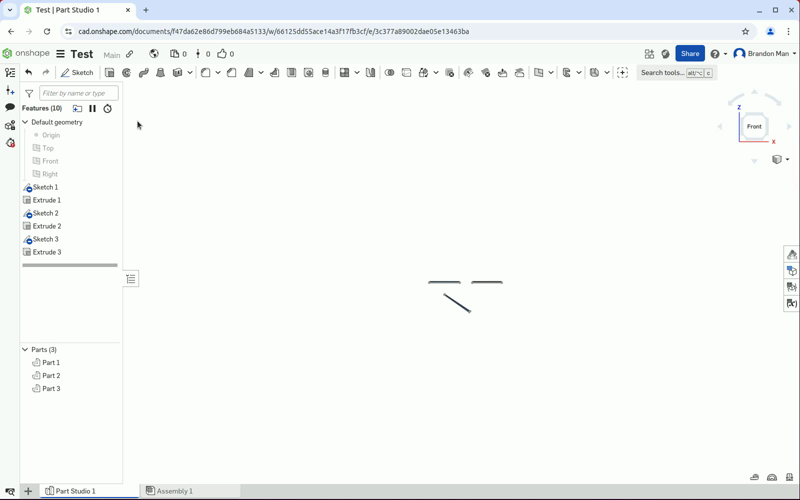
key(left, 2)
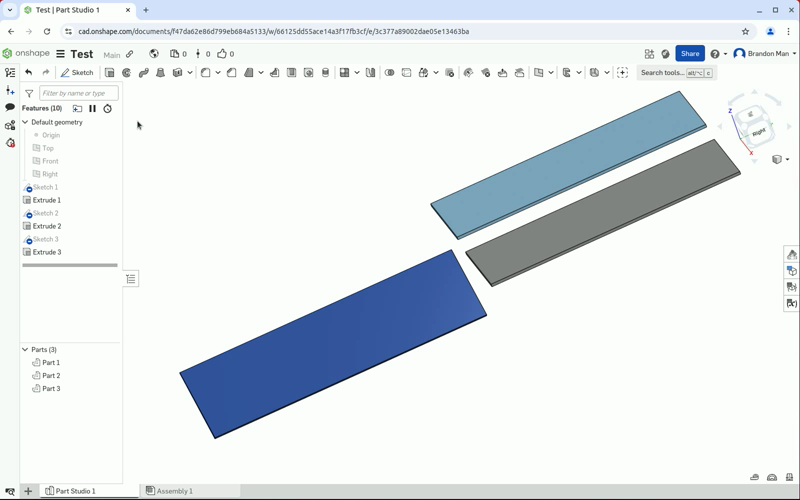
key(down, 2)
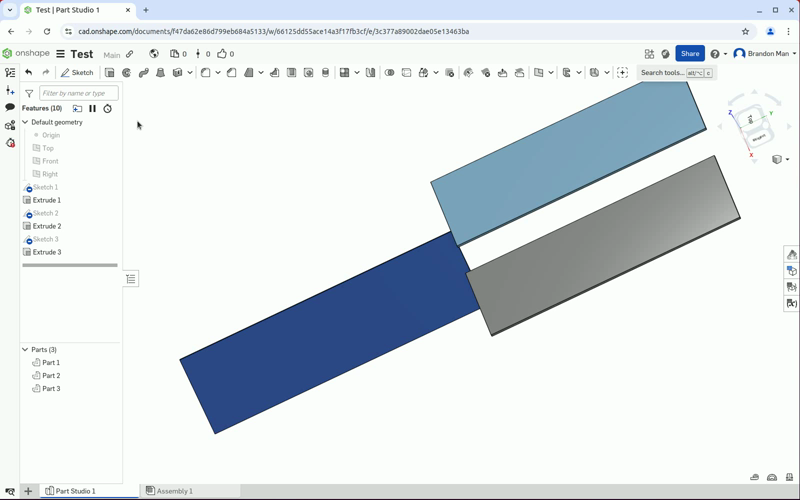
key(up, 2)
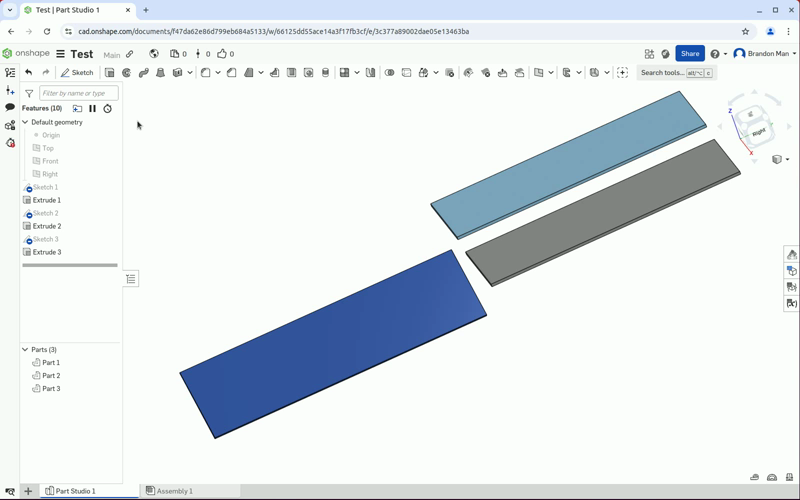
key(right, 2)
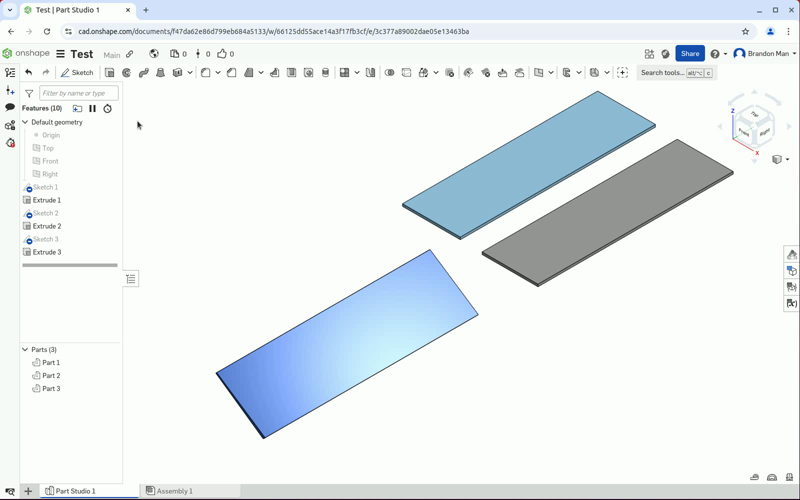
mouse_move(73, 189)
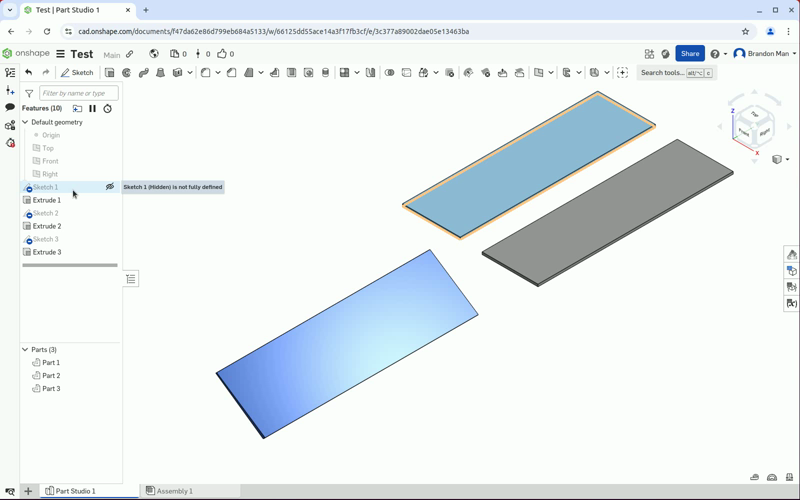
click(73, 189)